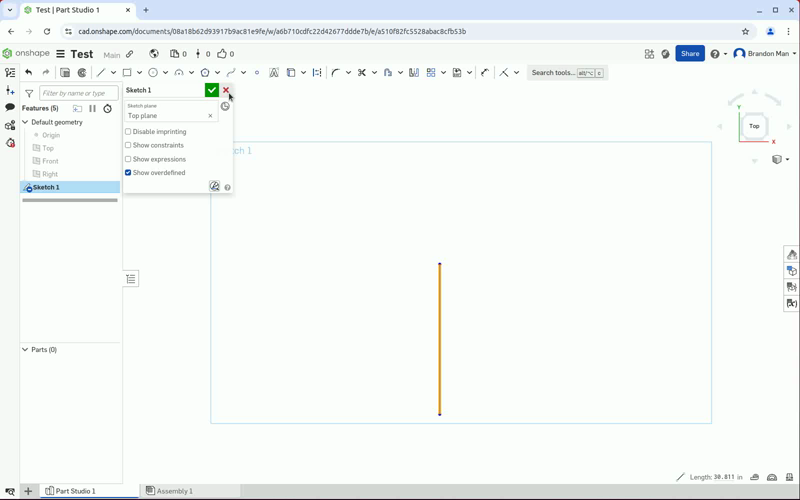
key(shift+h)
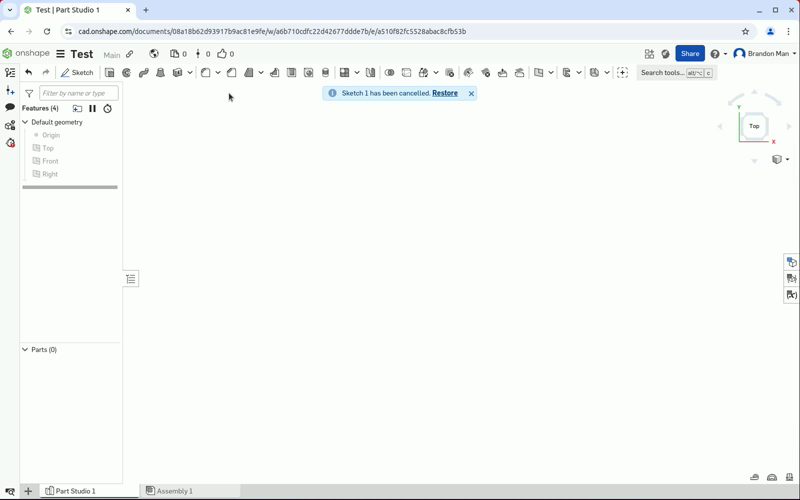
mouse_move(73, 352)
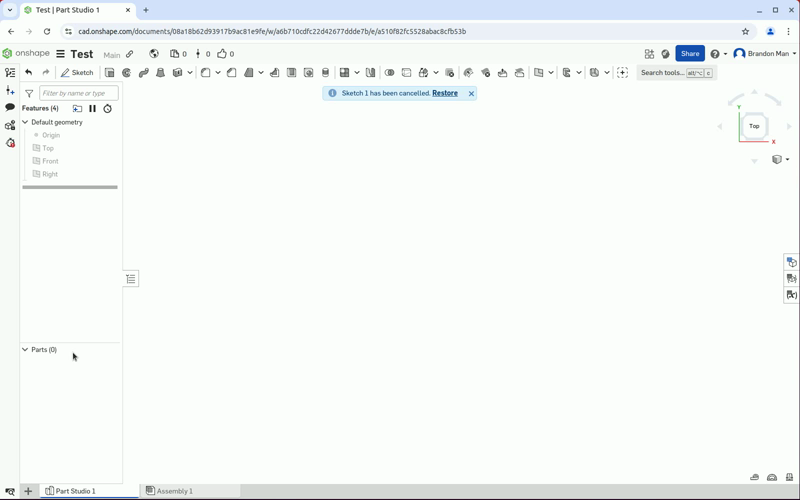
key(y)
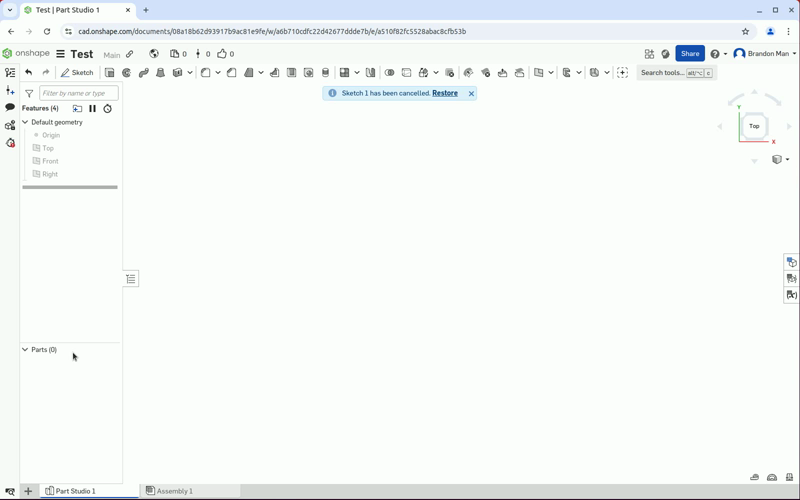
key(shift+p)
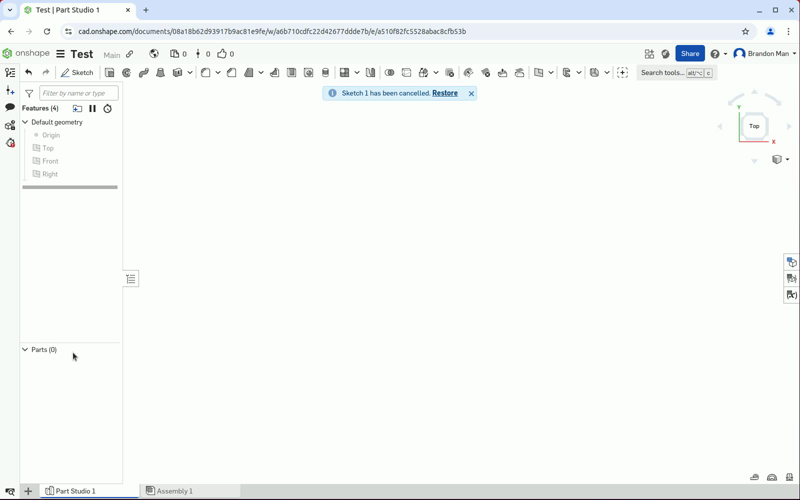
key(space)
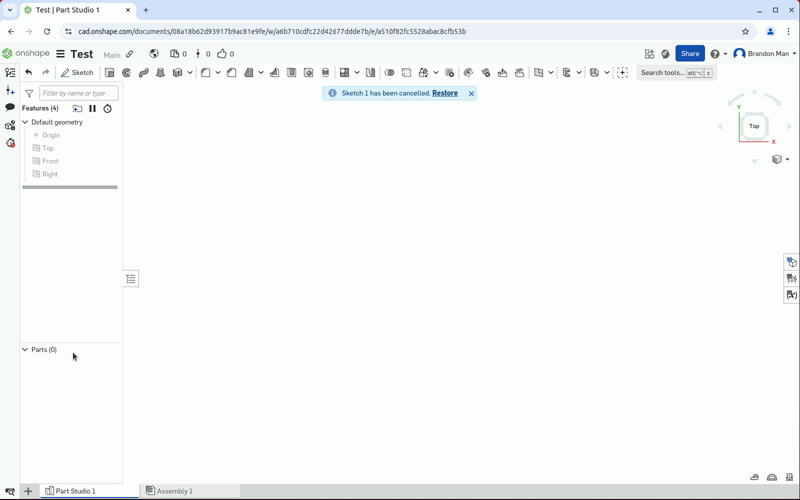
key_down(shift)
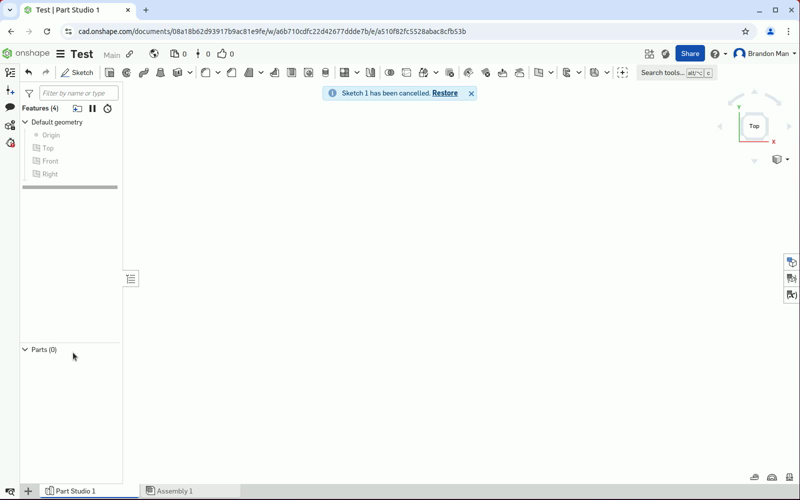
key(up)
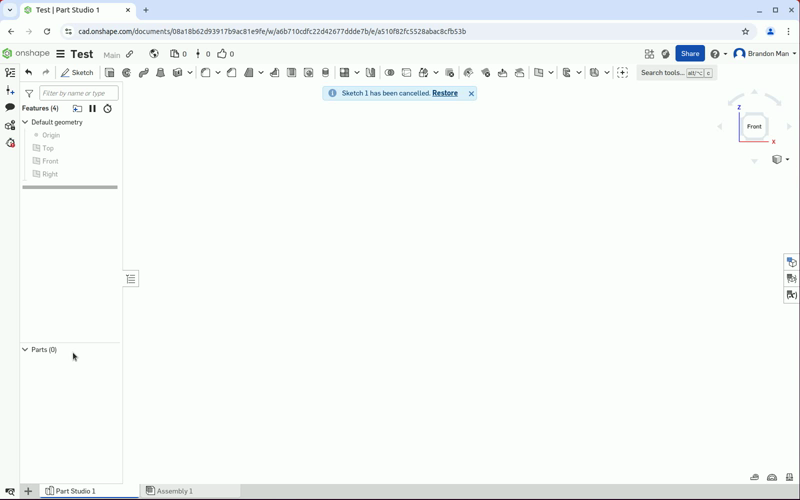
key_up(shift)
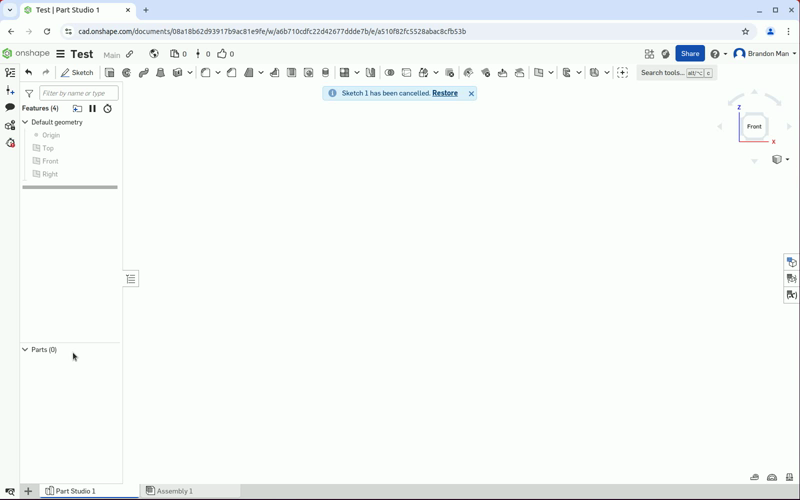
mouse_move(73, 352)
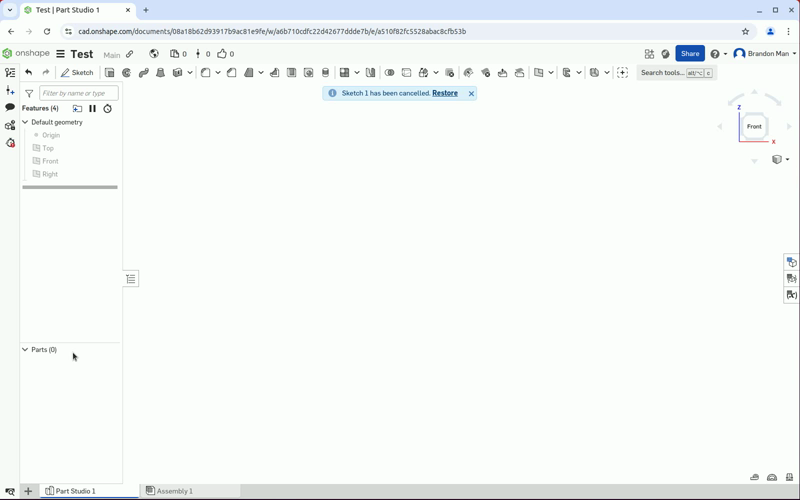
key(shift+y)
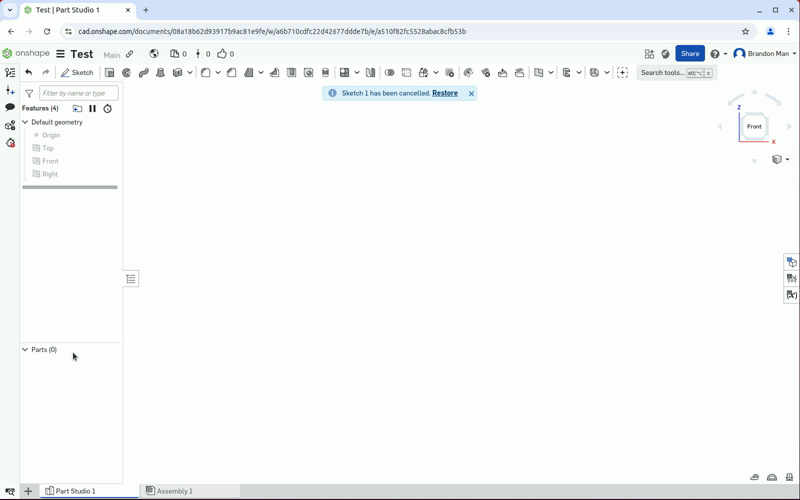
key(shift+s)
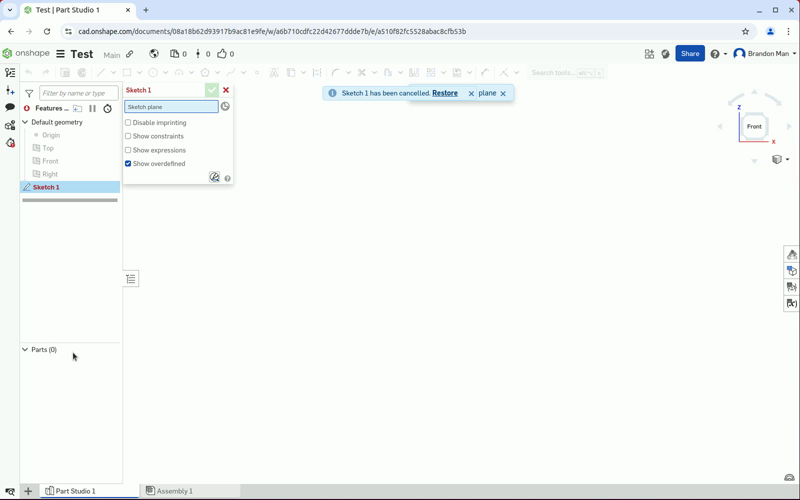
mouse_move(73, 163)
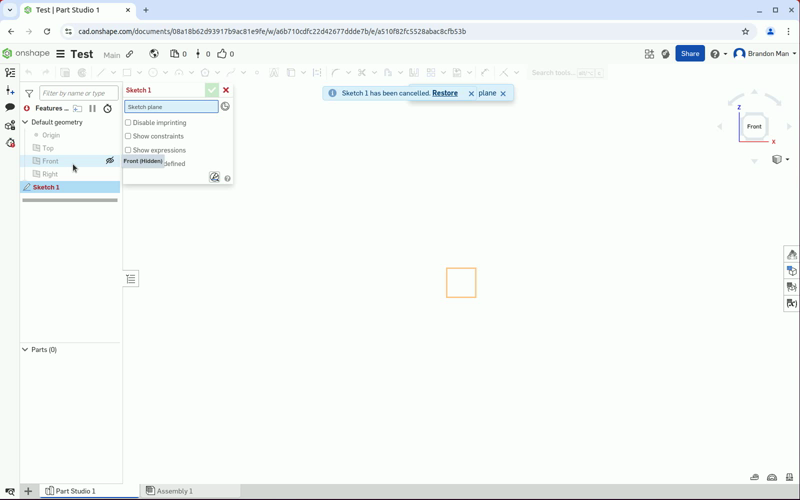
click(73, 163)
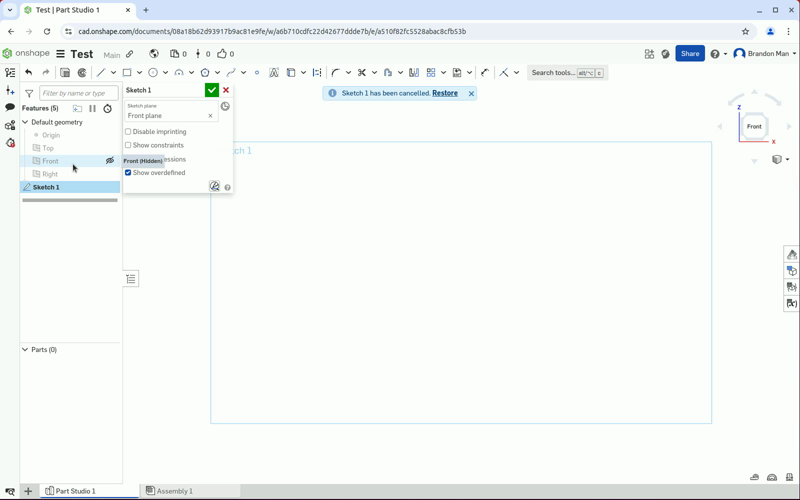
mouse_move(73, 352)
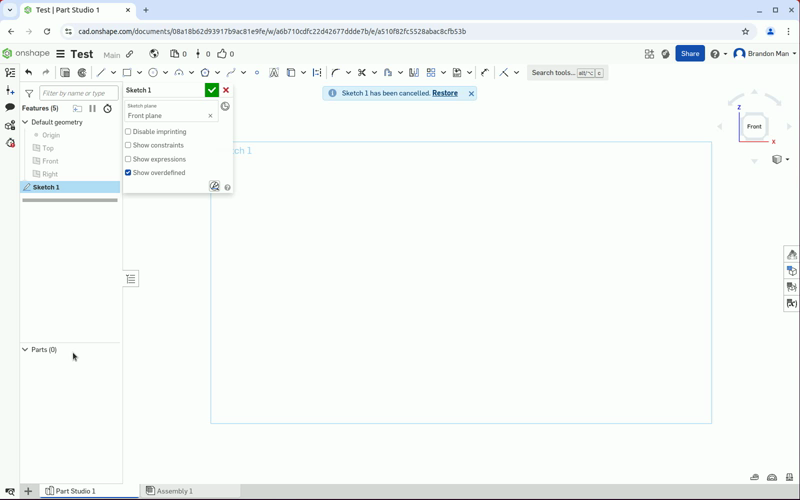
key(y)
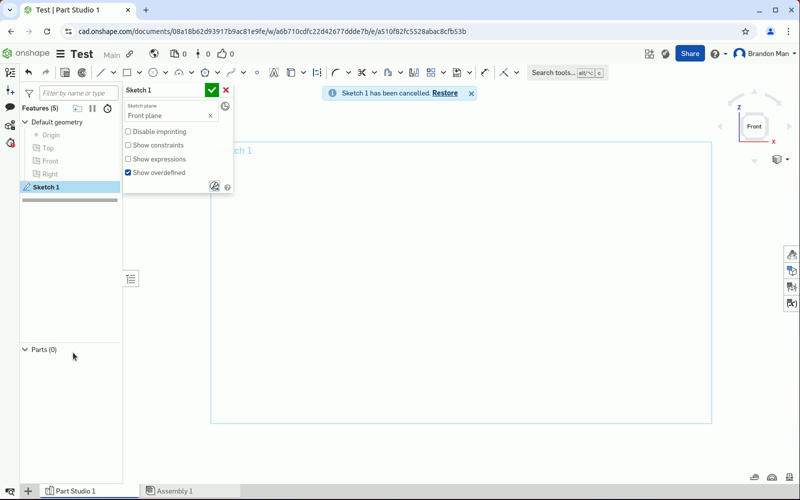
key(l)
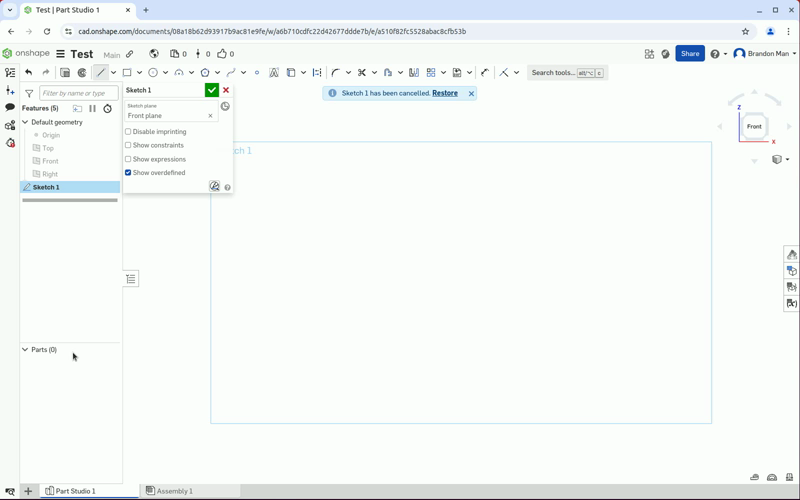
key_down(shift)
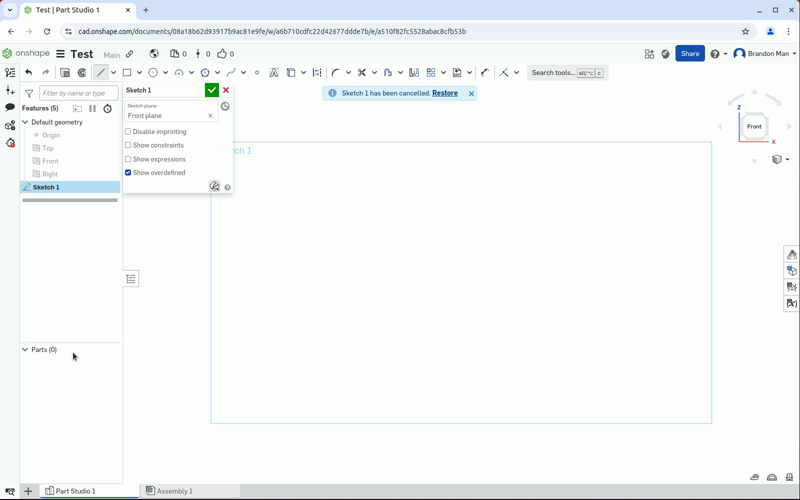
mouse_move(405, 318)
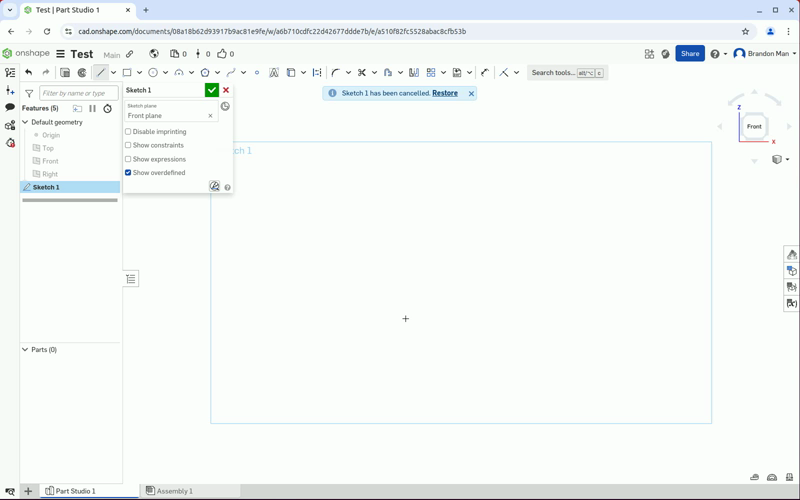
click(405, 318)
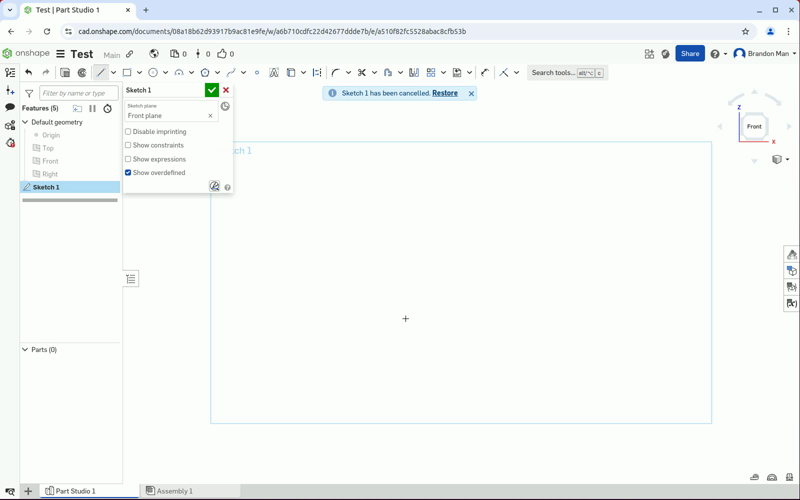
key_up(shift)
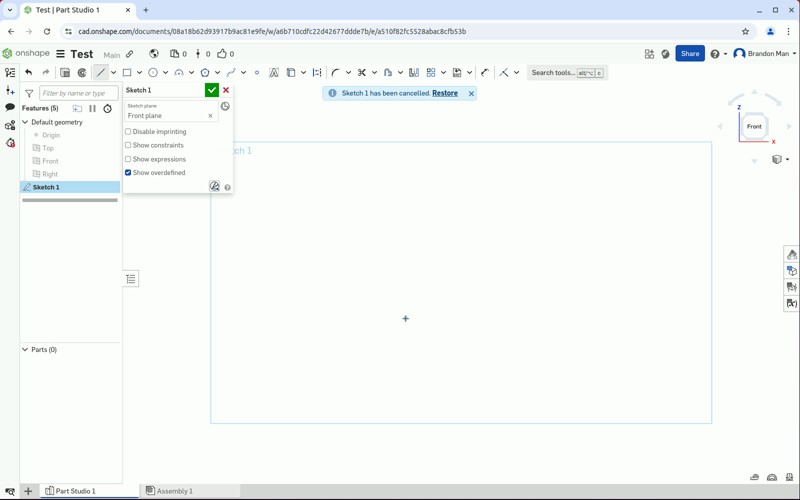
key_down(shift)
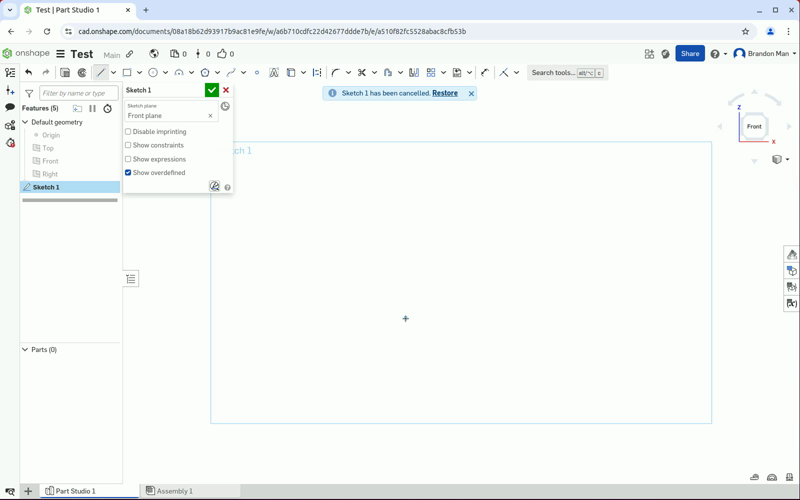
mouse_move(517, 318)
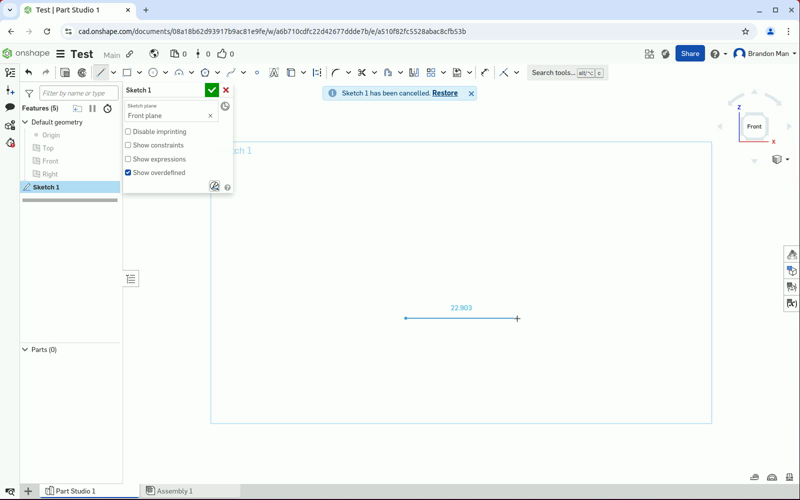
click(517, 318)
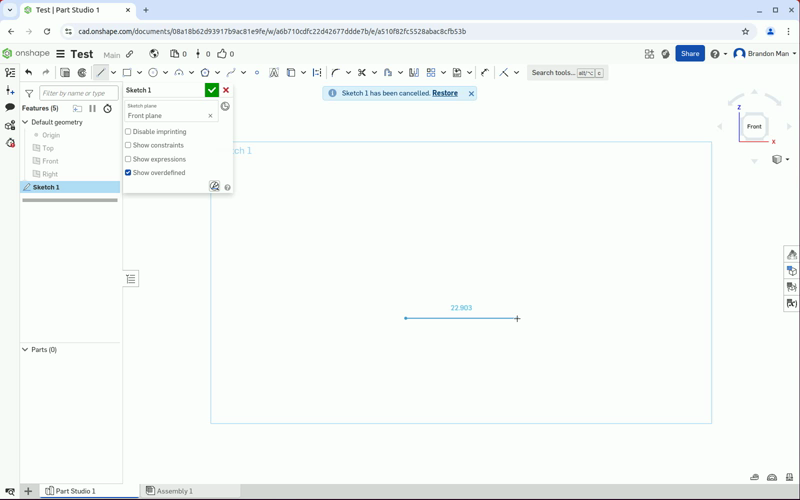
key_up(shift)
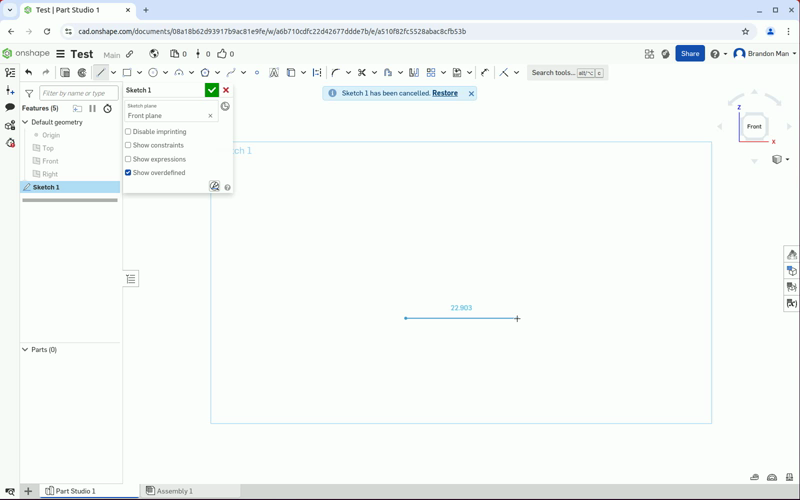
key_down(shift)
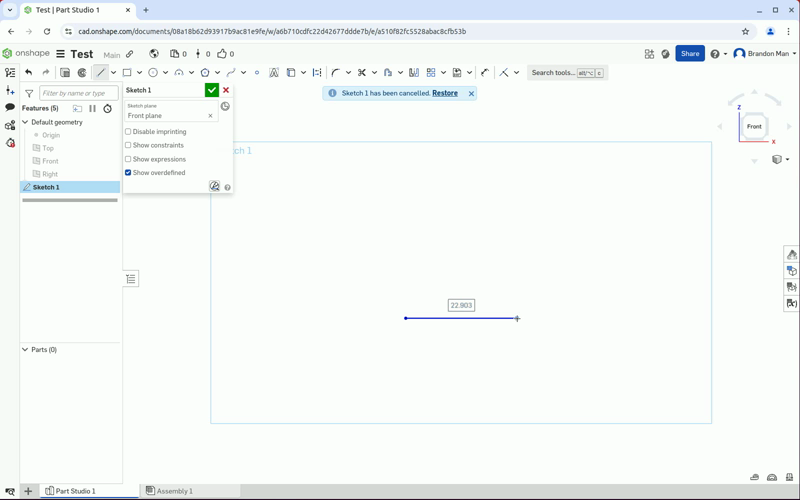
mouse_move(517, 246)
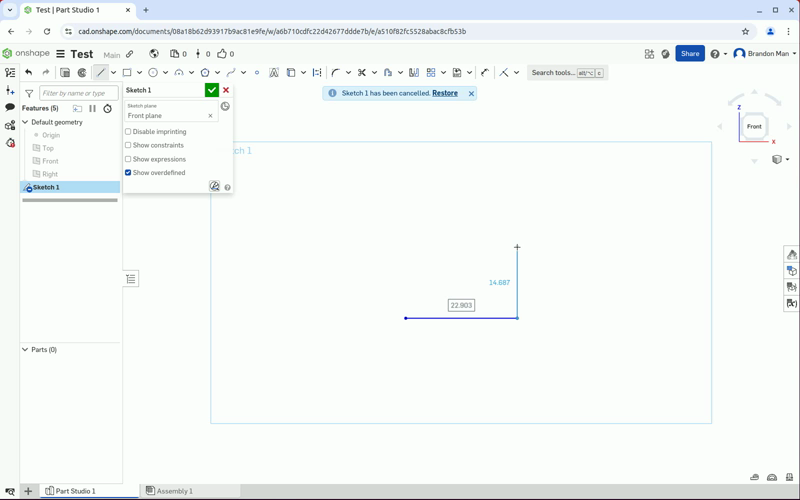
click(517, 246)
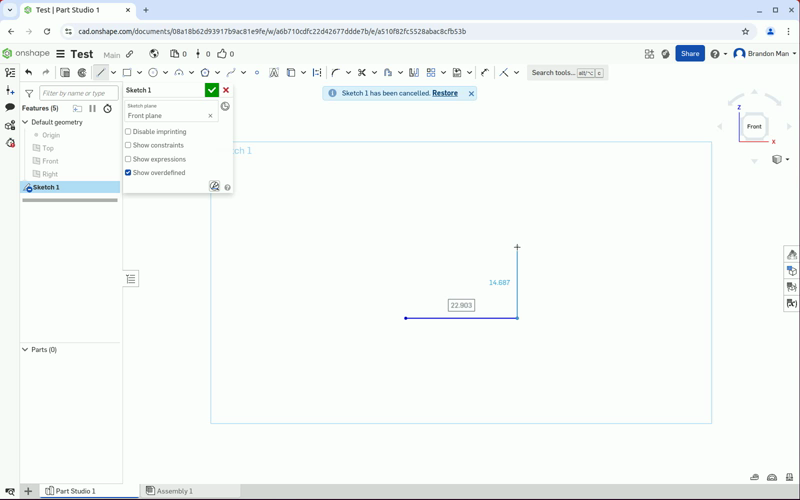
key_up(shift)
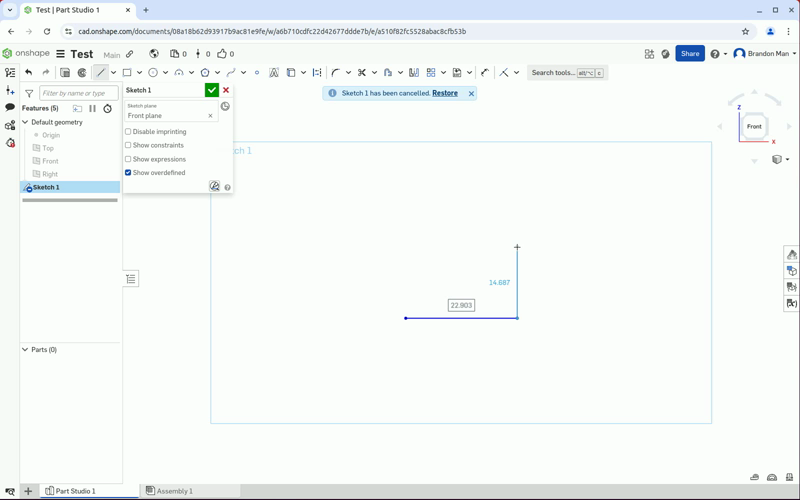
key_down(shift)
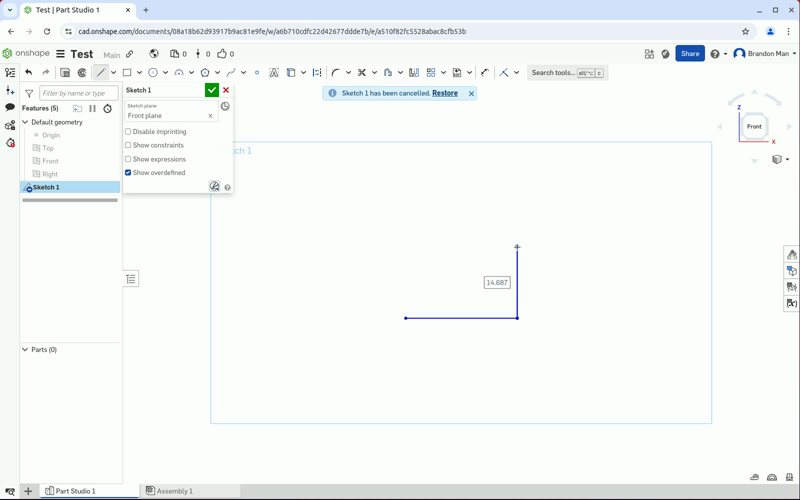
mouse_move(547, 246)
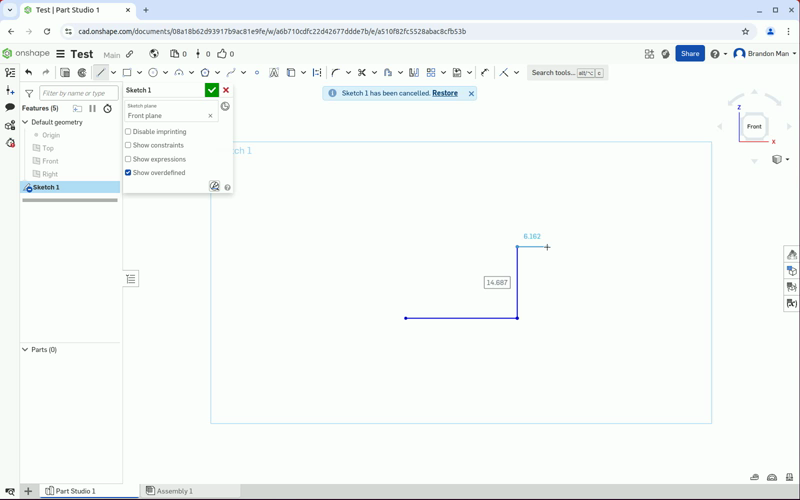
mouse_move(477, 246)
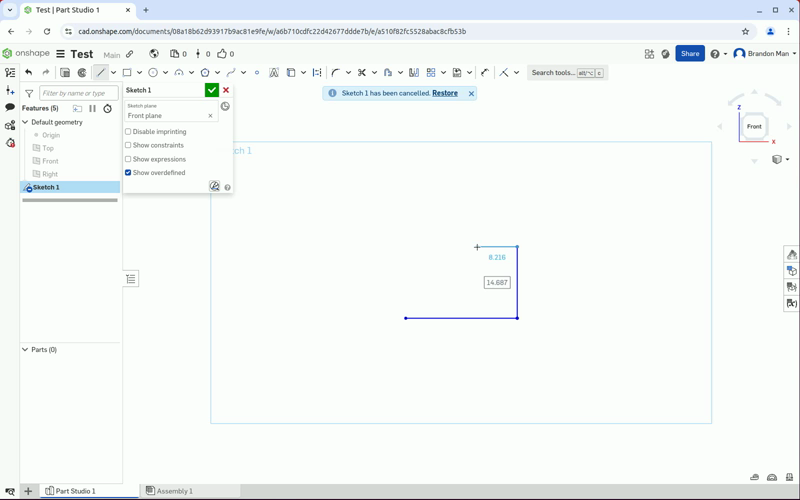
click(477, 246)
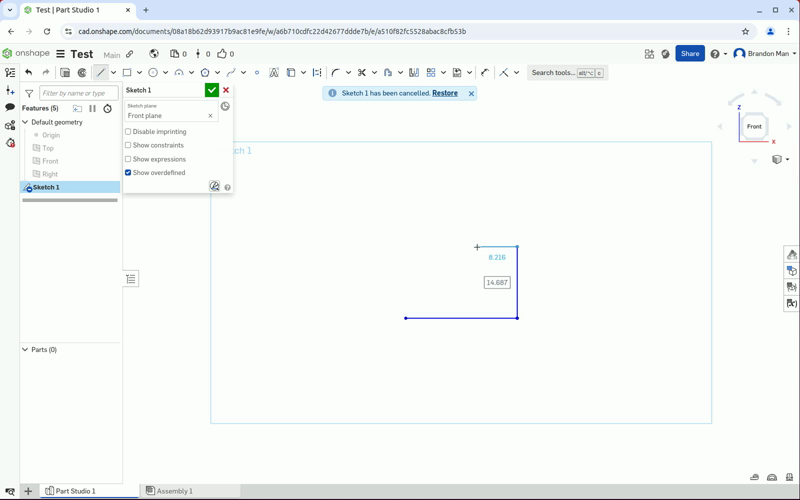
key_up(shift)
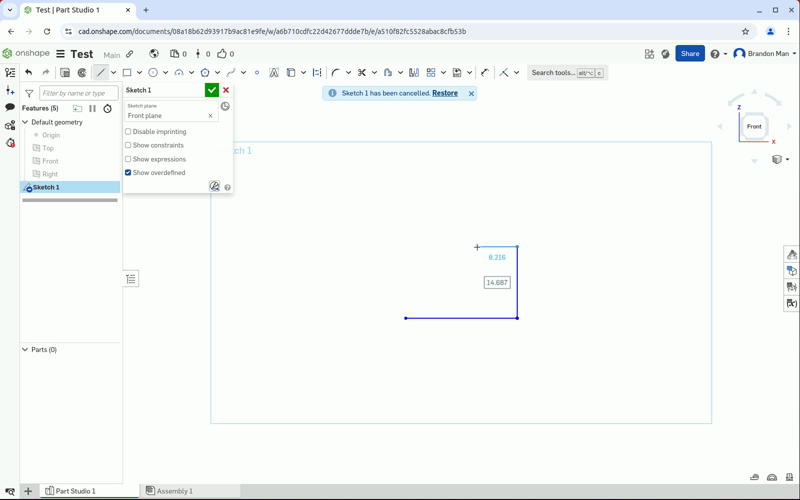
key_down(shift)
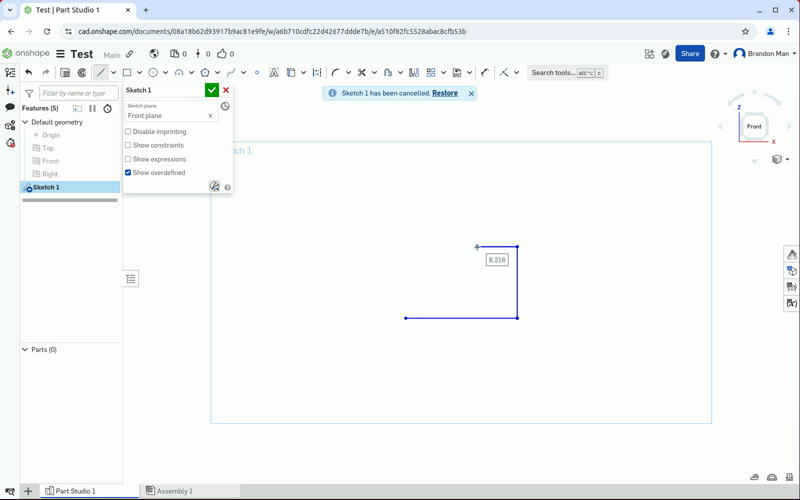
mouse_move(405, 246)
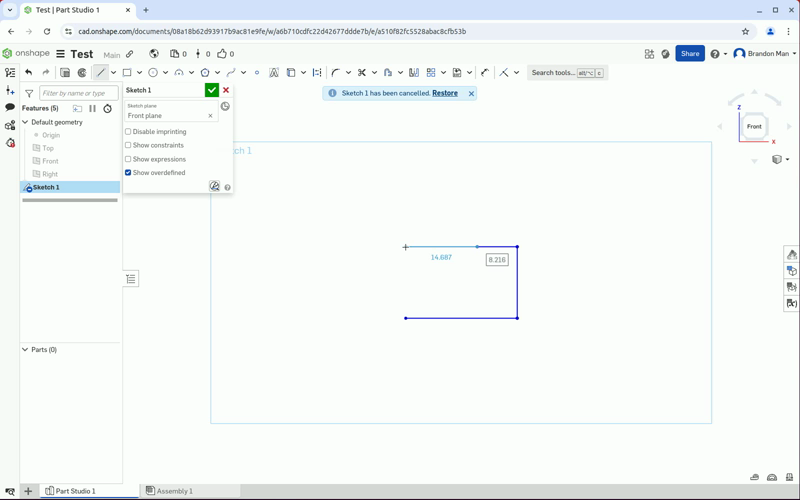
click(405, 246)
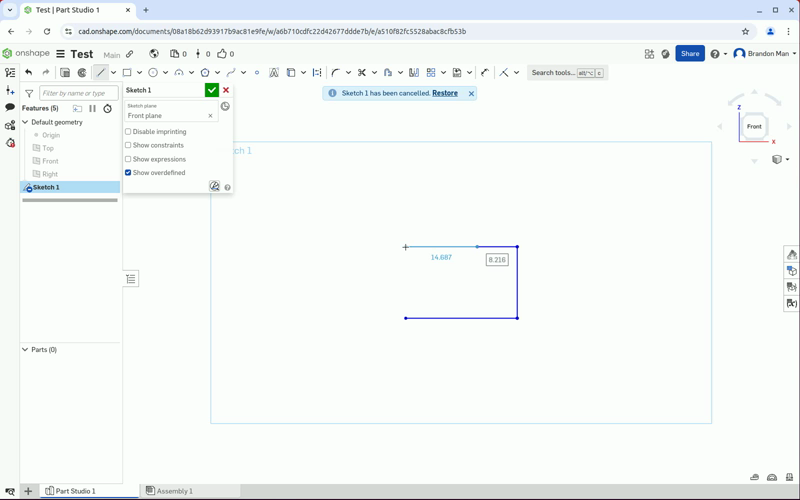
key_up(shift)
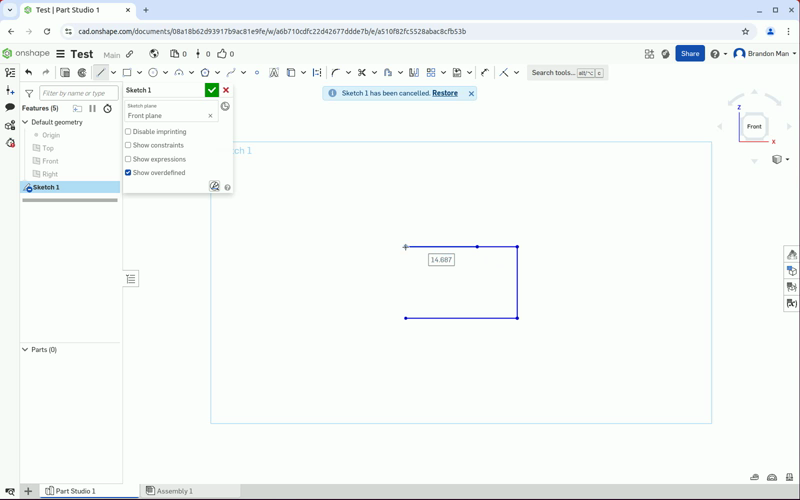
key_down(shift)
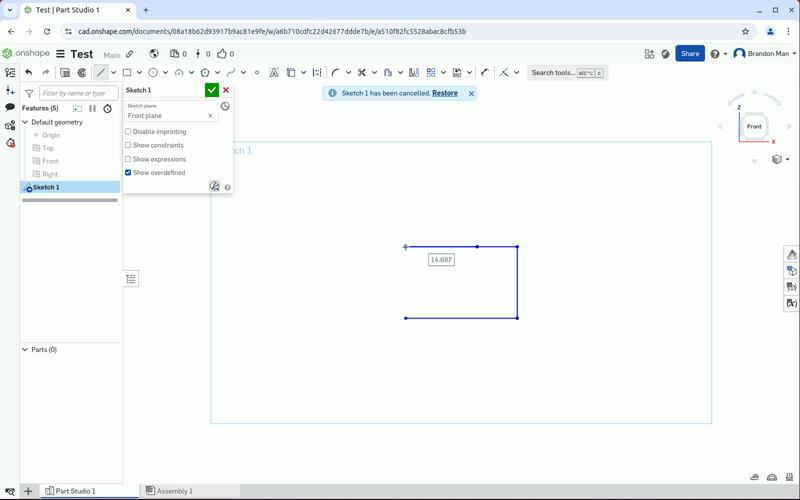
mouse_move(405, 318)
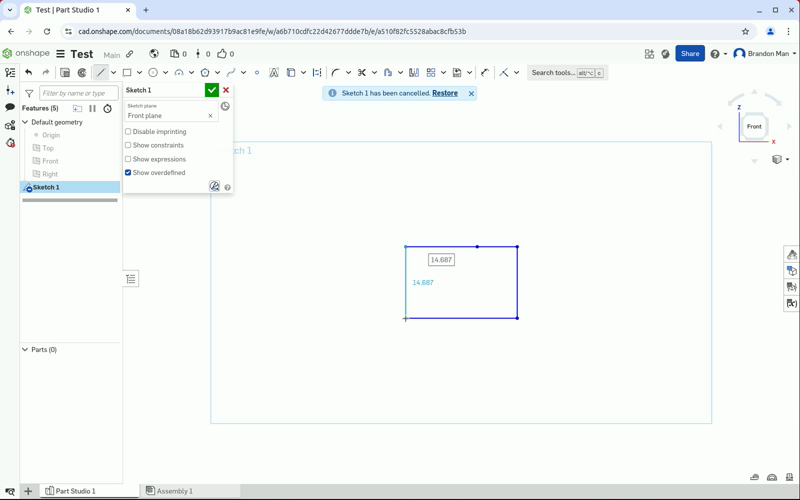
key_up(shift)
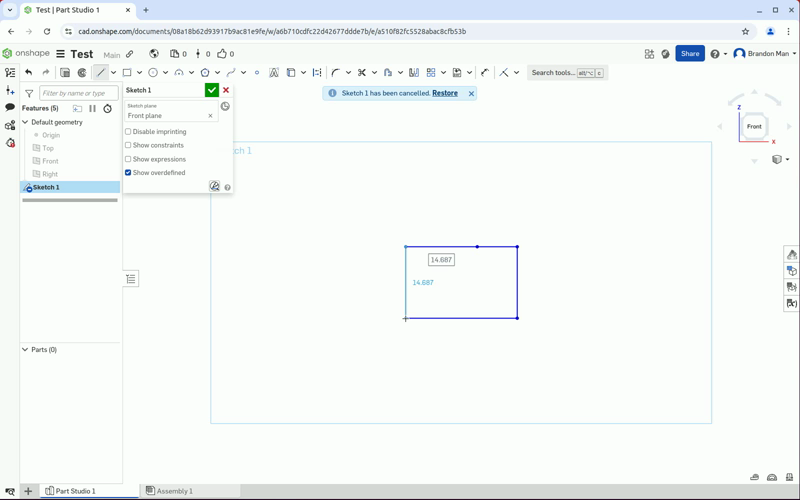
click(405, 318)
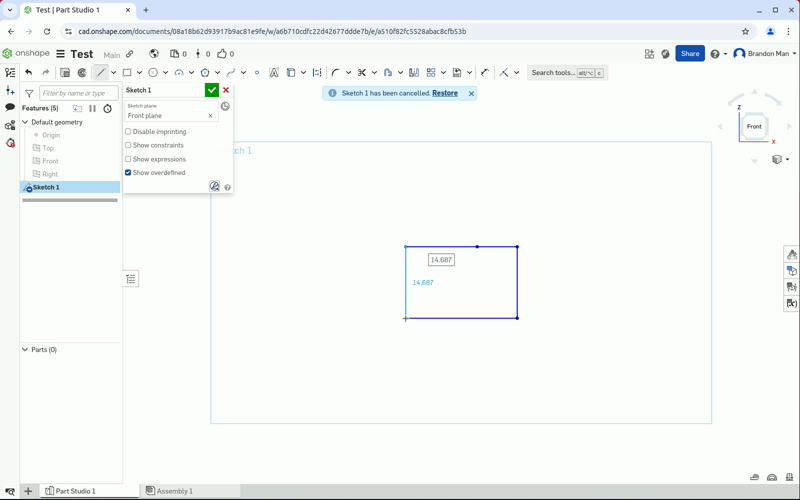
key(esc)
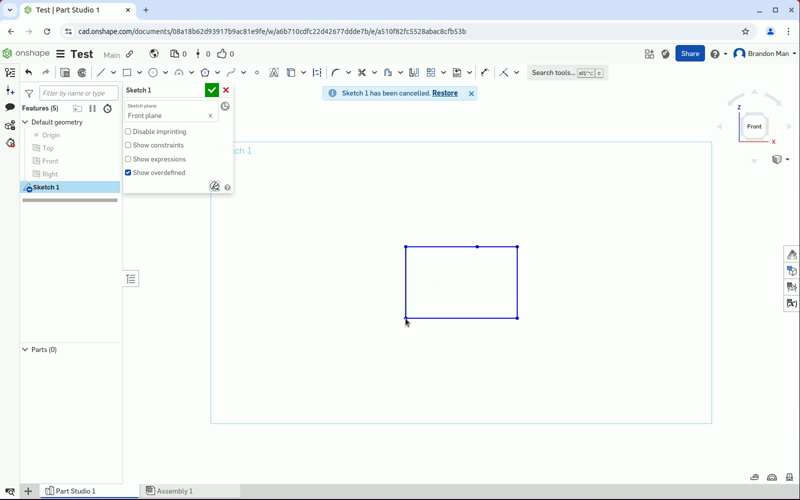
mouse_move(435, 278)
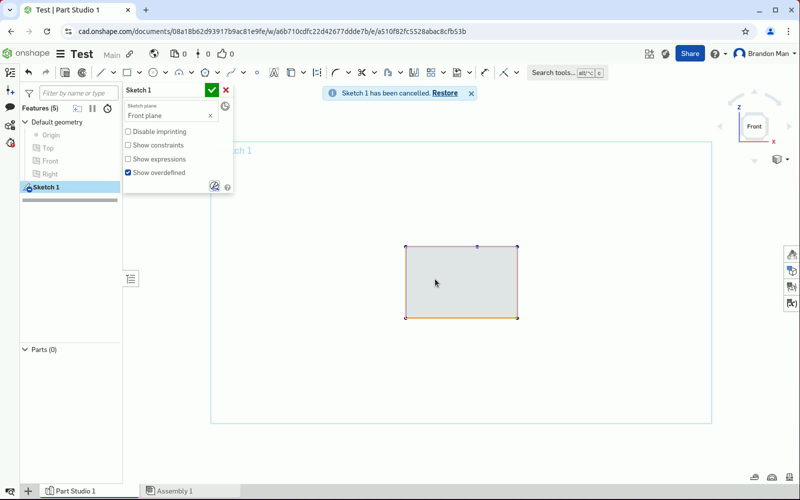
click(435, 278)
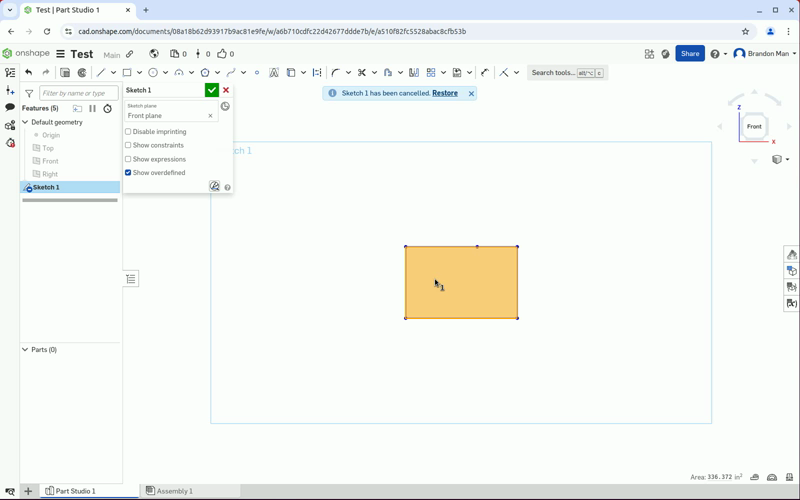
mouse_move(73, 352)
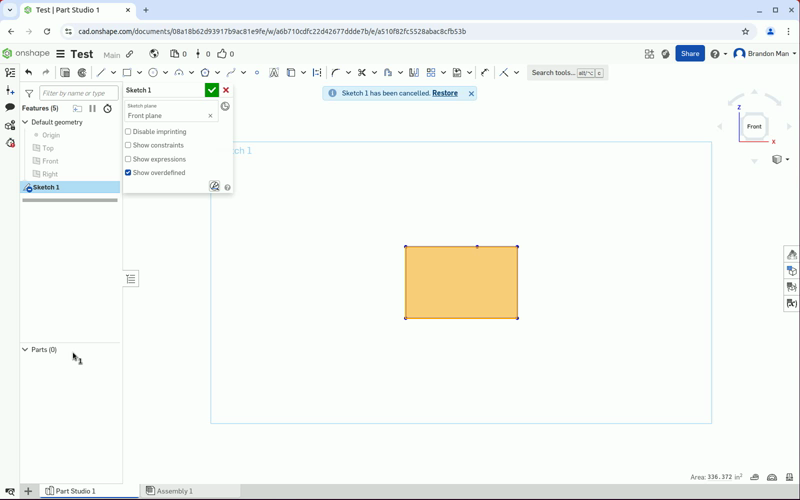
key(shift+y)
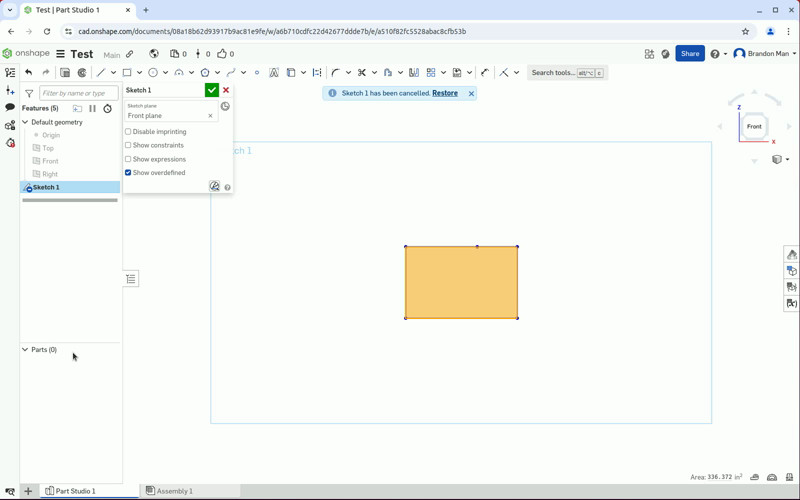
key(shift+e)
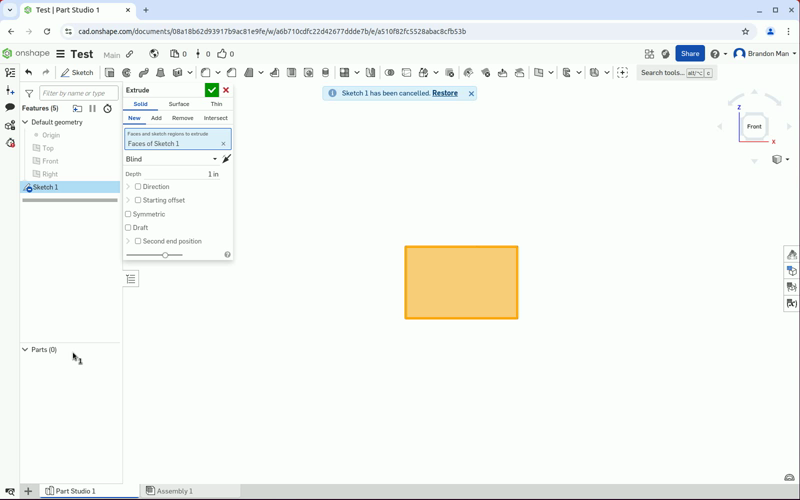
mouse_move(143, 106)
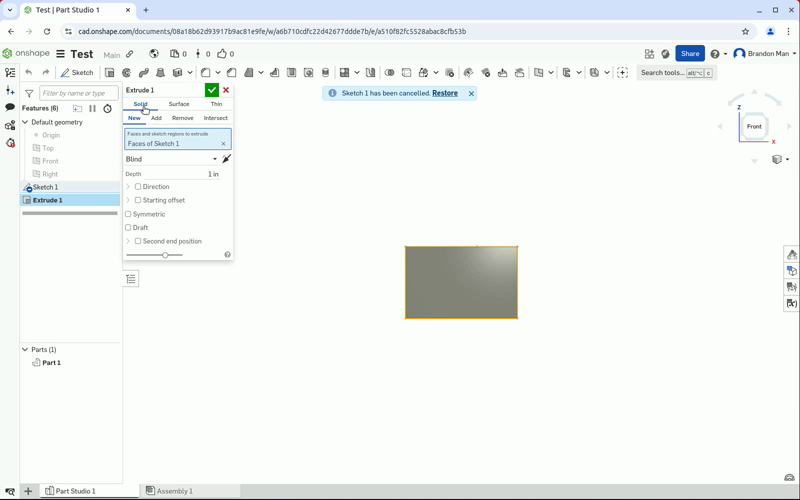
click(143, 106)
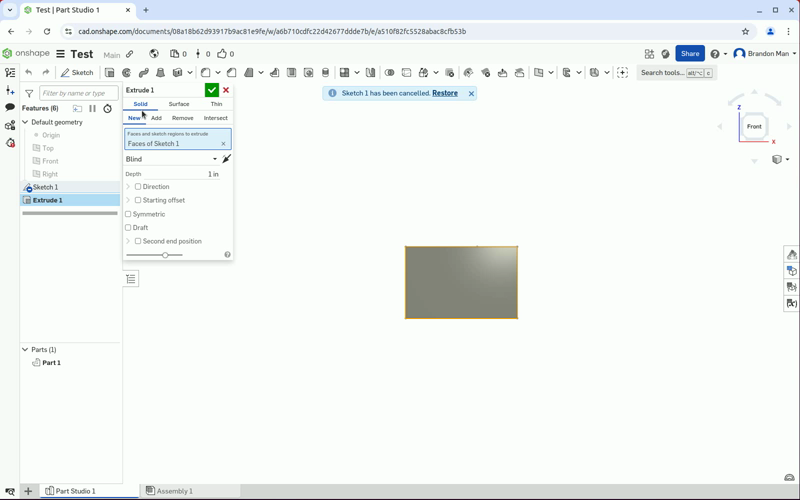
mouse_move(137, 120)
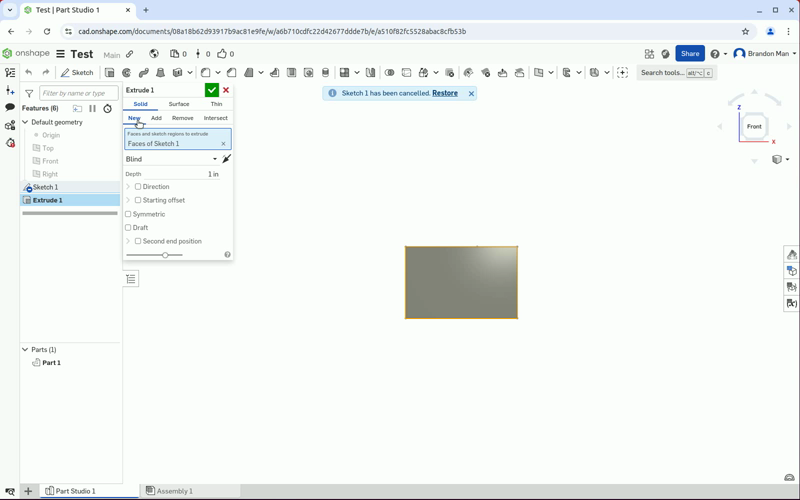
click(137, 120)
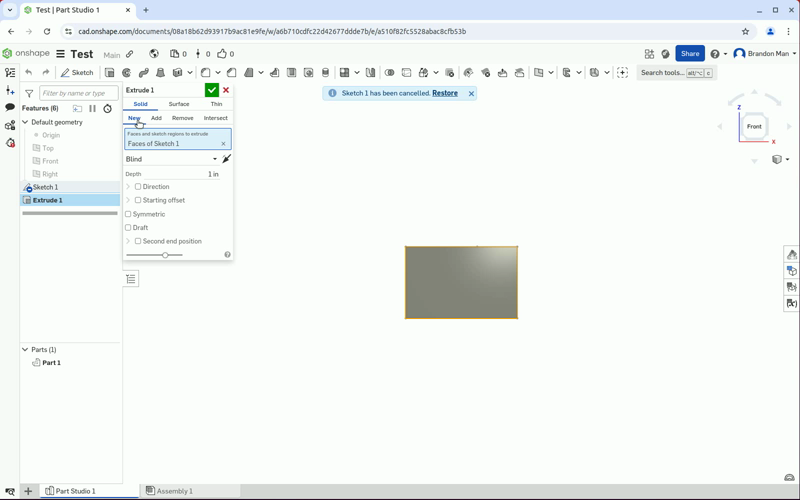
key(tab, 4)
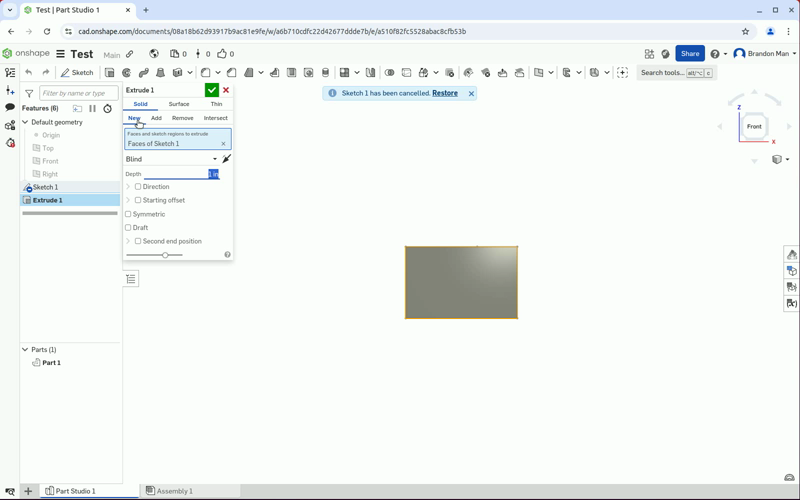
text(22.868)
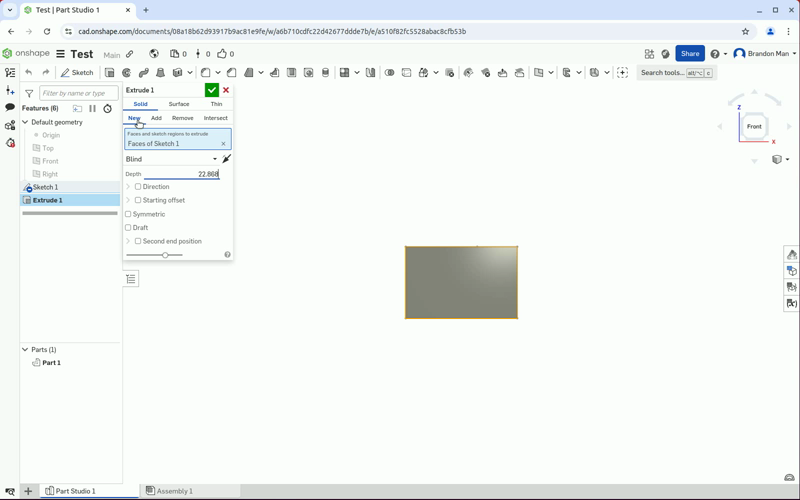
key(enter)
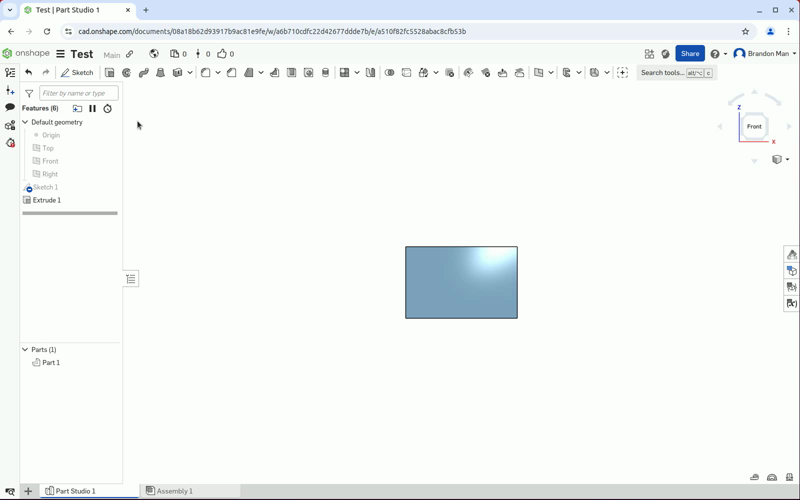
key(shift+h)
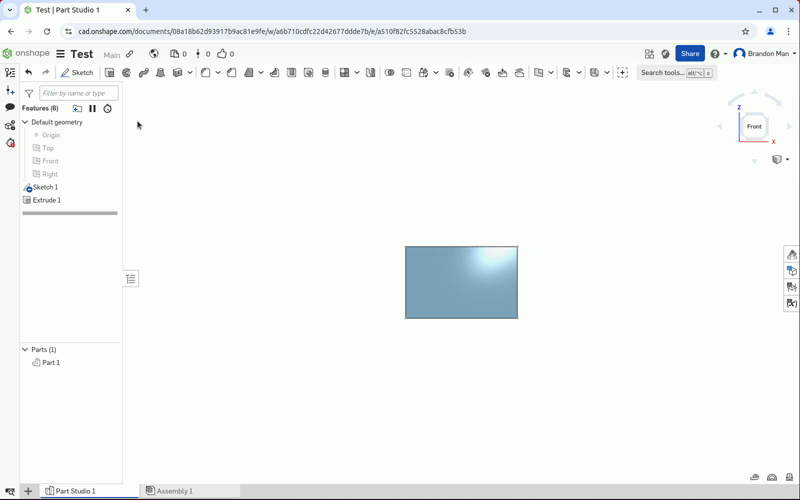
key(shift+h)
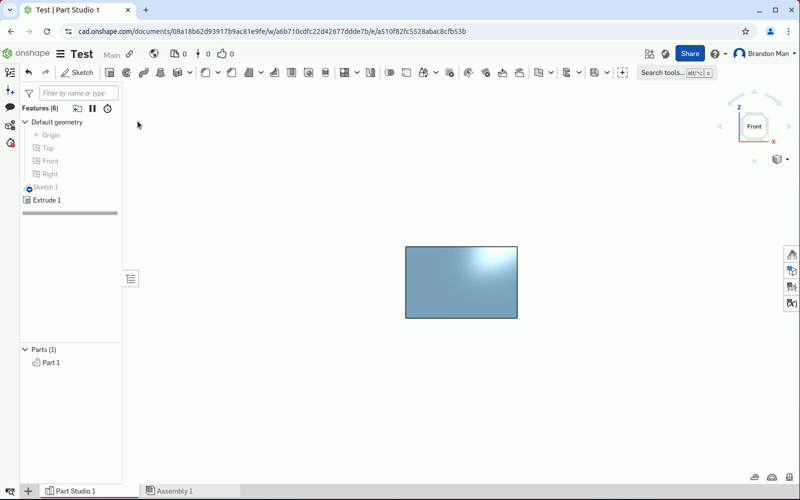
mouse_move(73, 189)
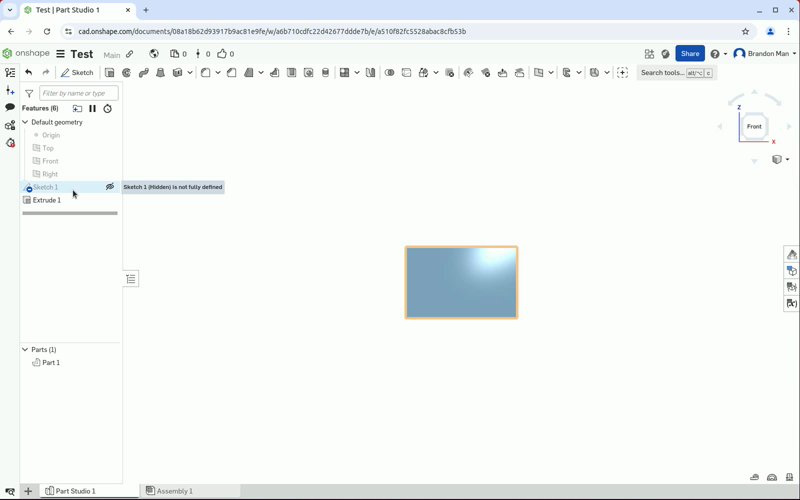
click(73, 189)
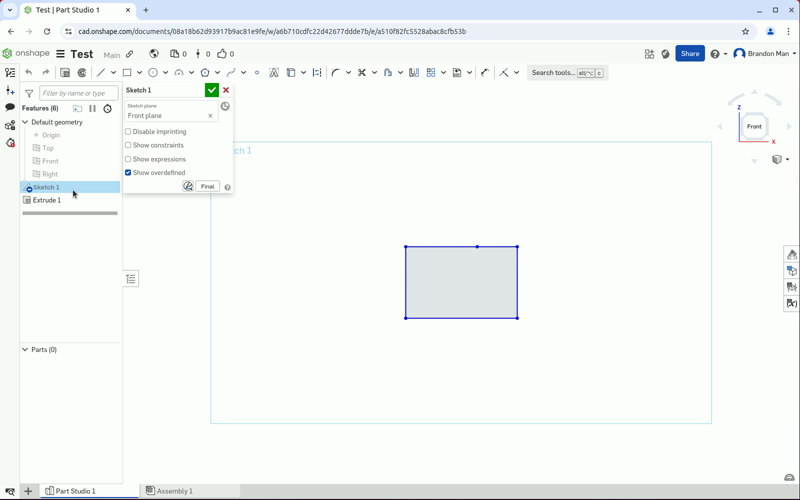
mouse_move(229, 92)
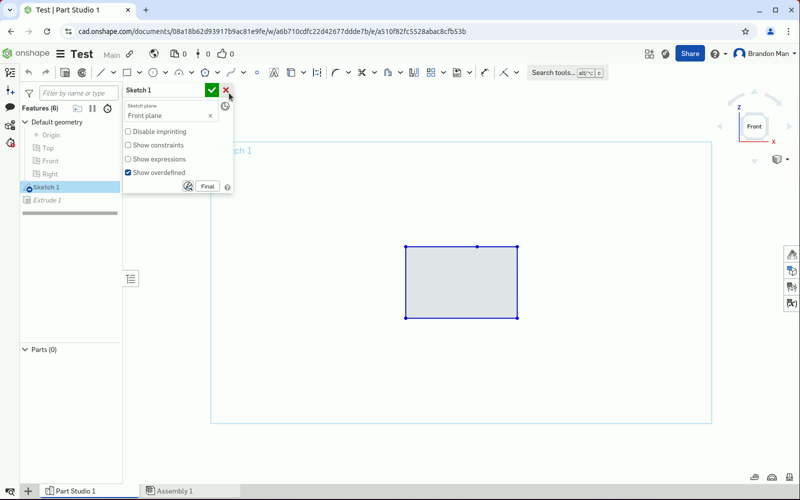
click(229, 92)
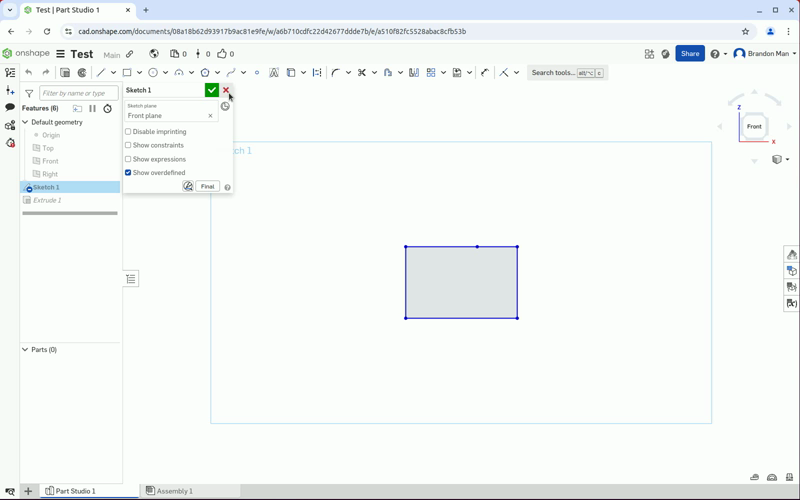
key(shift+s)
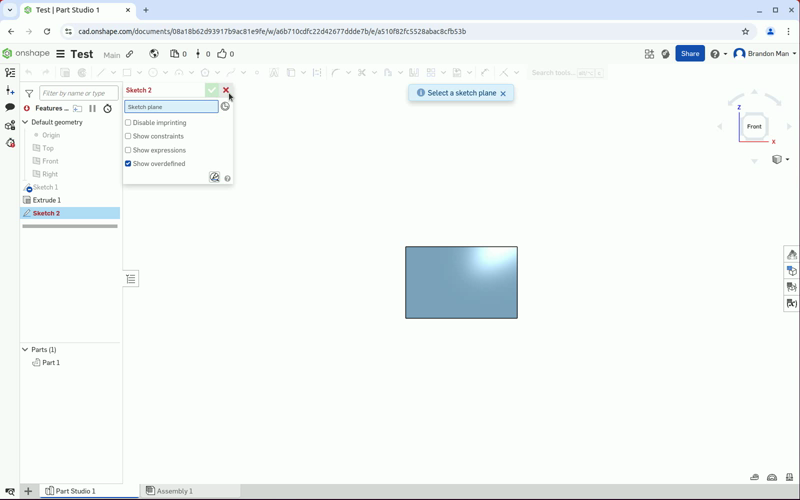
mouse_move(73, 163)
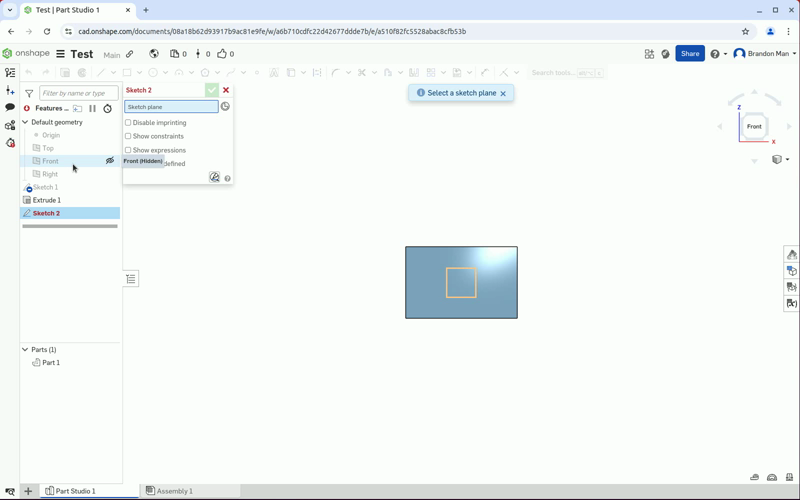
click(73, 163)
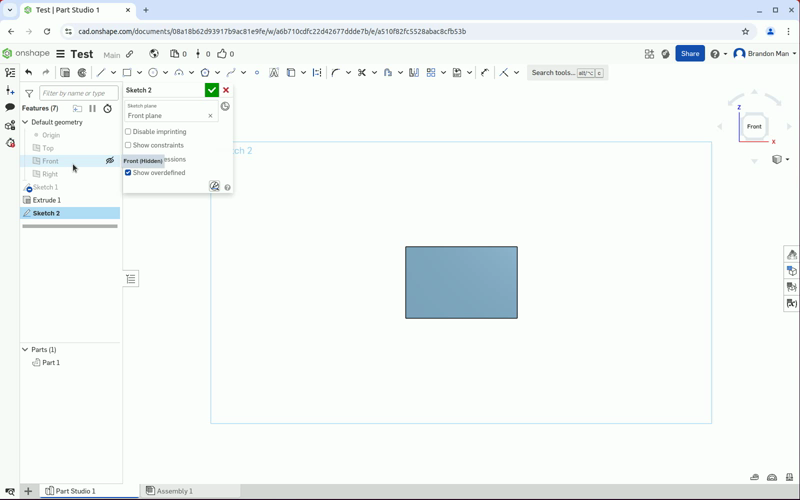
mouse_move(73, 352)
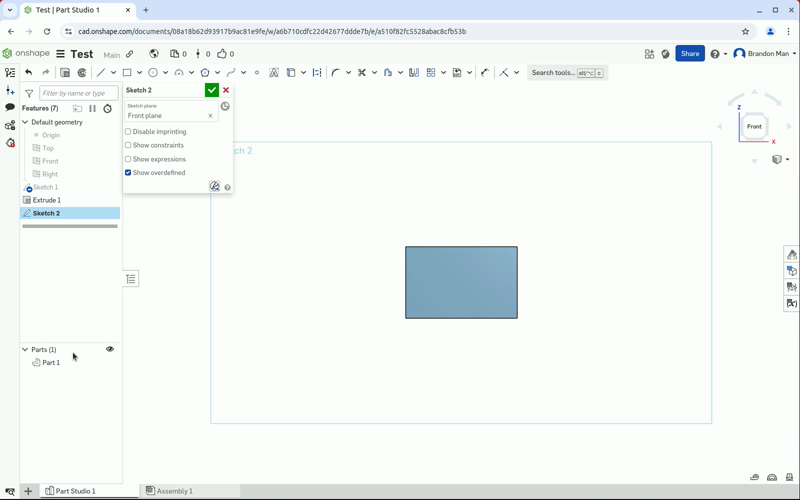
key(y)
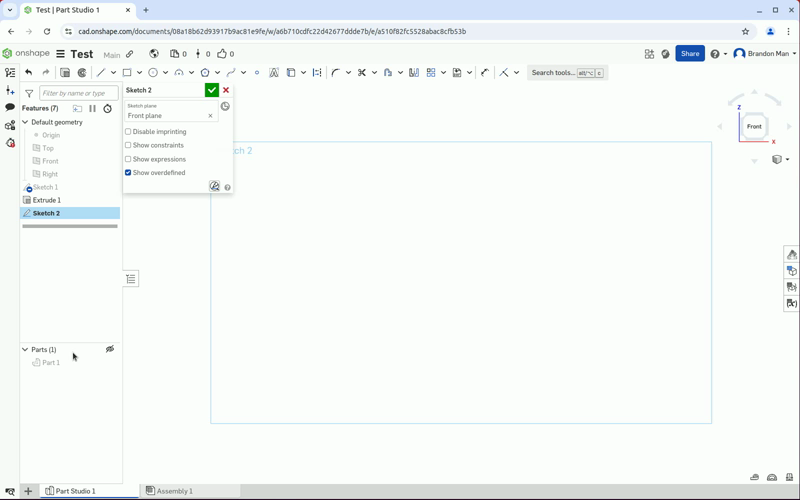
key(l)
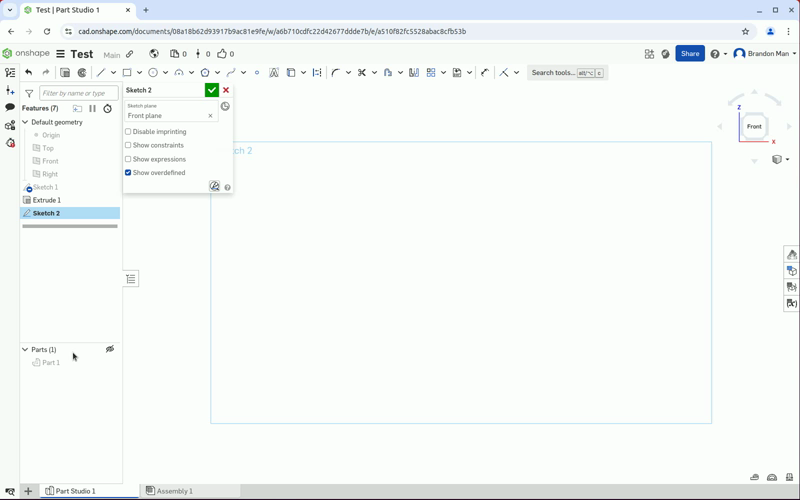
key_down(shift)
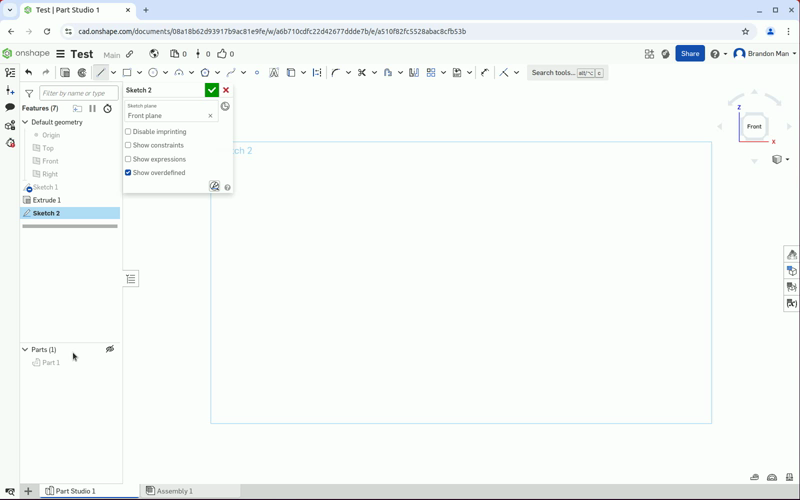
mouse_move(476, 247)
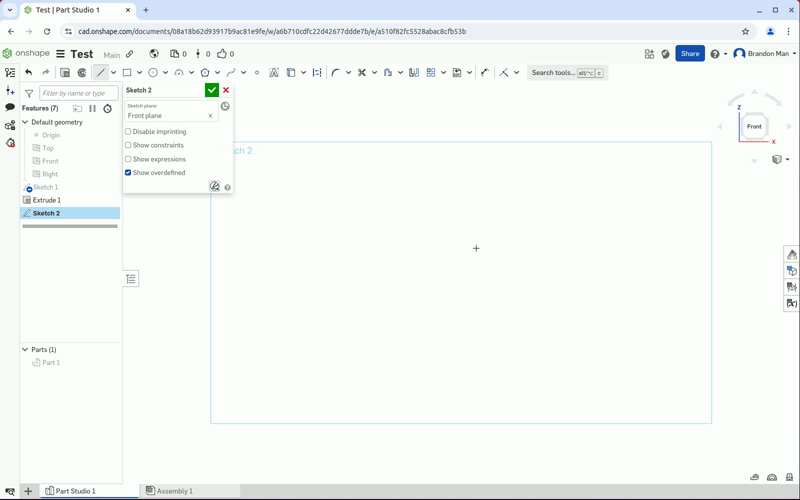
click(476, 247)
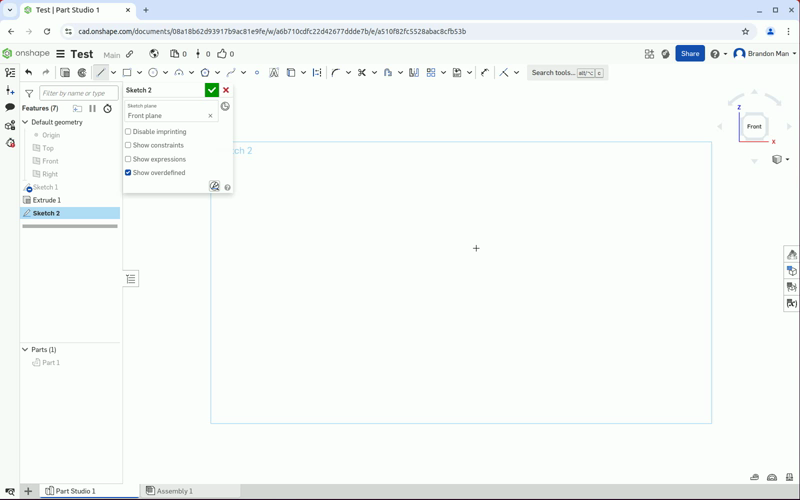
key_up(shift)
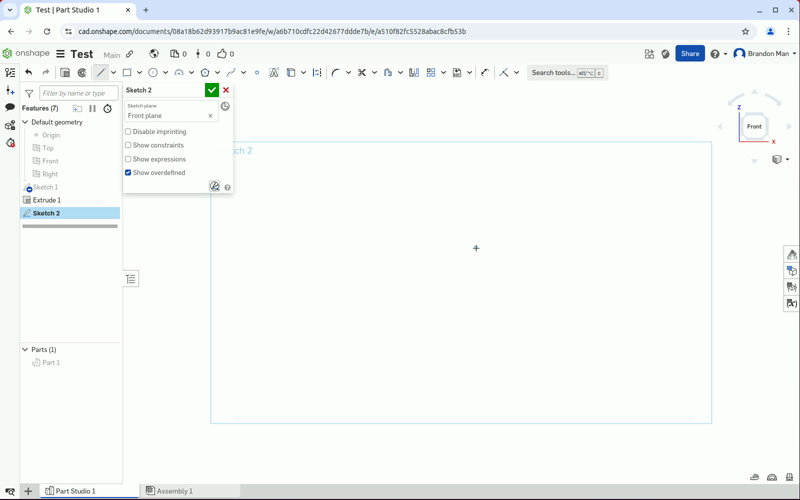
key_down(shift)
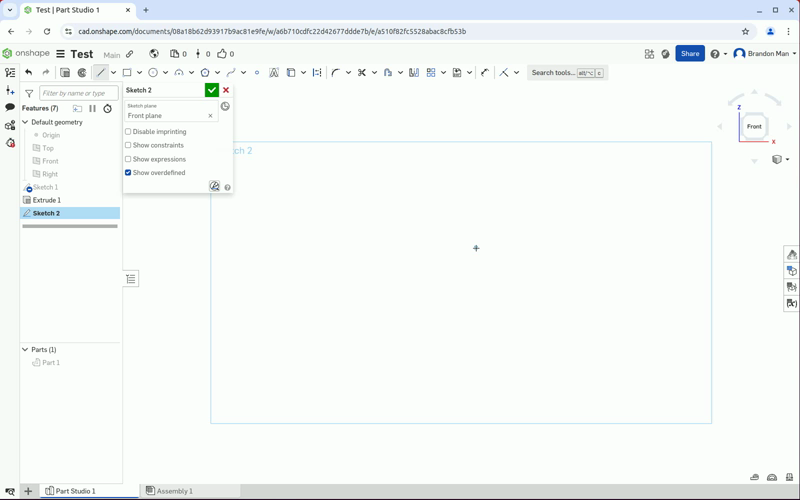
mouse_move(506, 247)
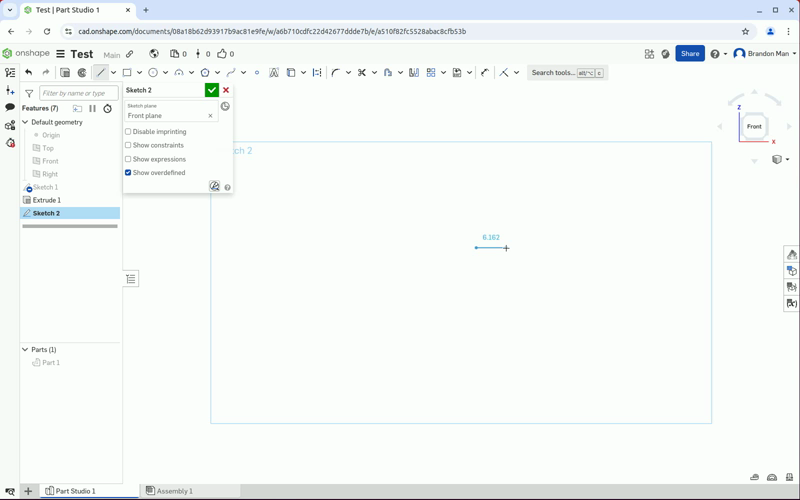
mouse_move(516, 247)
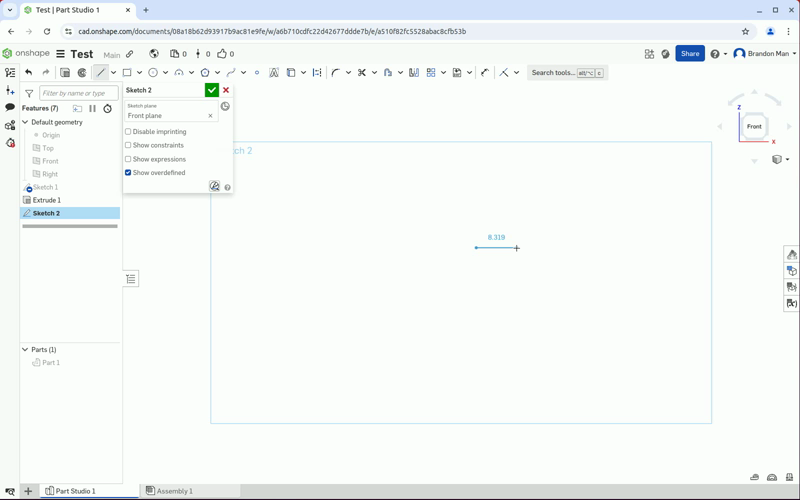
click(516, 247)
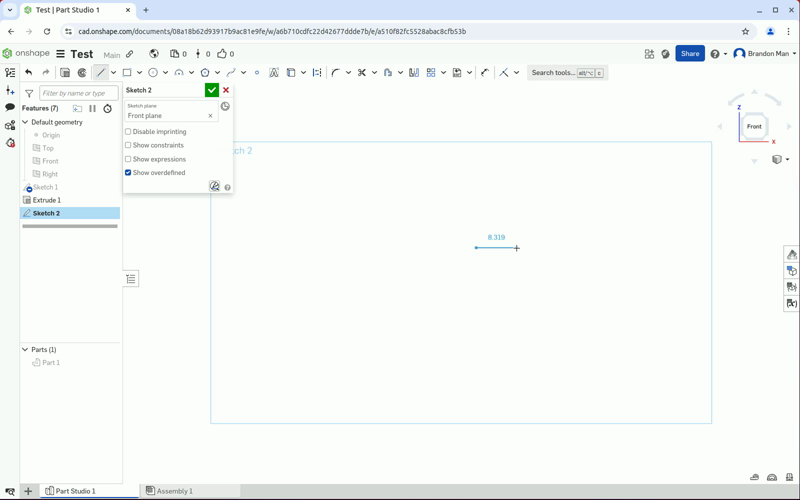
key_up(shift)
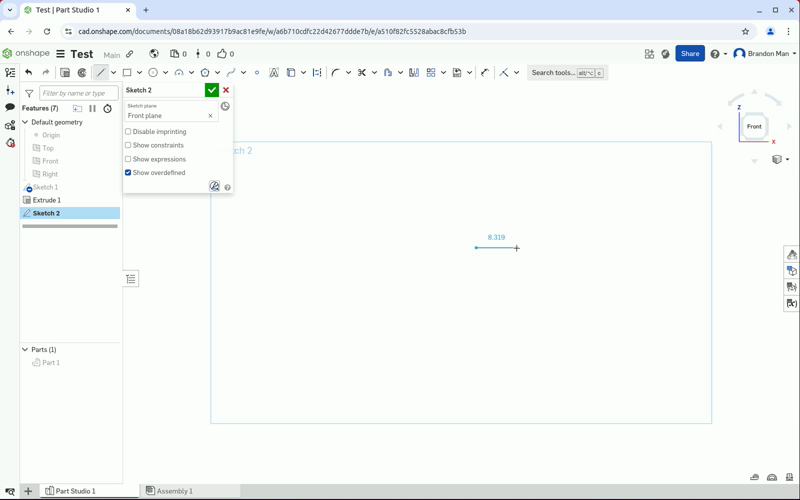
key_down(shift)
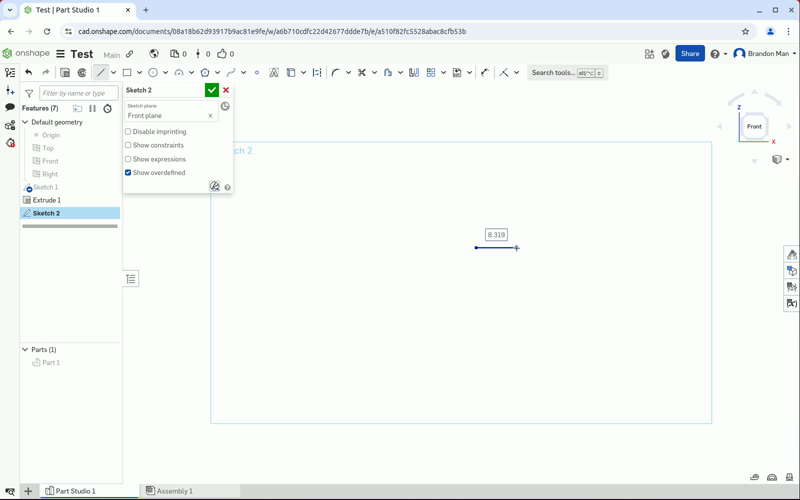
mouse_move(546, 247)
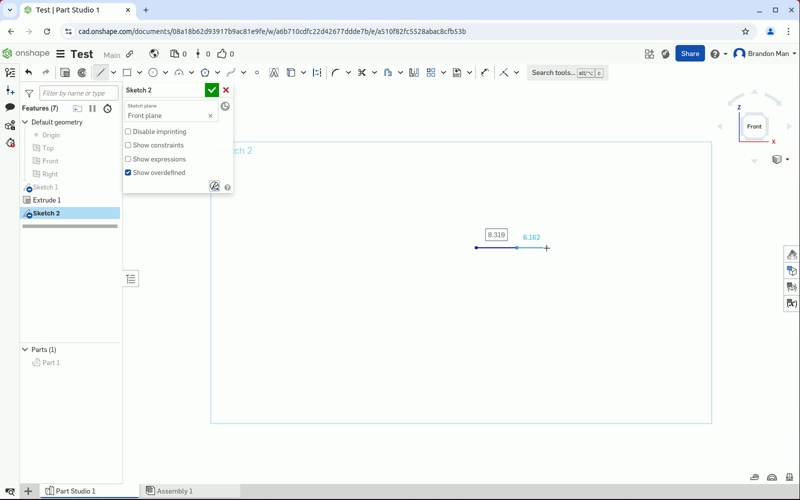
mouse_move(516, 225)
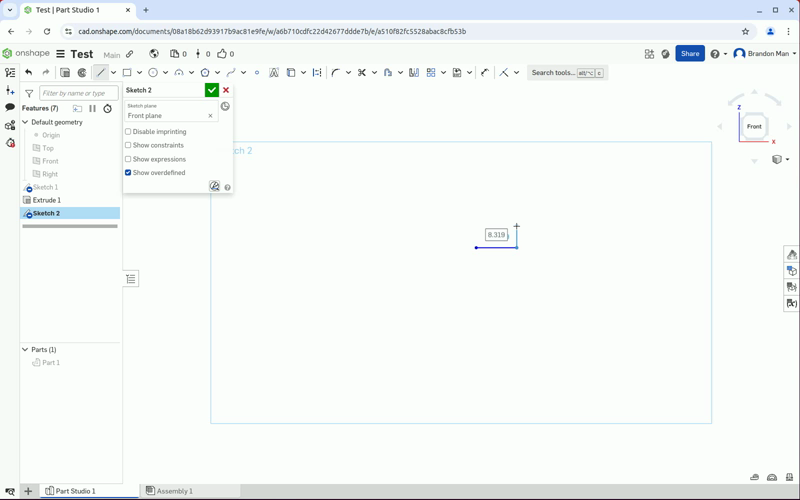
click(516, 225)
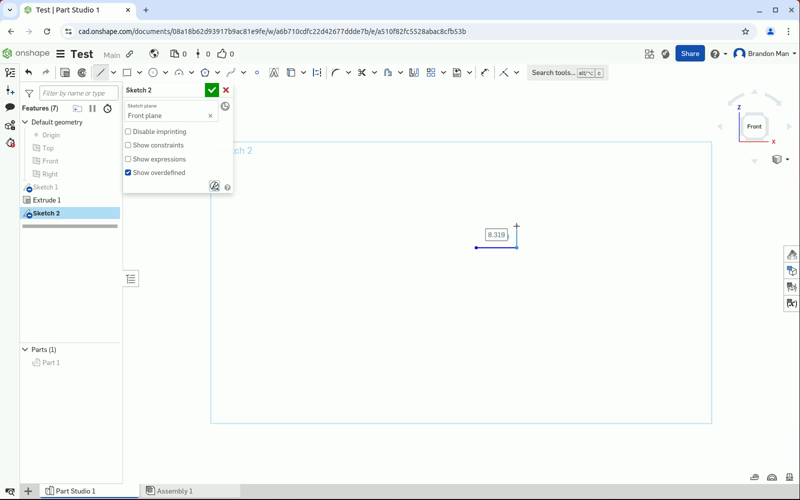
key_up(shift)
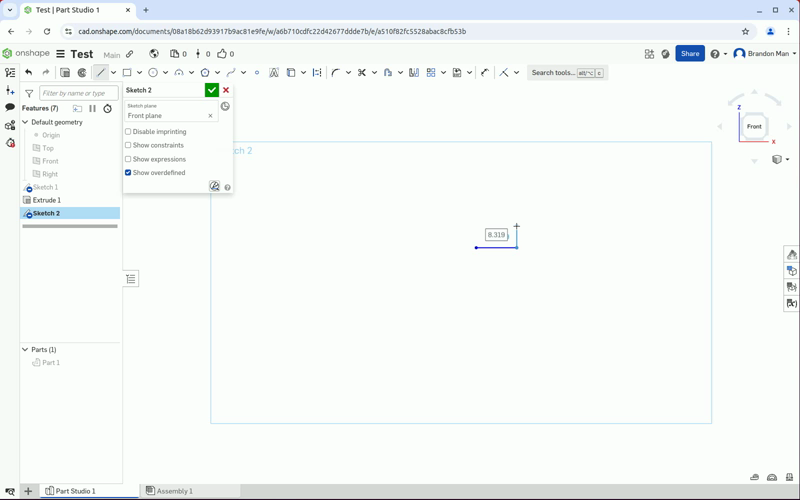
key_down(shift)
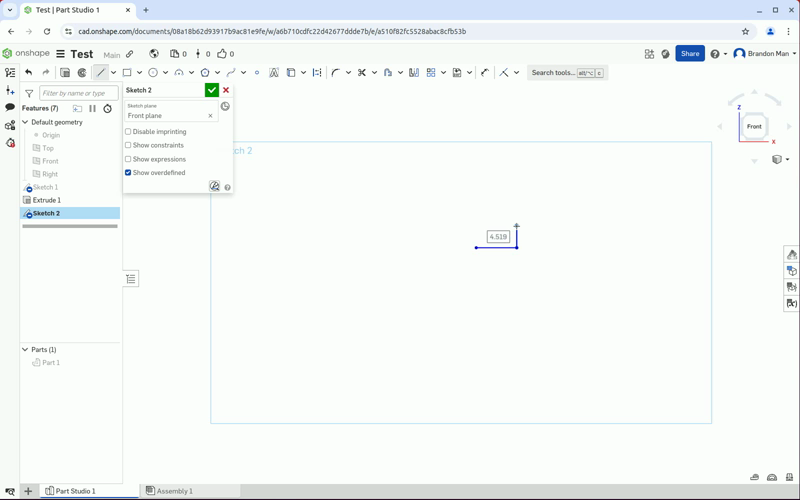
mouse_move(546, 225)
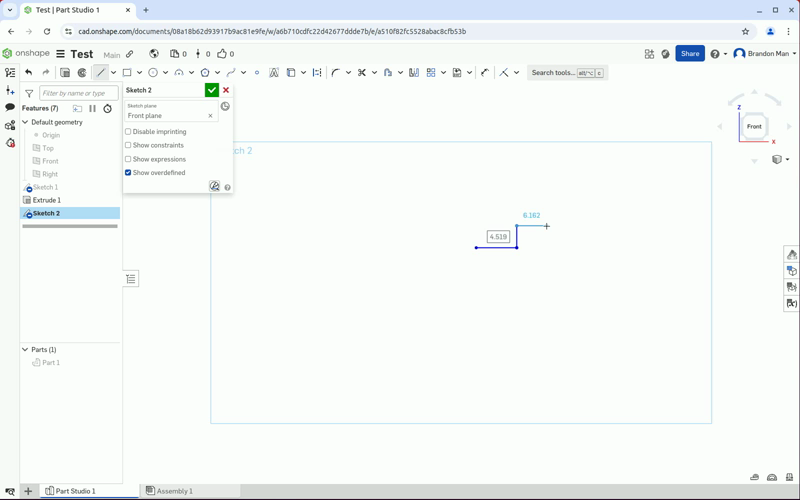
mouse_move(516, 201)
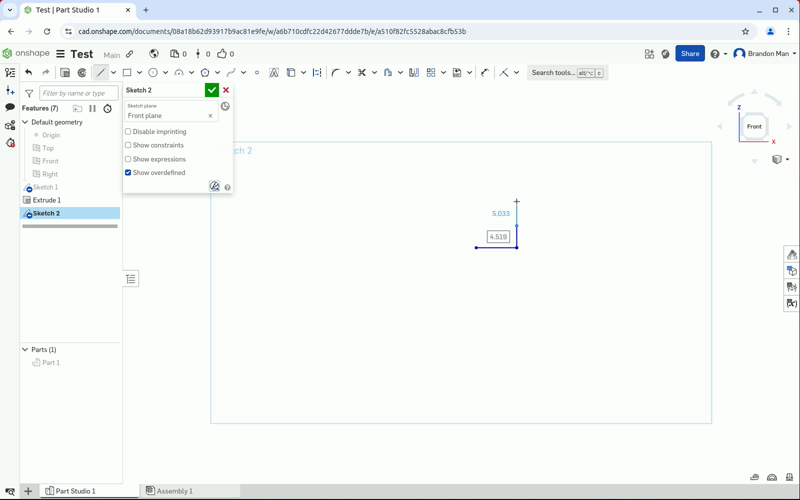
click(516, 201)
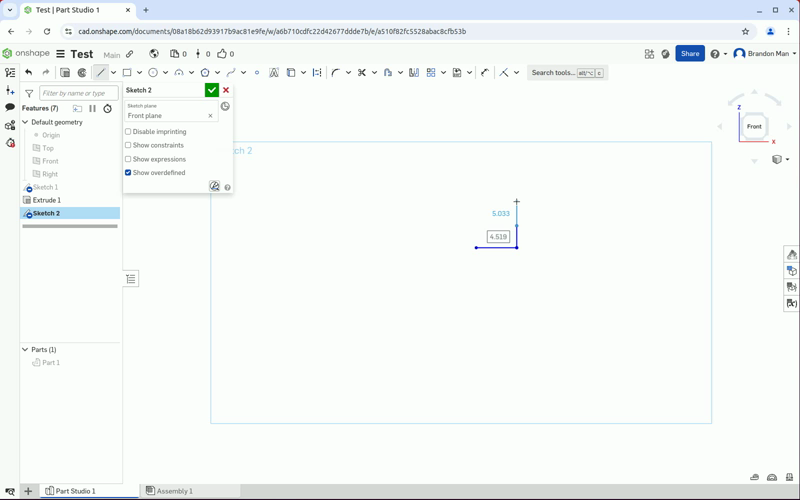
key_up(shift)
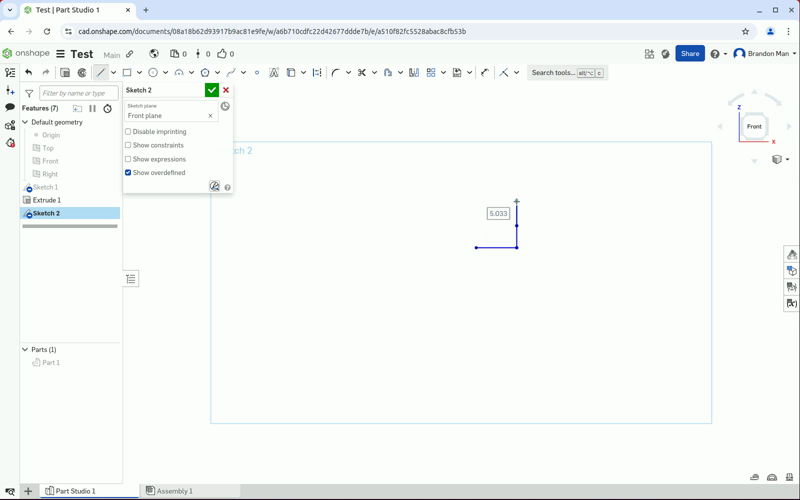
key(esc)
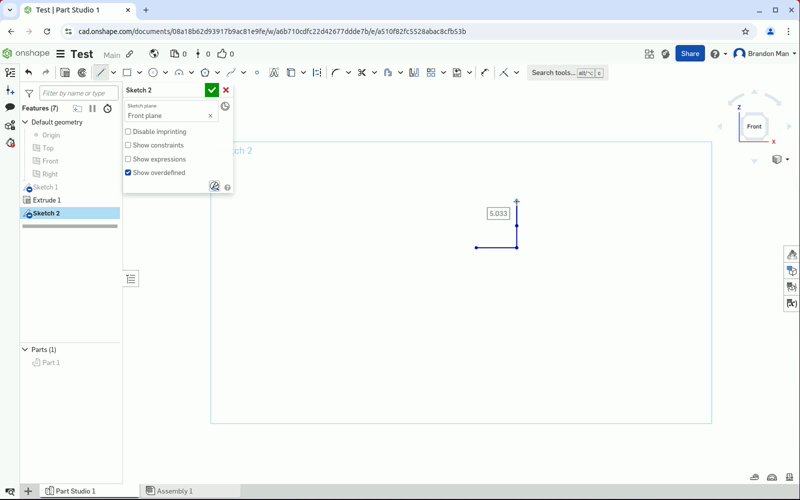
key(a)
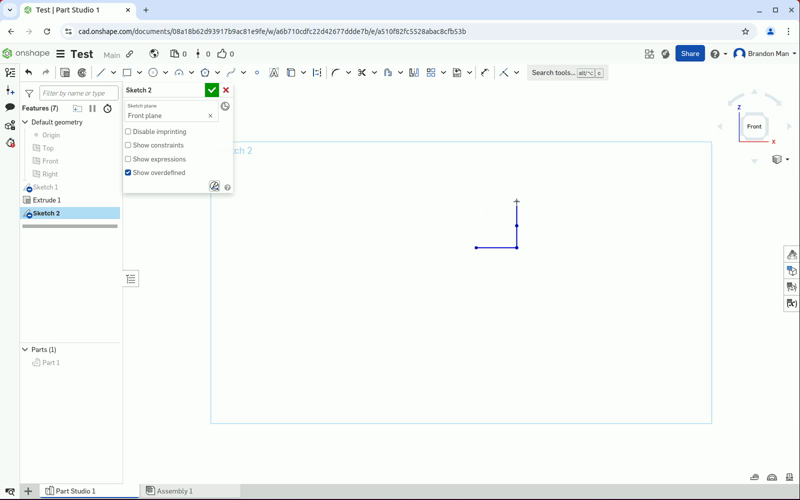
mouse_move(516, 201)
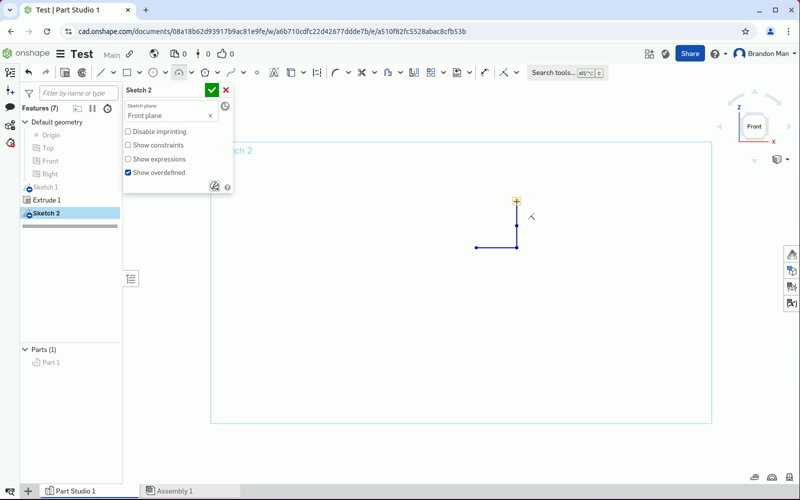
click(516, 201)
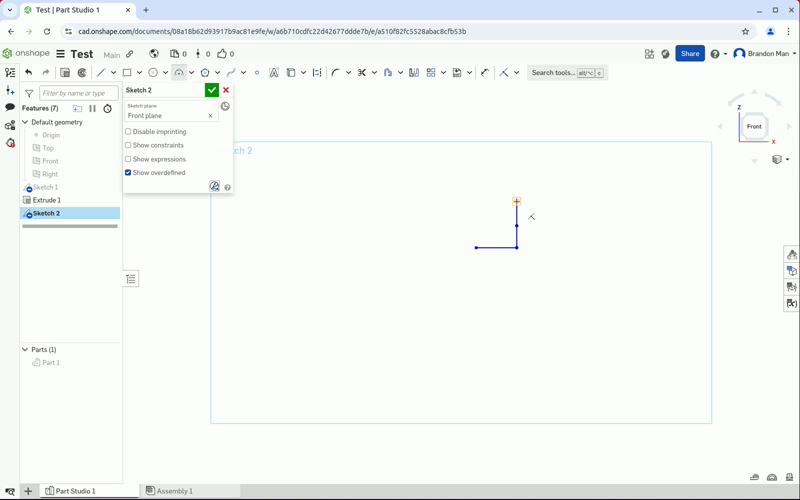
key_down(shift)
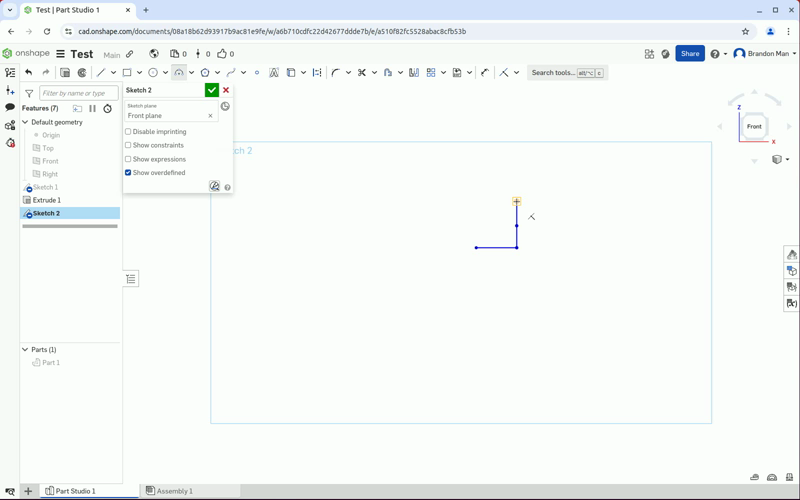
mouse_move(476, 240)
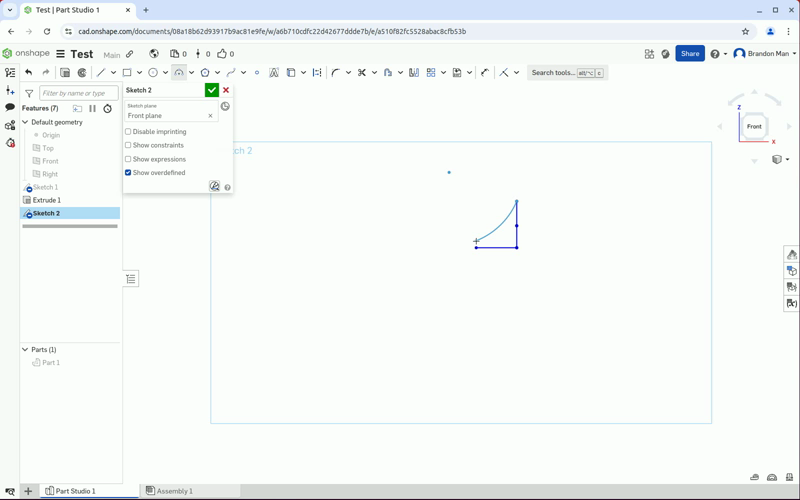
click(476, 240)
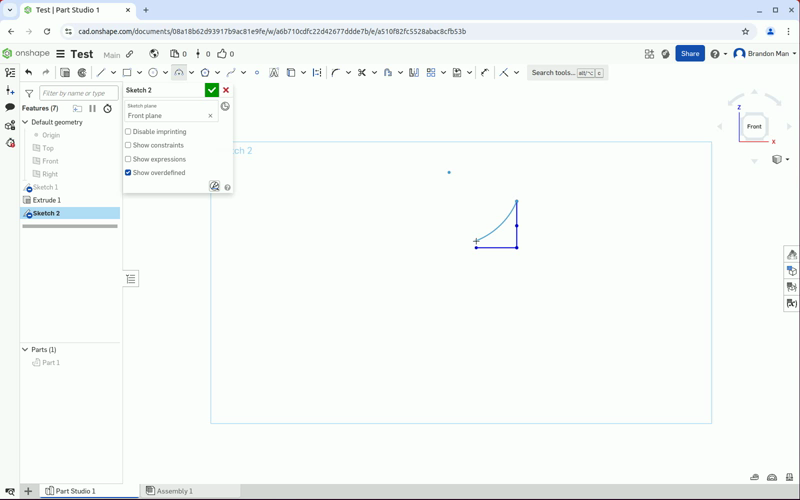
mouse_move(488, 212)
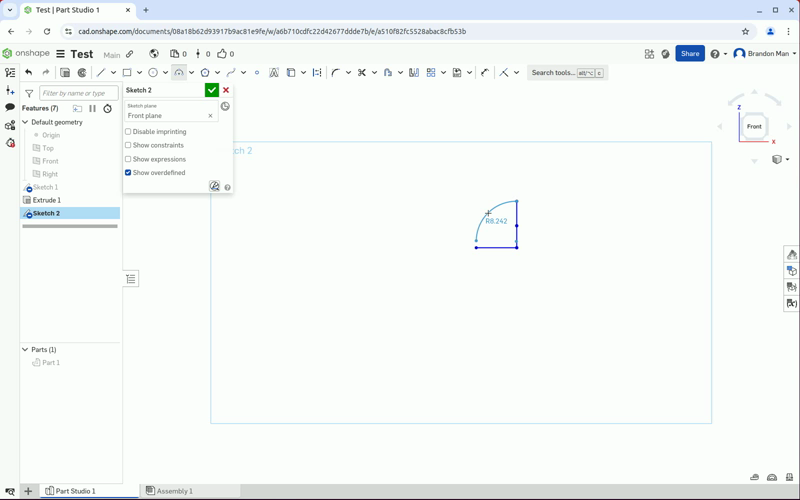
click(488, 212)
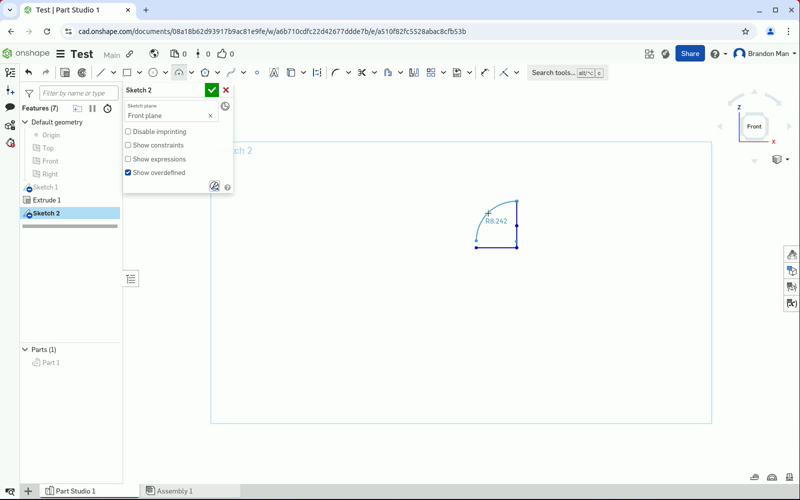
key_up(shift)
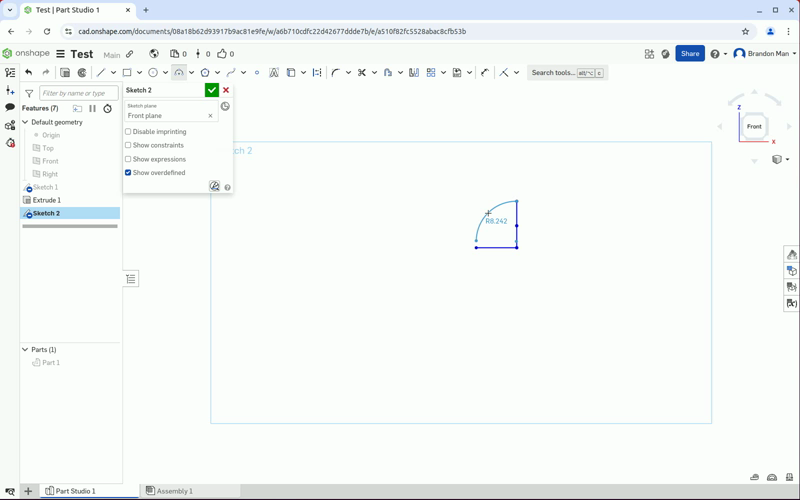
key(esc)
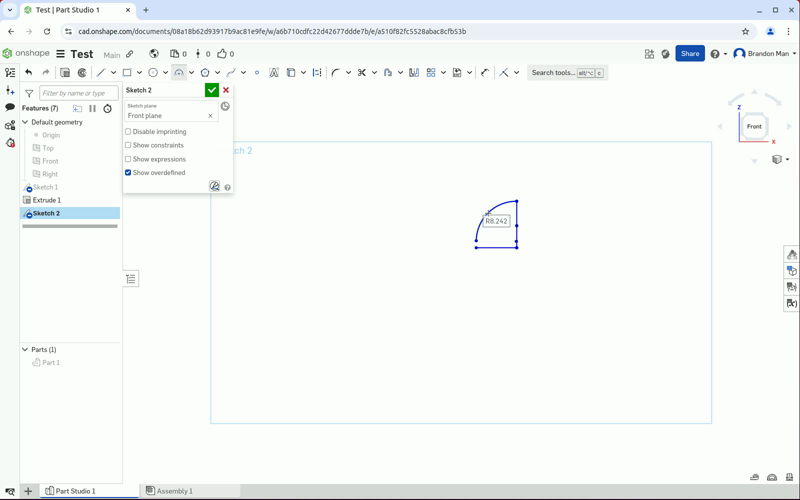
key(l)
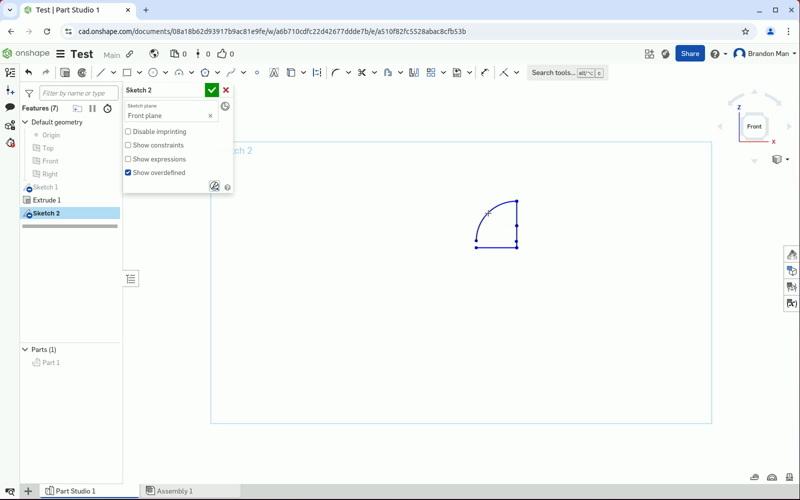
mouse_move(476, 240)
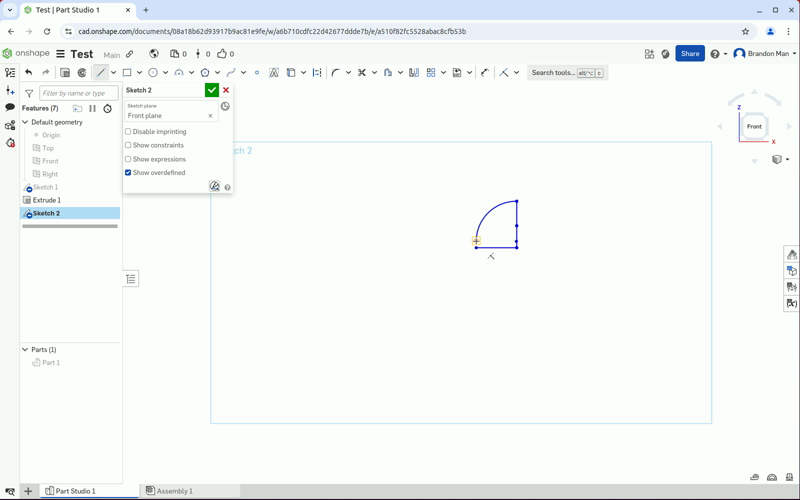
click(476, 240)
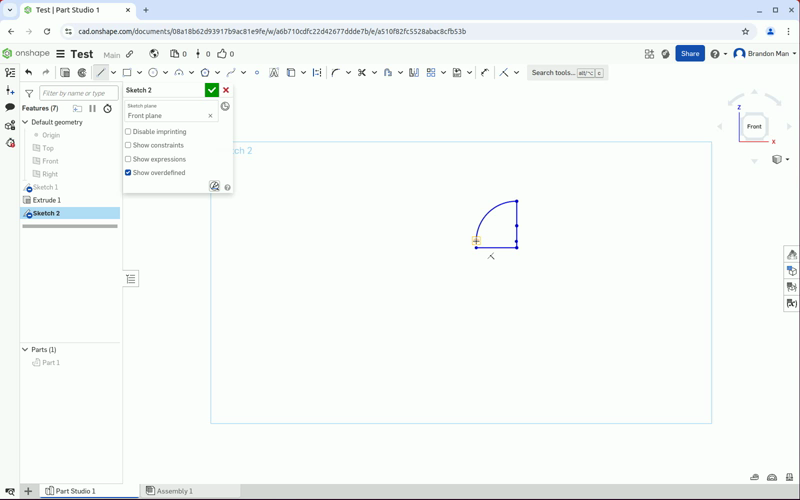
mouse_move(506, 240)
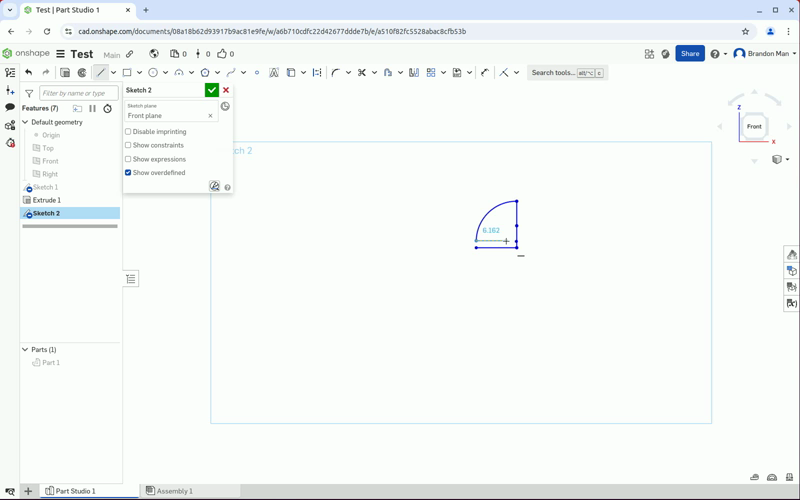
key_down(shift)
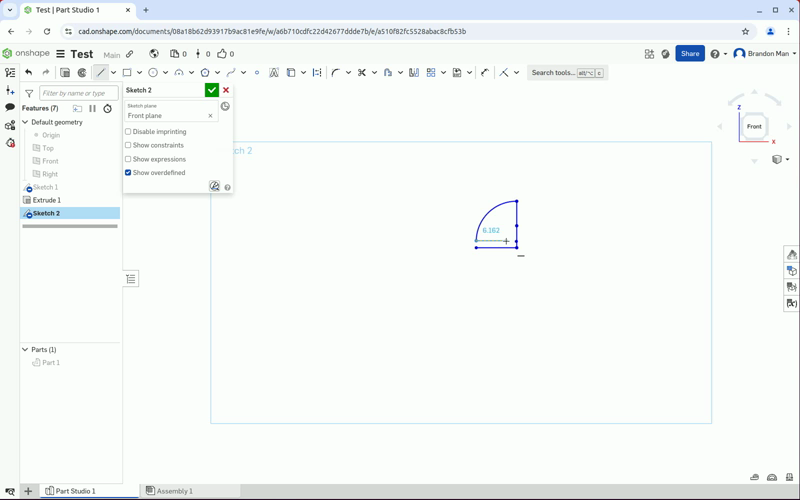
mouse_move(476, 247)
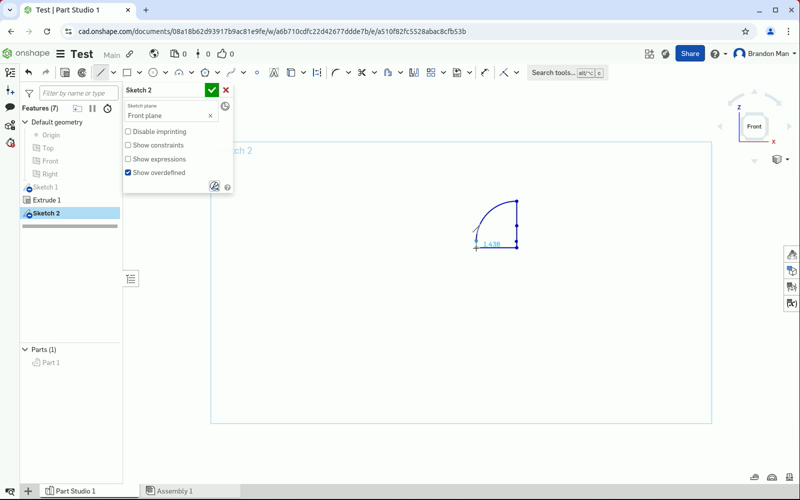
scroll(6)
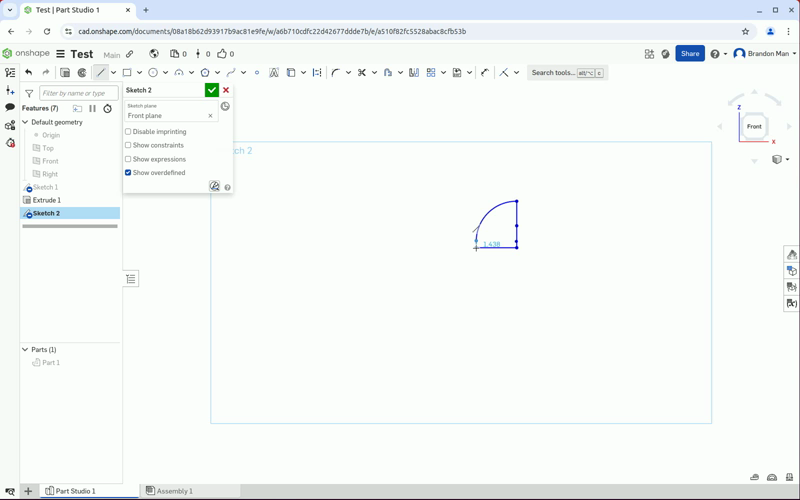
scroll(6)
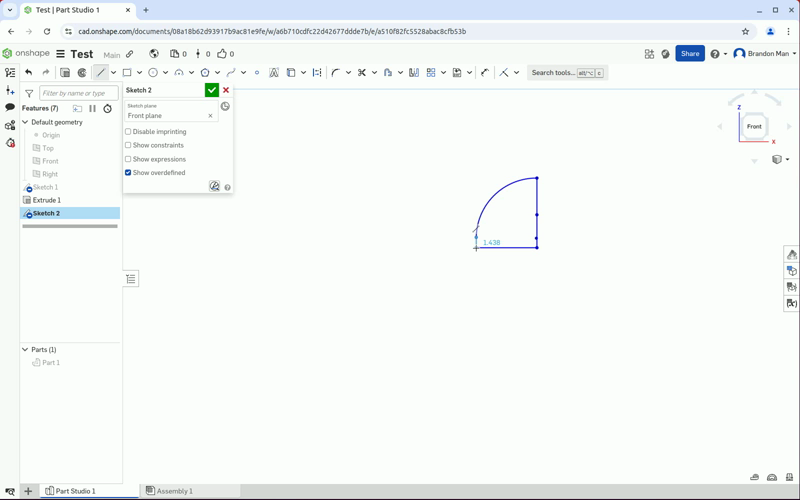
scroll(6)
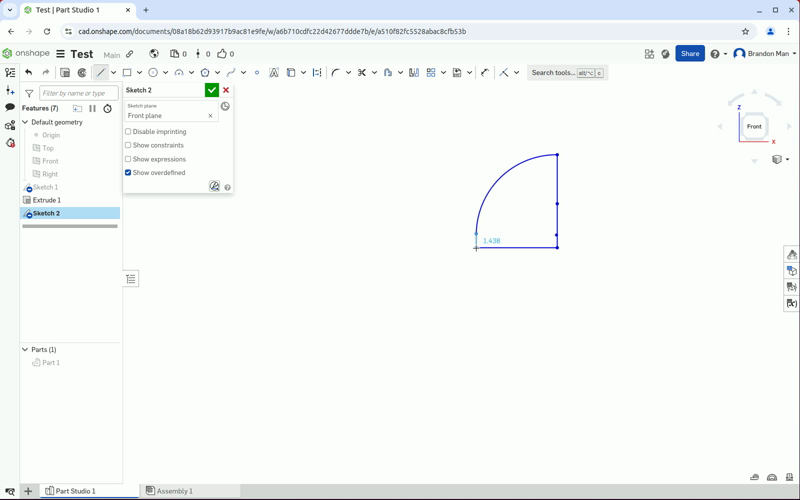
scroll(6)
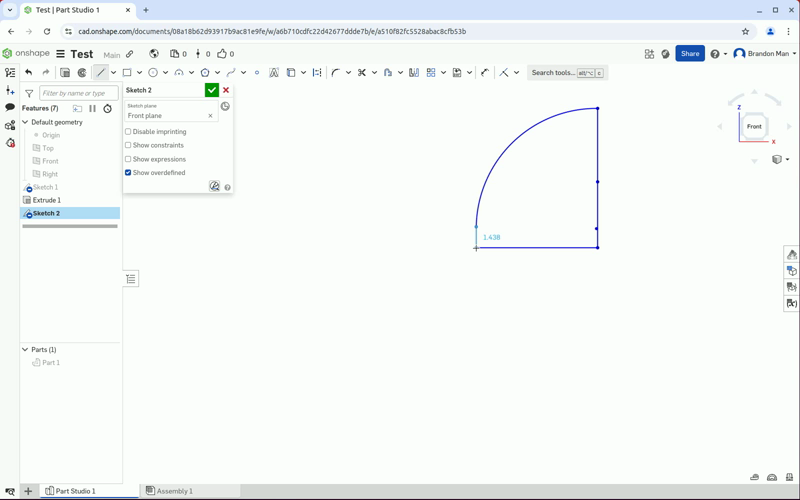
scroll(6)
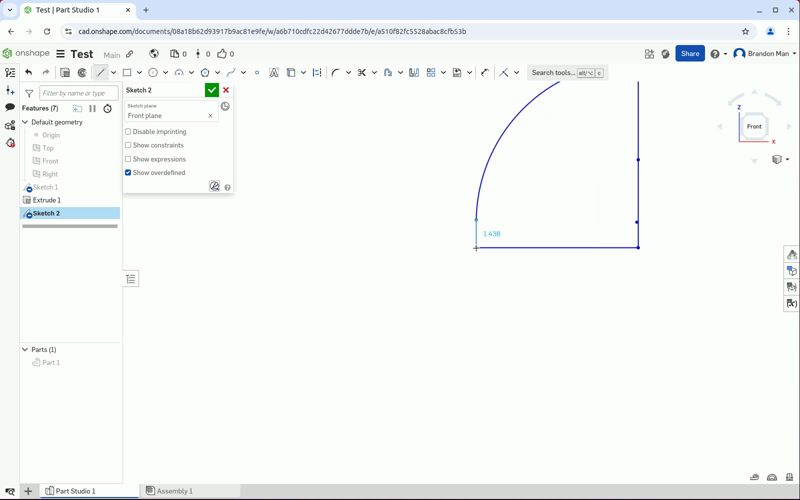
scroll(6)
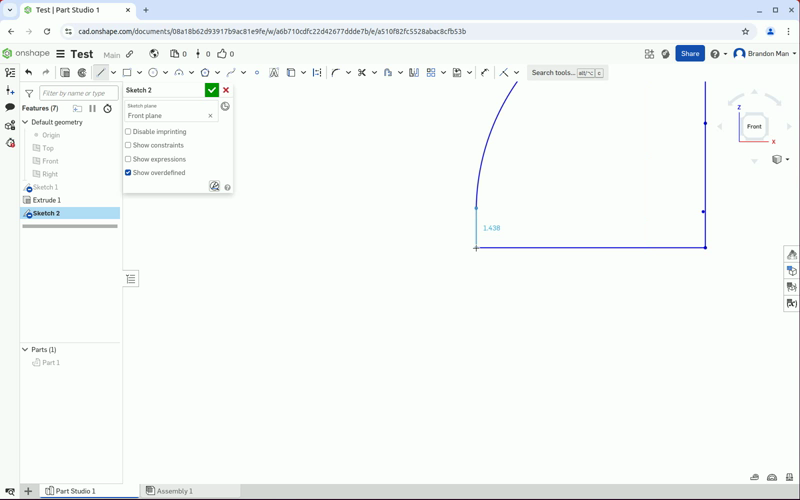
scroll(6)
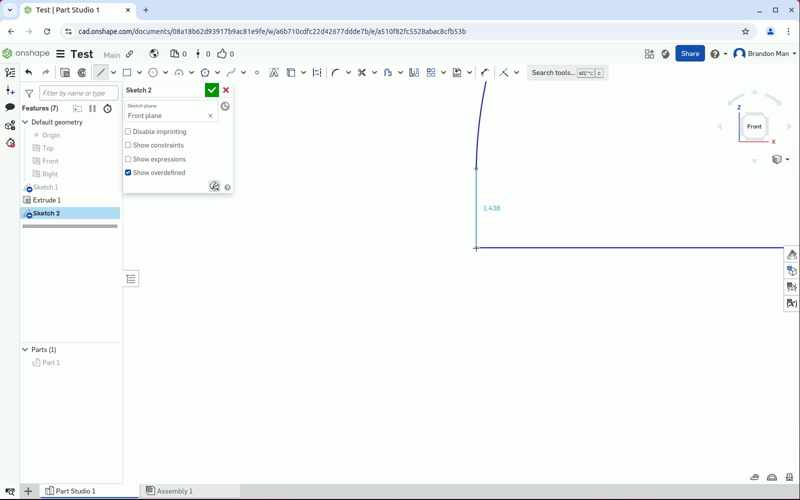
key_up(shift)
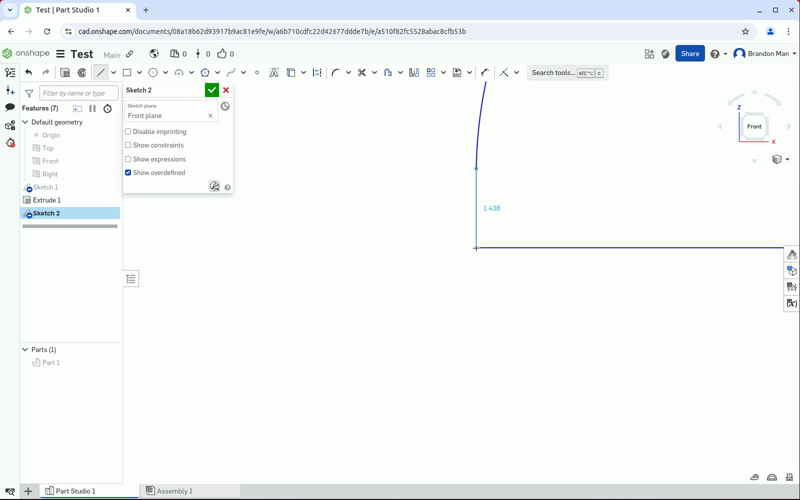
click(476, 247)
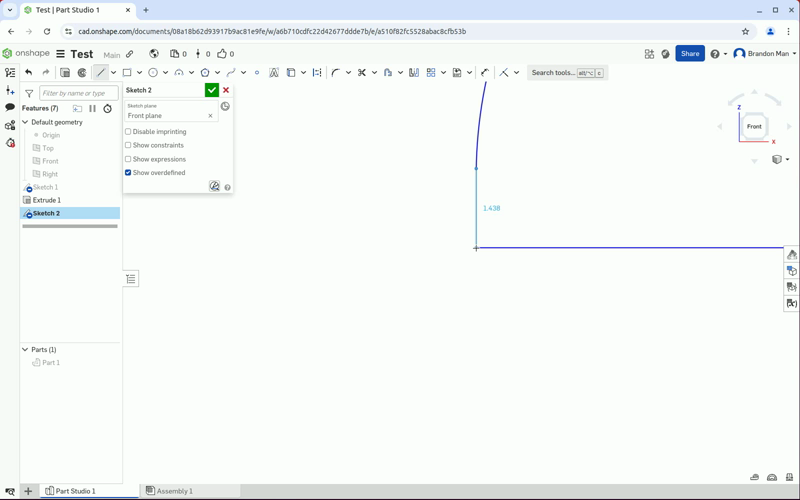
scroll(-6)
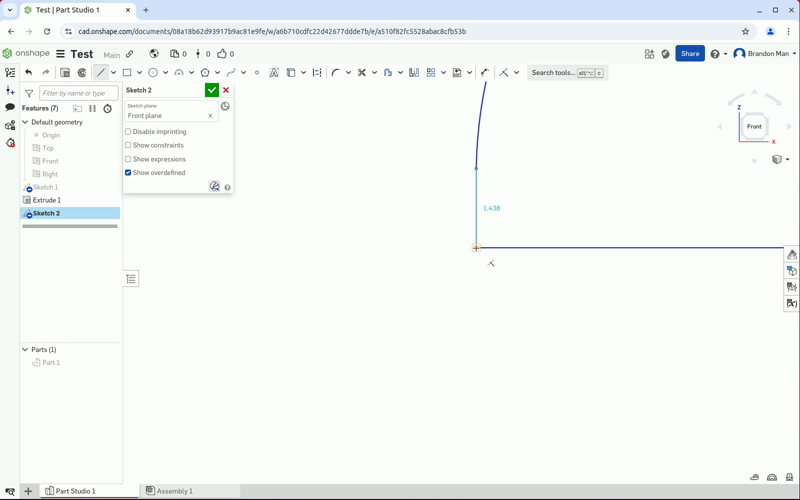
scroll(-6)
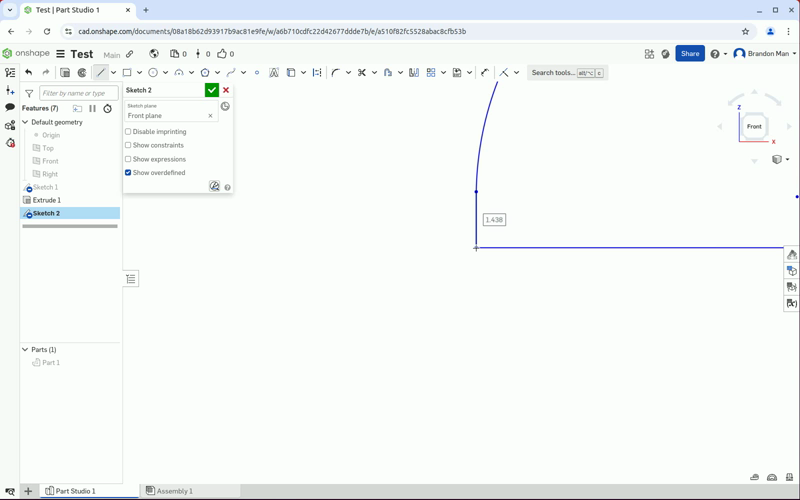
scroll(-6)
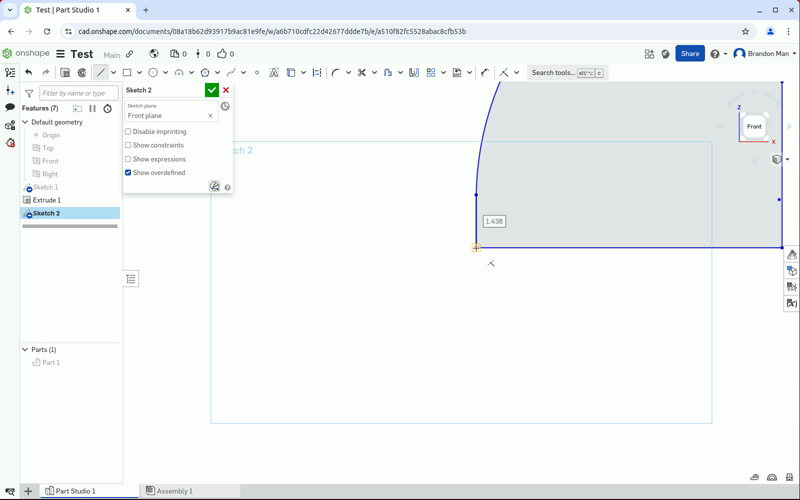
scroll(-6)
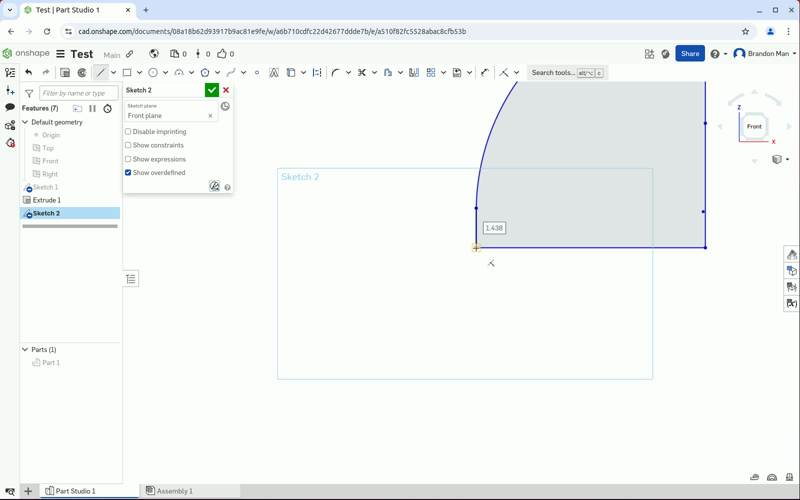
scroll(-6)
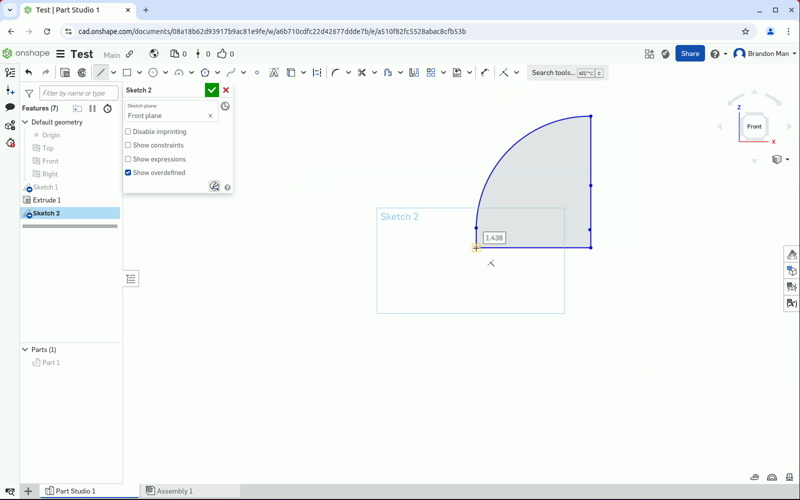
scroll(-6)
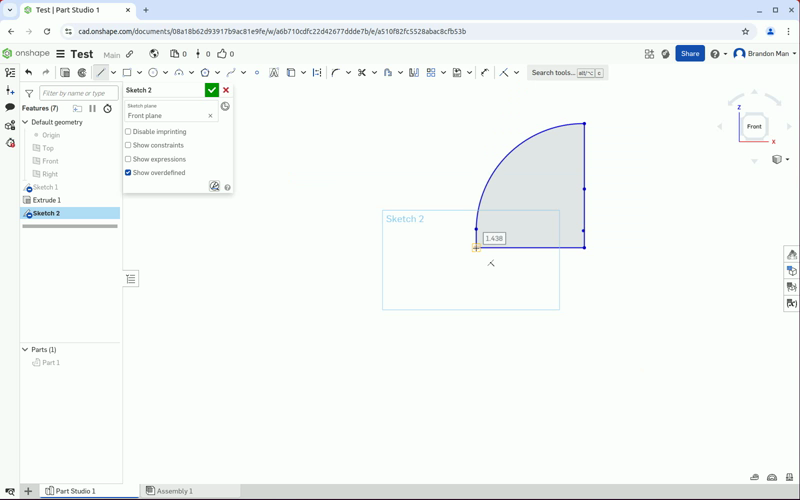
scroll(-6)
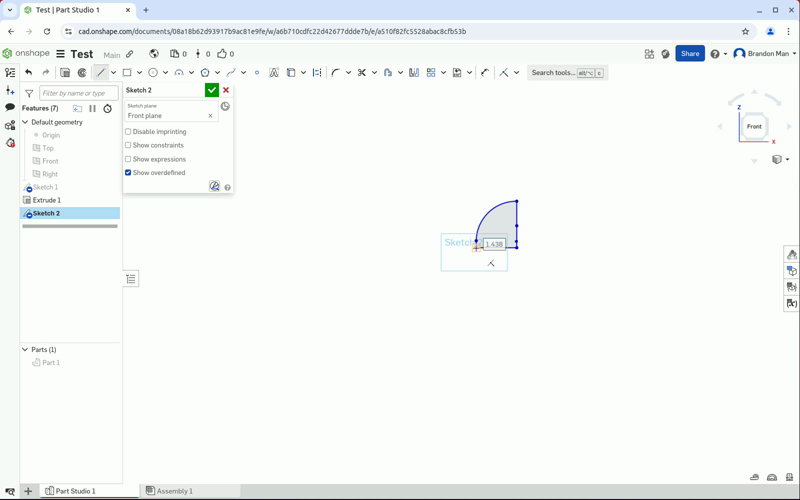
key(esc)
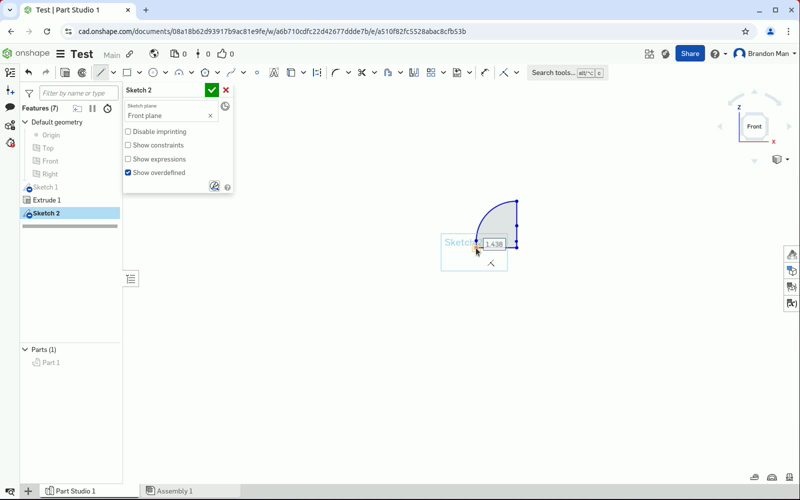
mouse_move(491, 218)
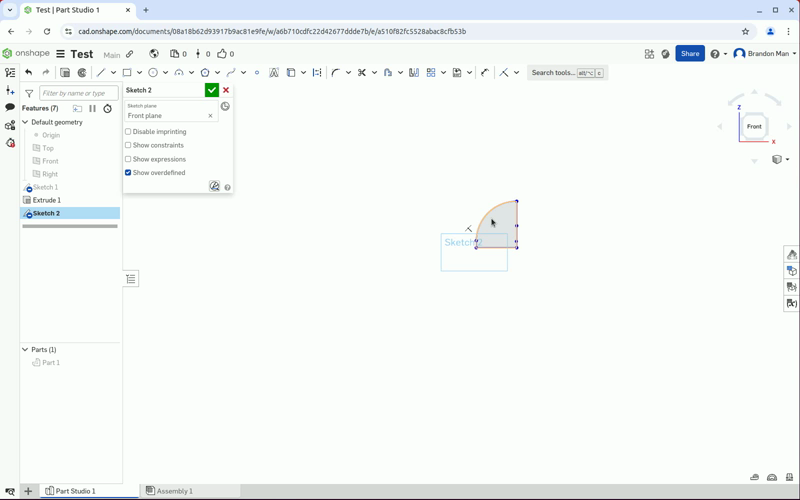
scroll(6)
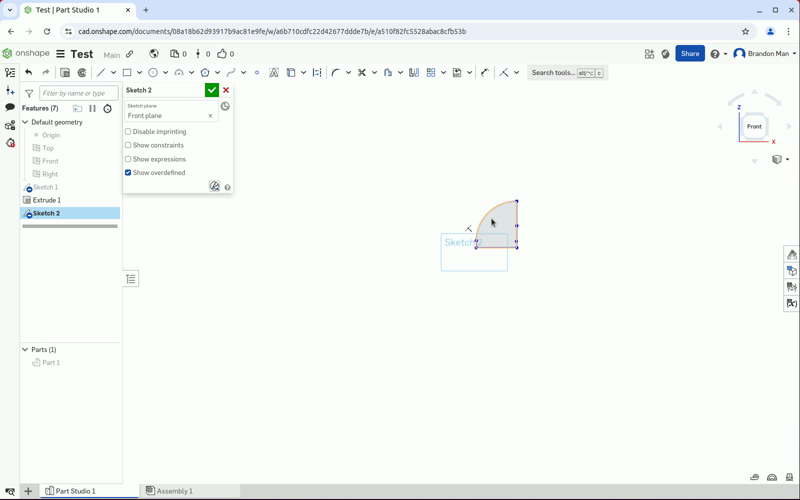
scroll(6)
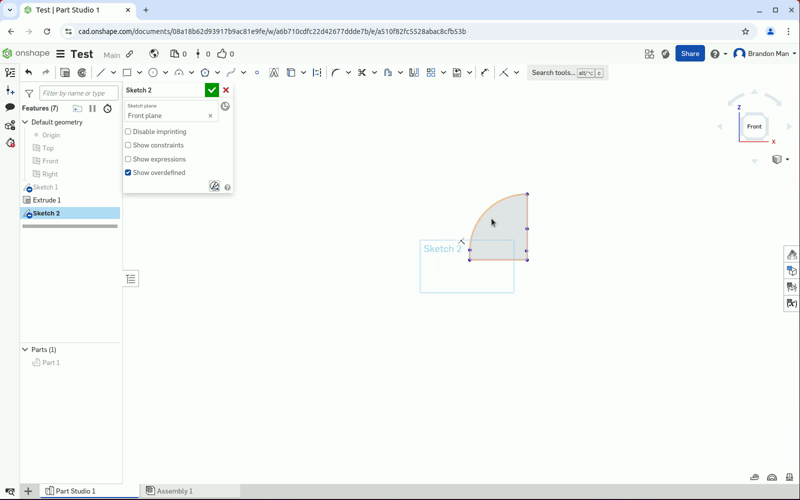
scroll(6)
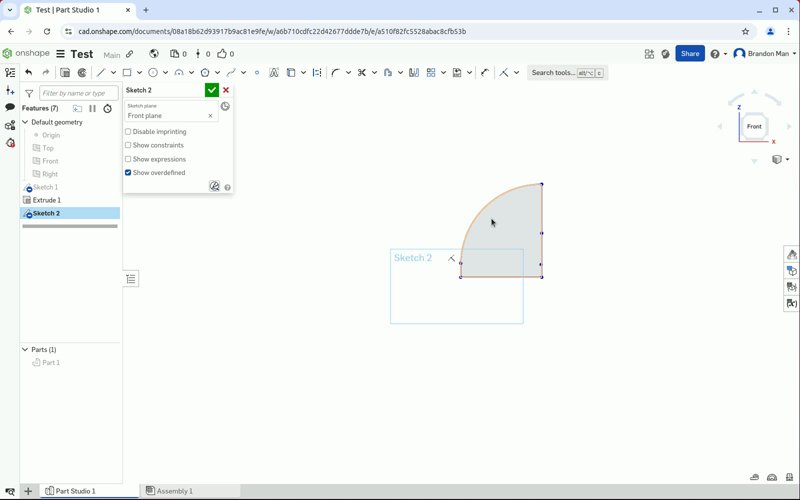
scroll(6)
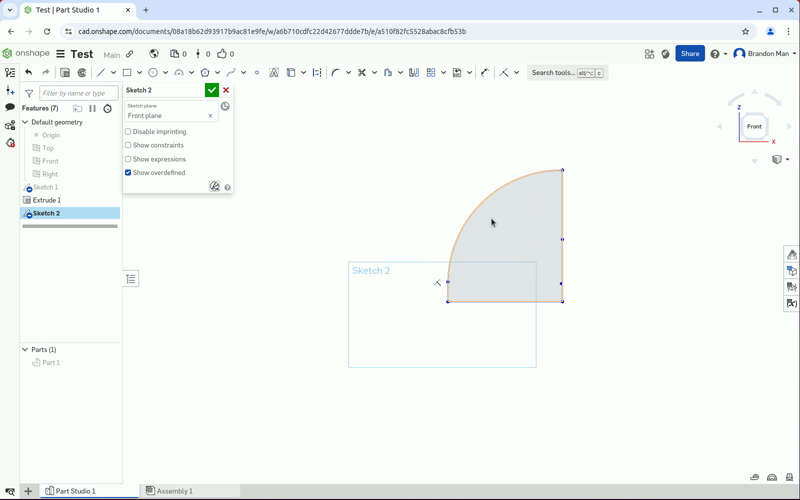
scroll(6)
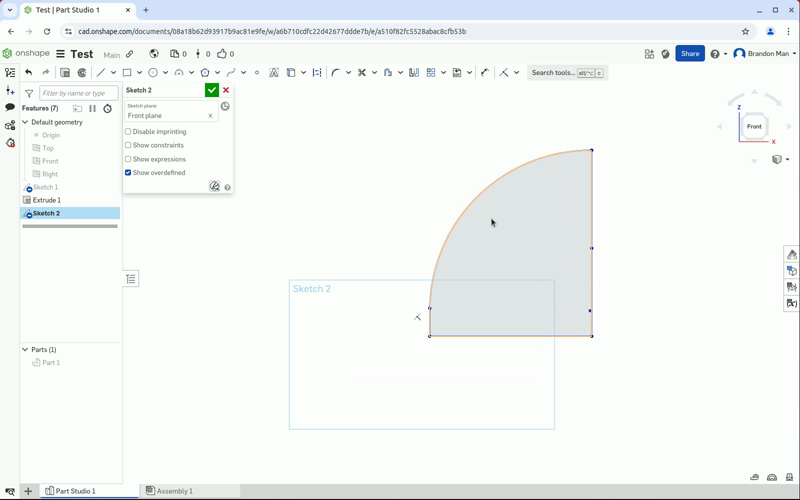
scroll(6)
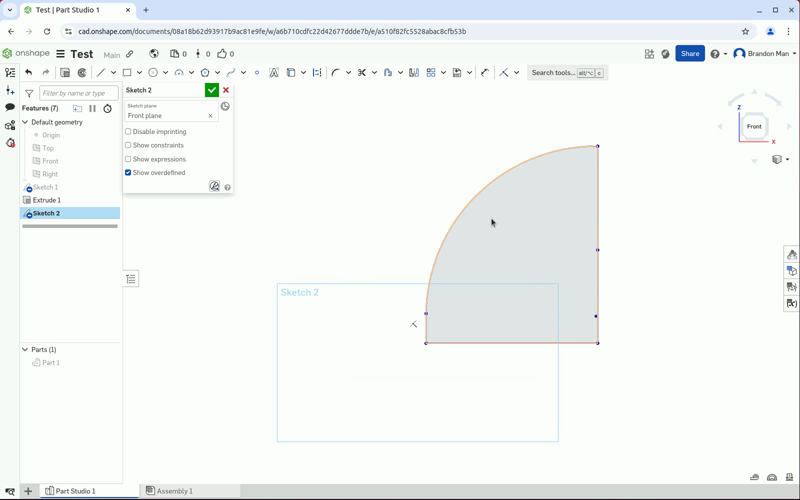
scroll(6)
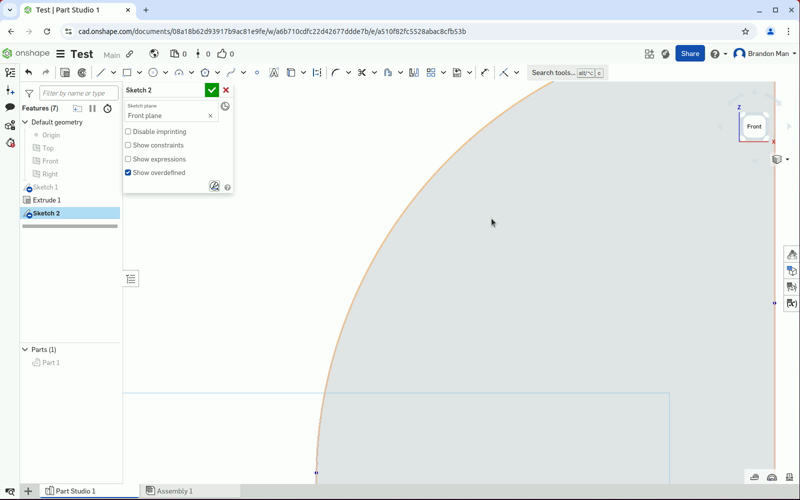
click(491, 218)
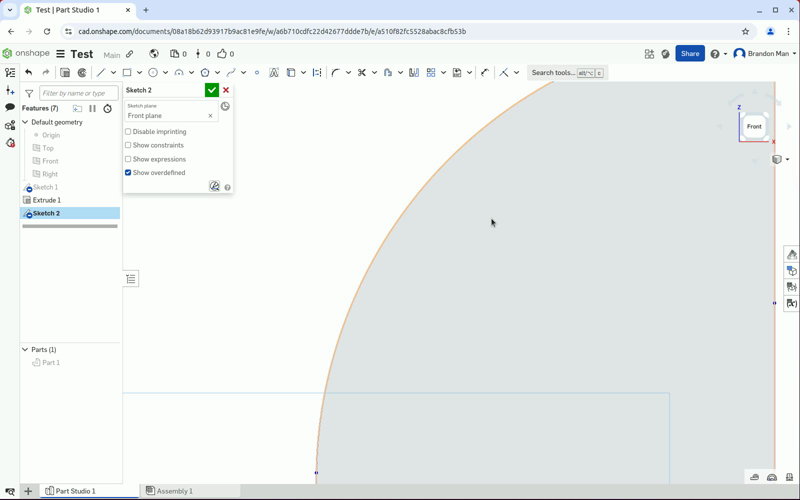
scroll(-6)
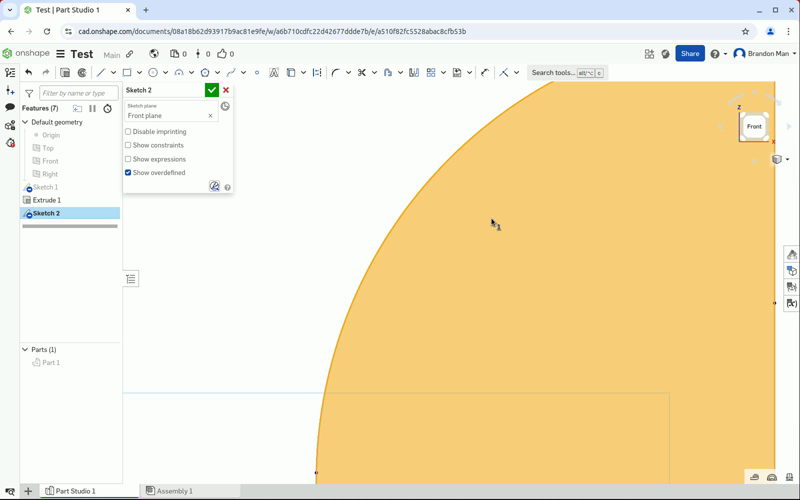
scroll(-6)
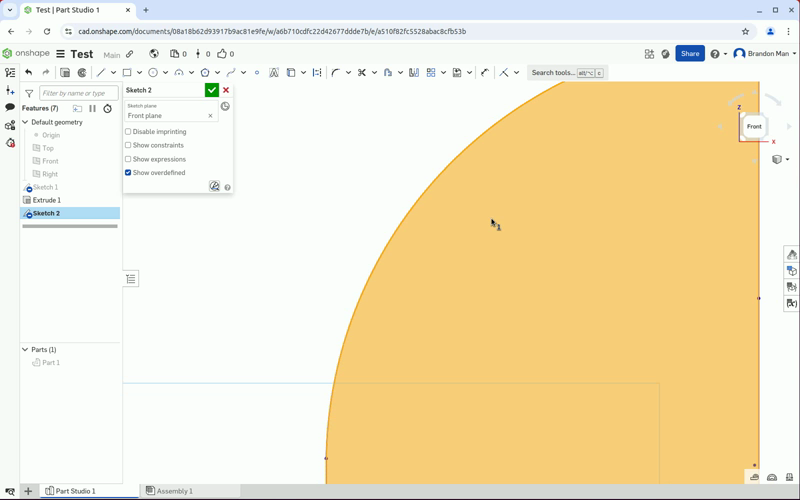
scroll(-6)
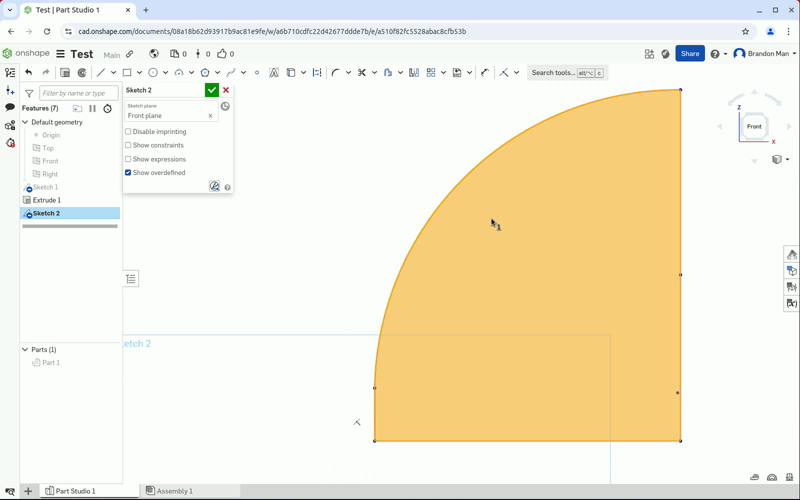
scroll(-6)
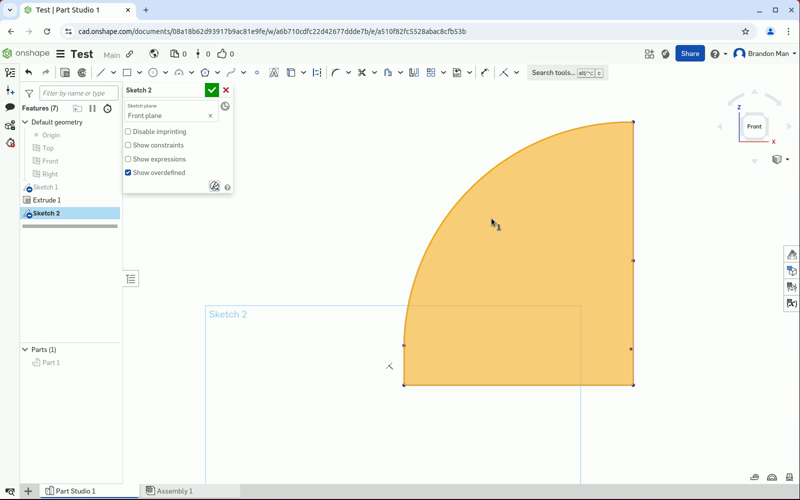
scroll(-6)
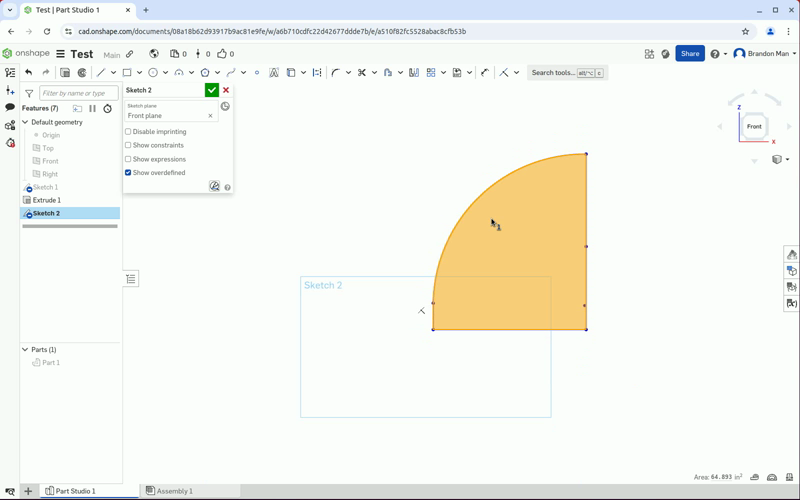
scroll(-6)
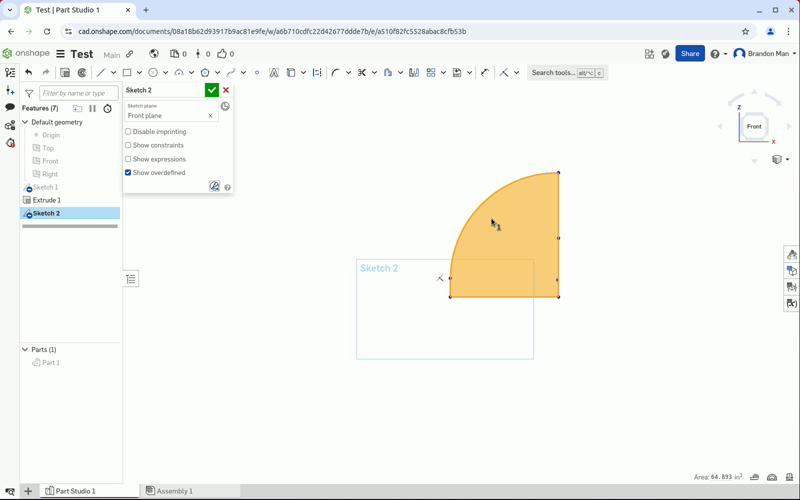
scroll(-6)
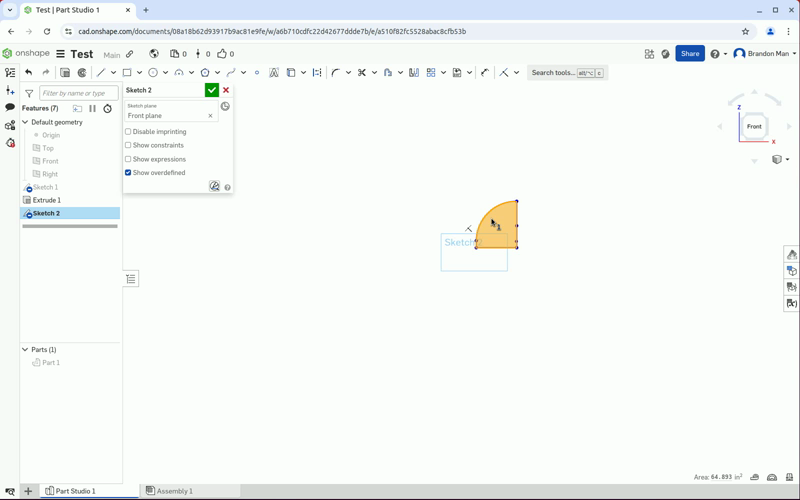
mouse_move(73, 352)
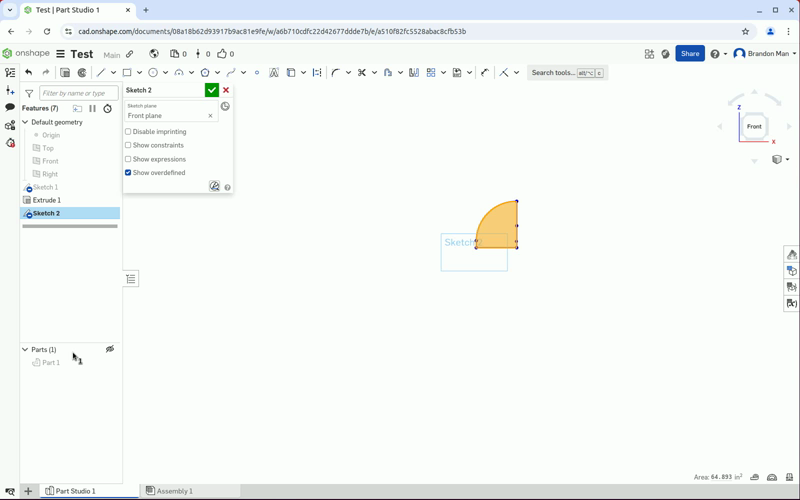
key(shift+y)
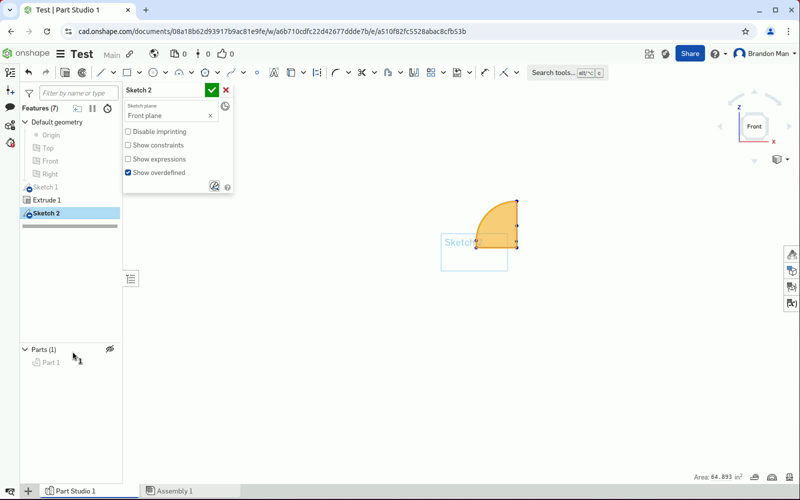
key(shift+e)
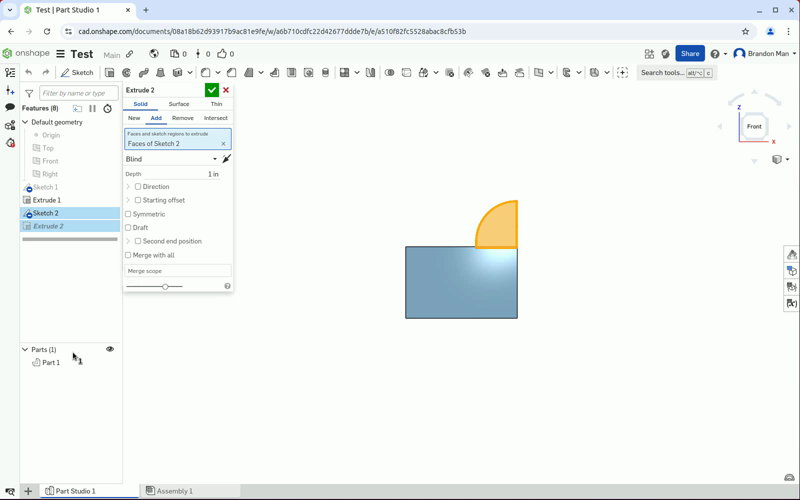
mouse_move(143, 106)
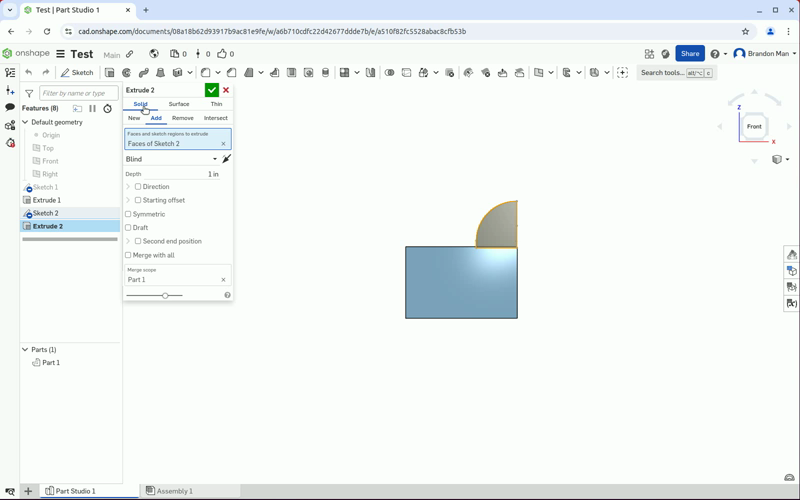
click(143, 106)
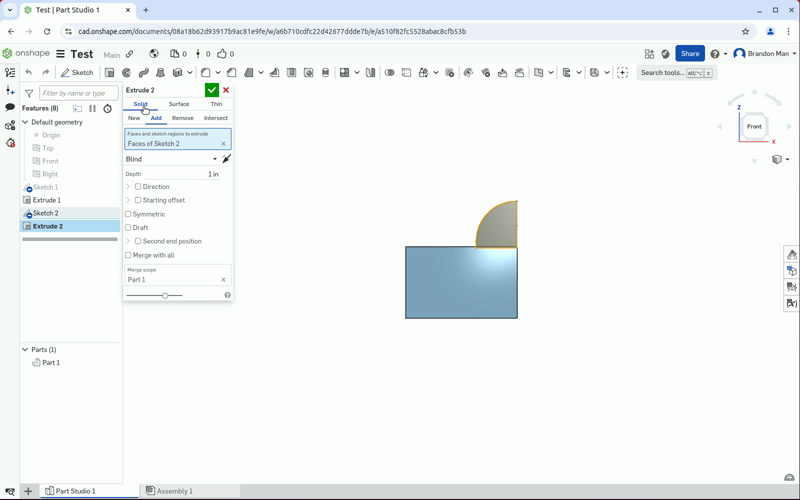
mouse_move(137, 120)
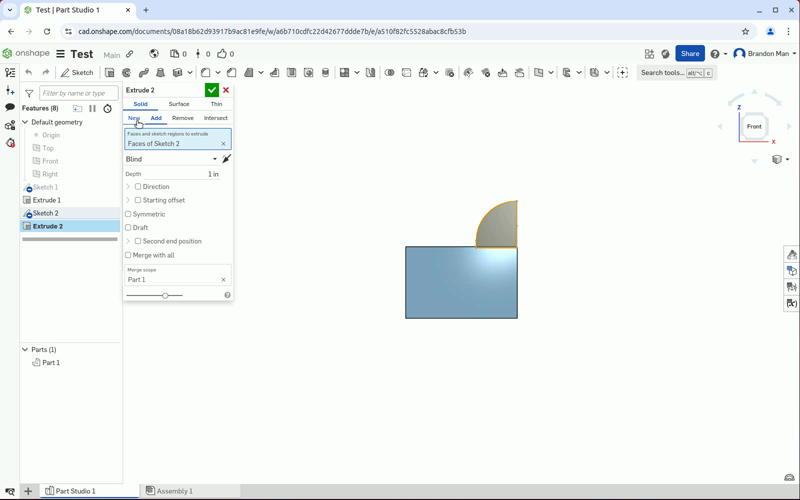
click(137, 120)
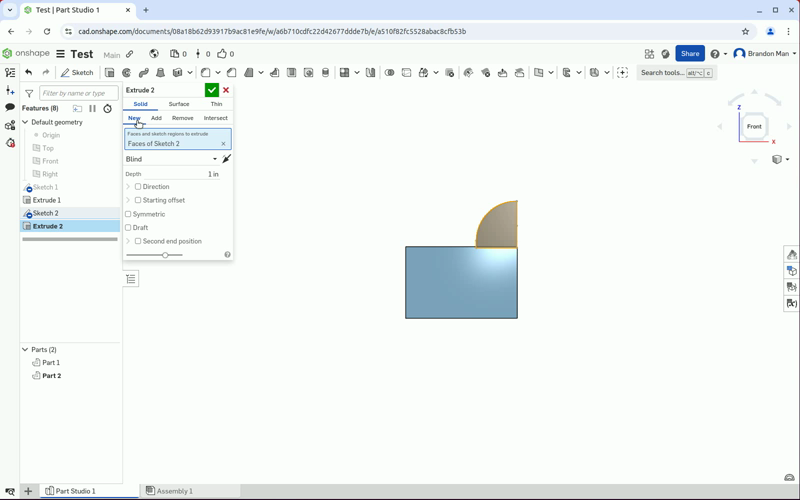
key(tab, 4)
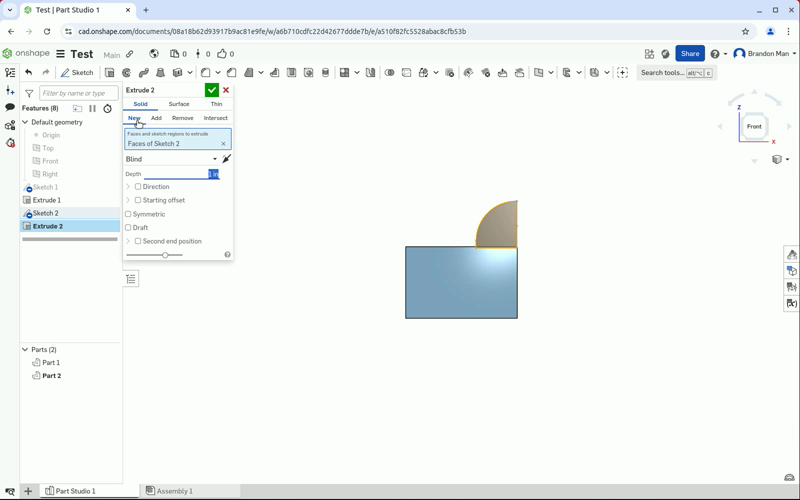
text(22.868)
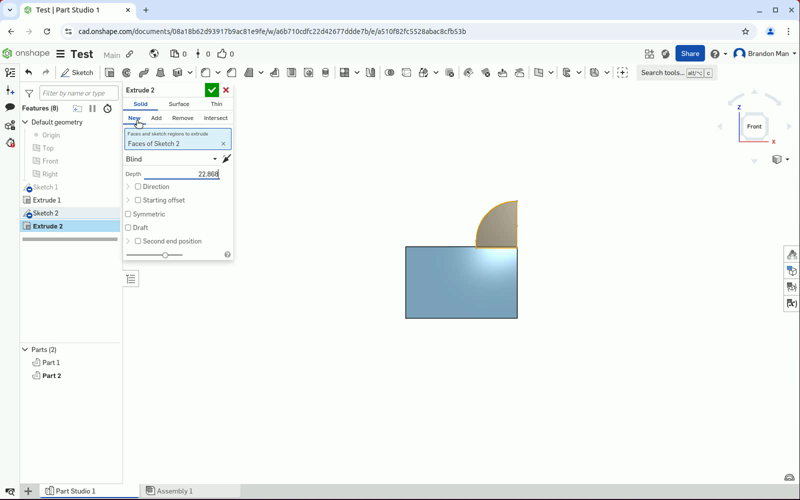
key(enter)
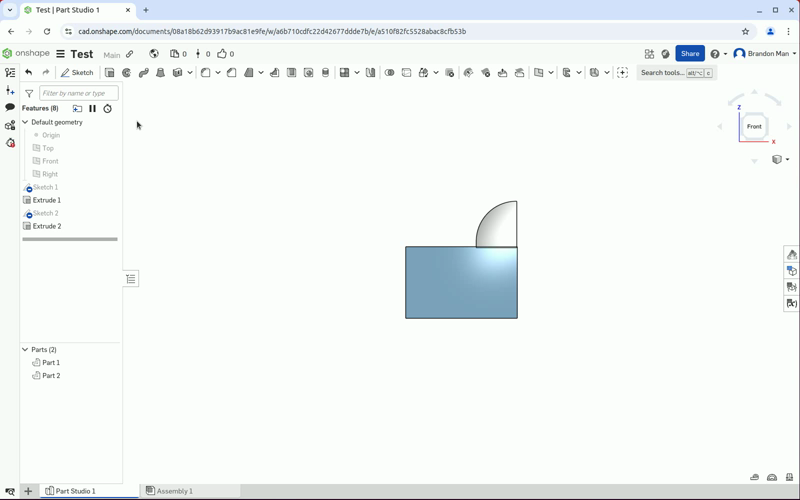
key(shift+h)
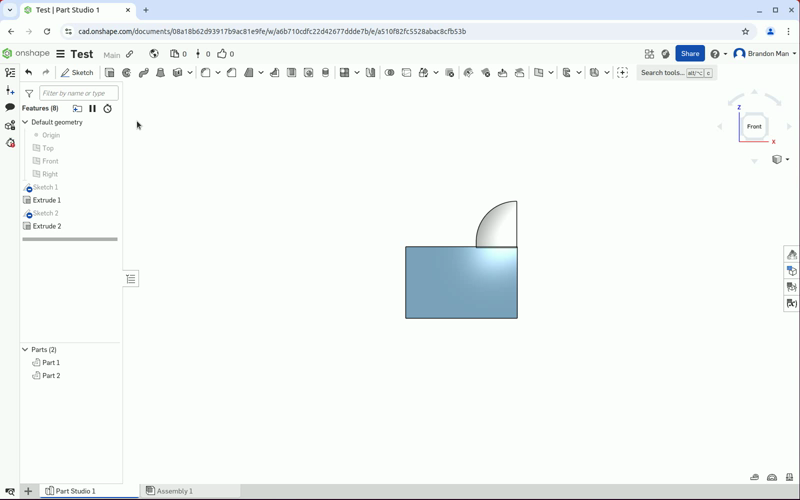
key(shift+h)
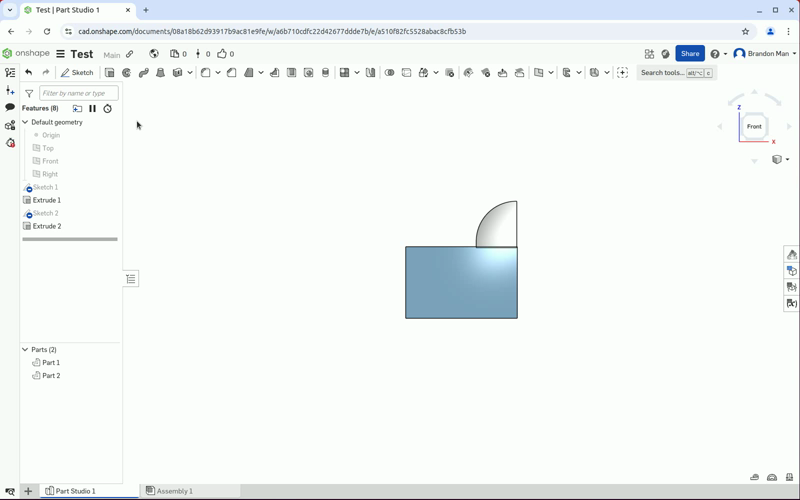
mouse_move(73, 189)
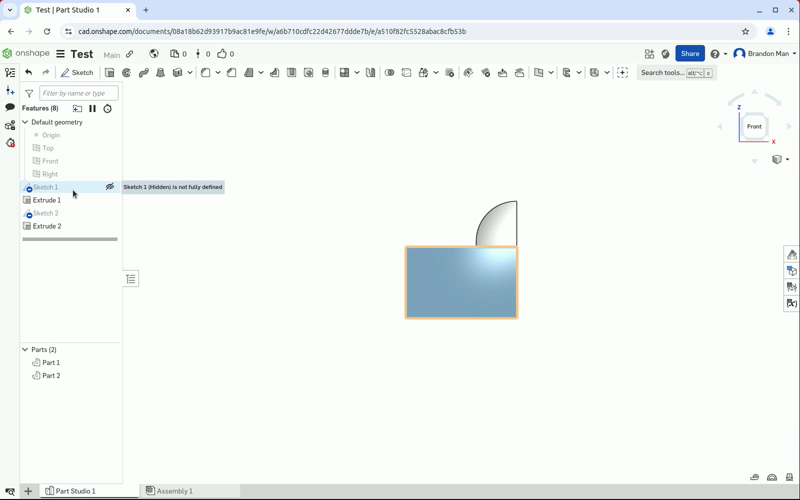
click(73, 189)
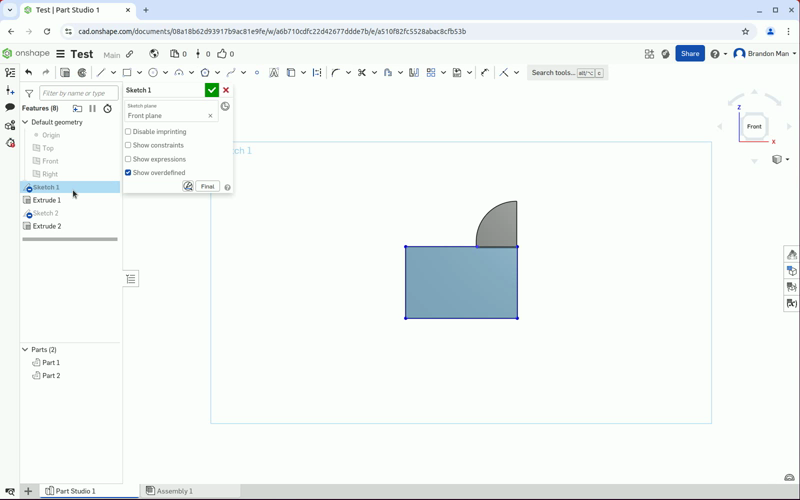
mouse_move(229, 92)
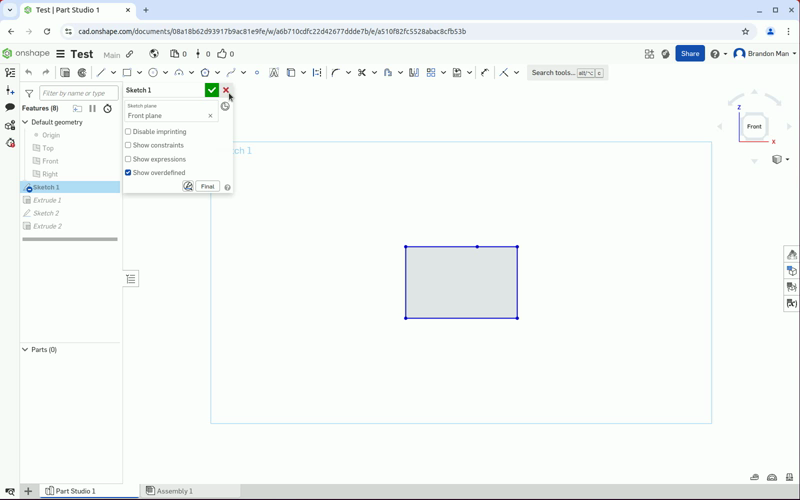
click(229, 92)
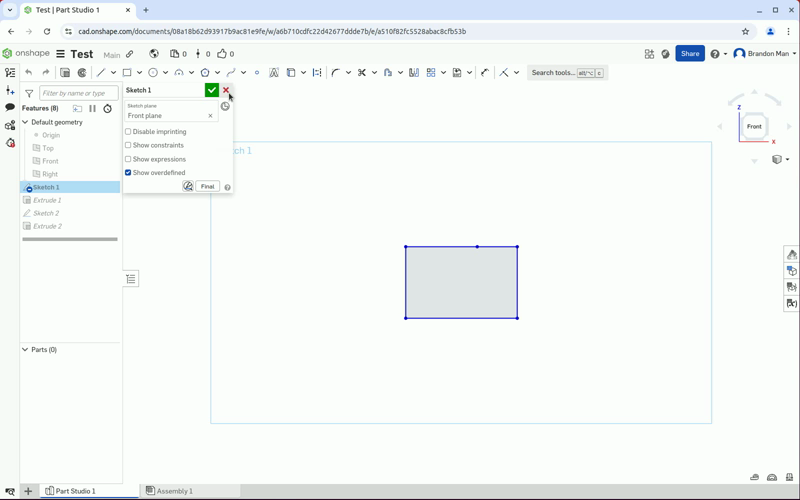
key(shift+s)
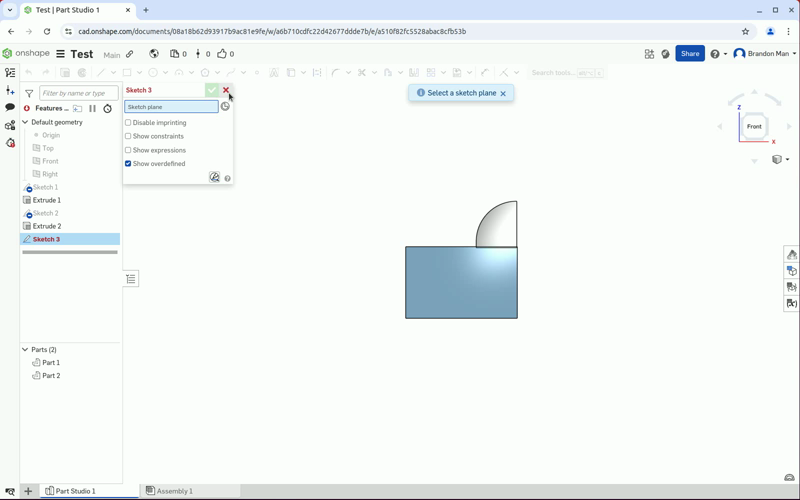
mouse_move(73, 163)
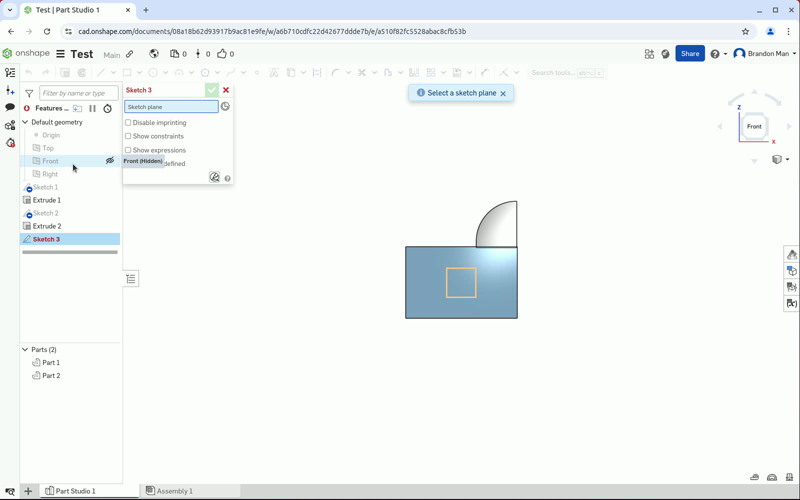
click(73, 163)
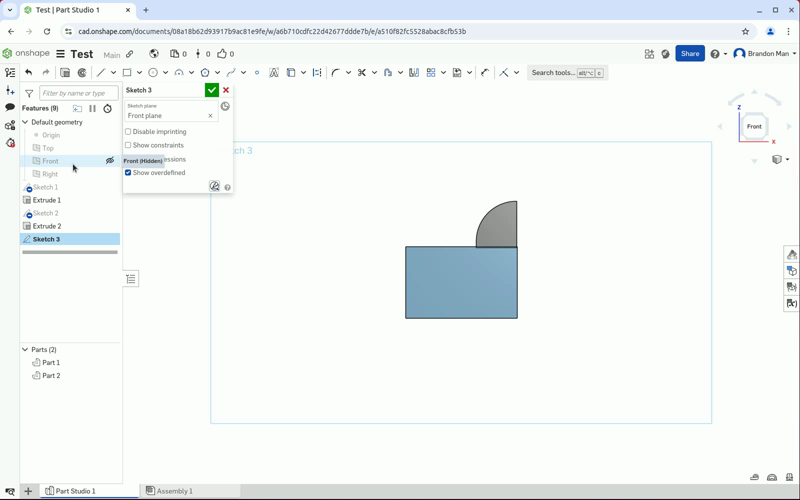
mouse_move(73, 352)
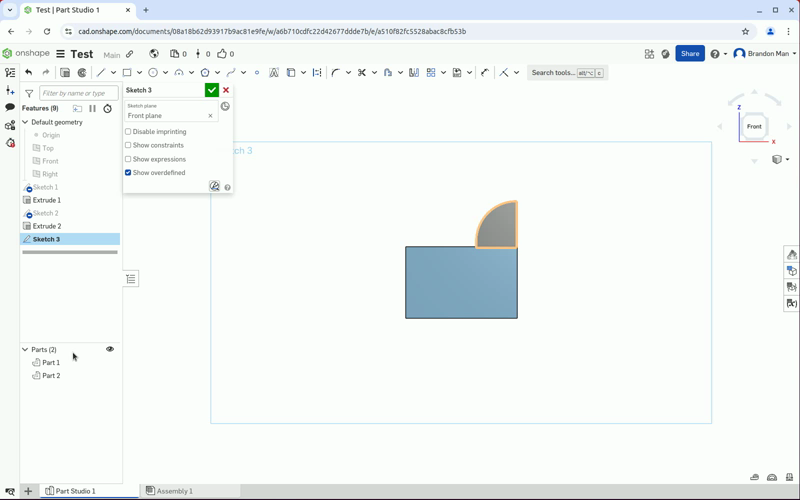
key(y)
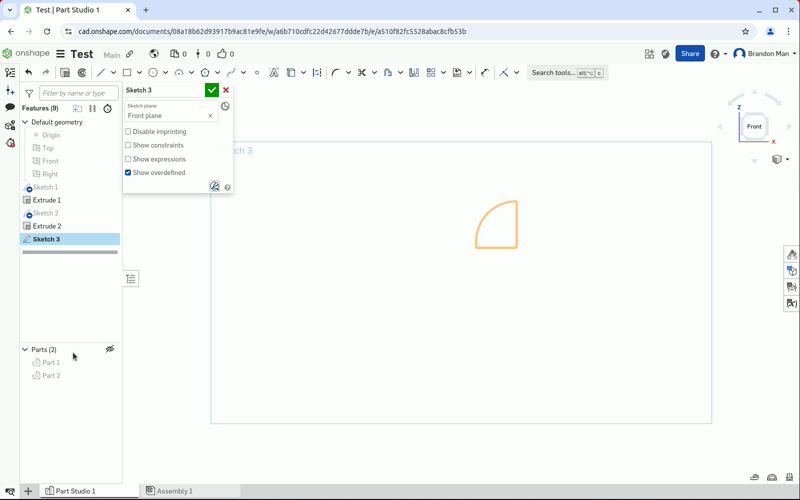
key(l)
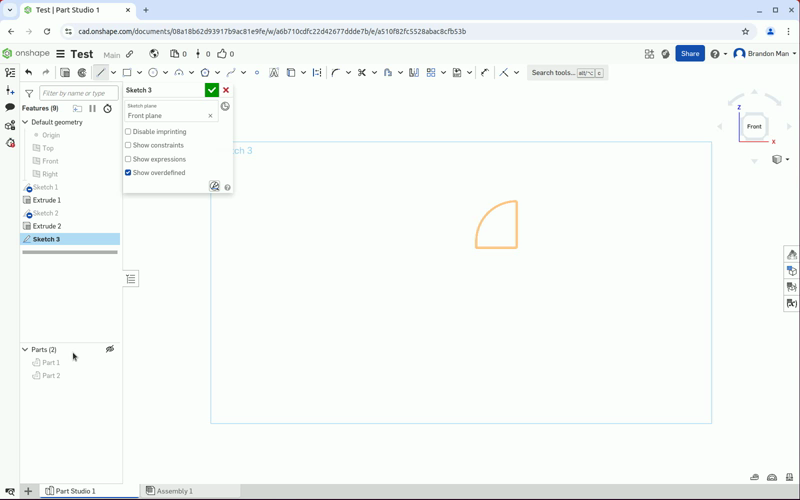
key_down(shift)
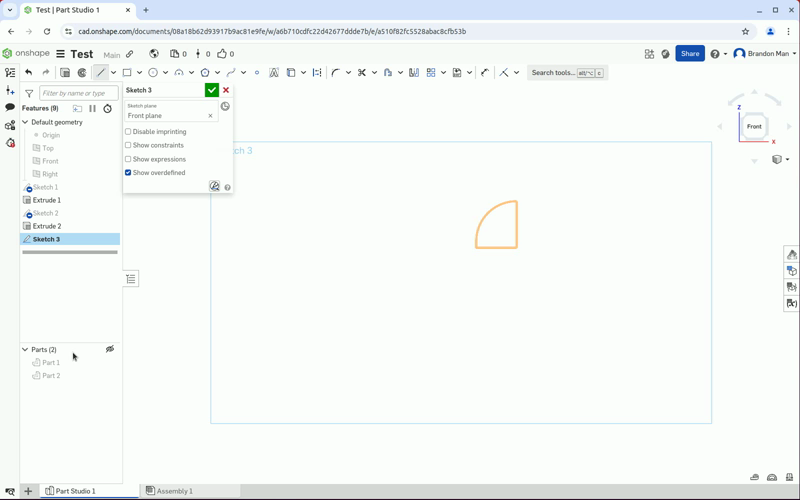
mouse_move(405, 247)
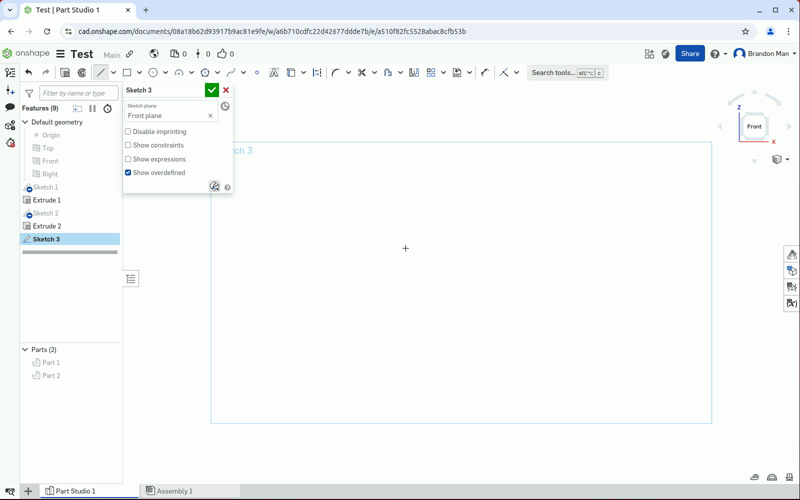
click(405, 247)
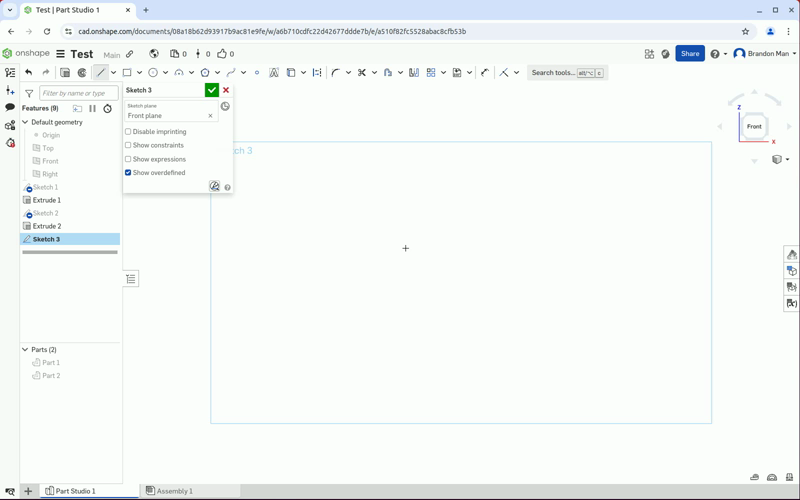
key_up(shift)
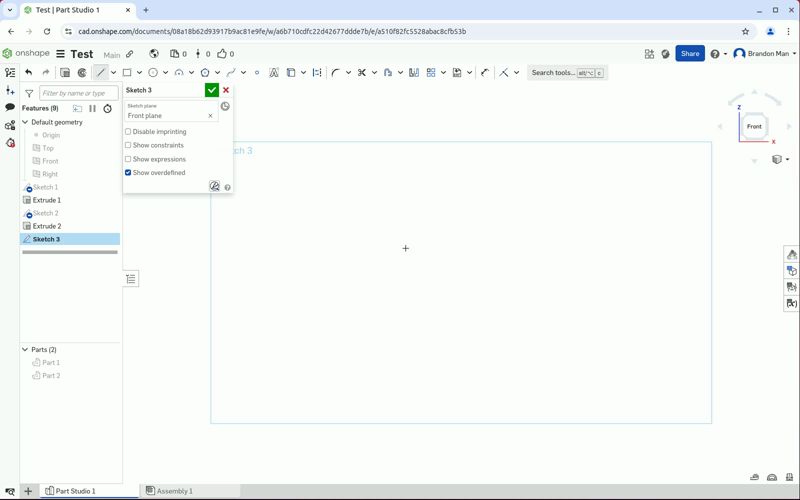
key_down(shift)
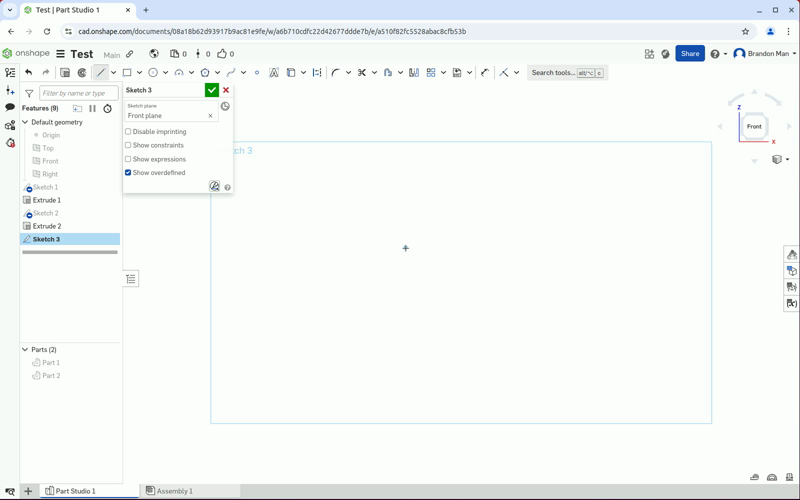
mouse_move(477, 247)
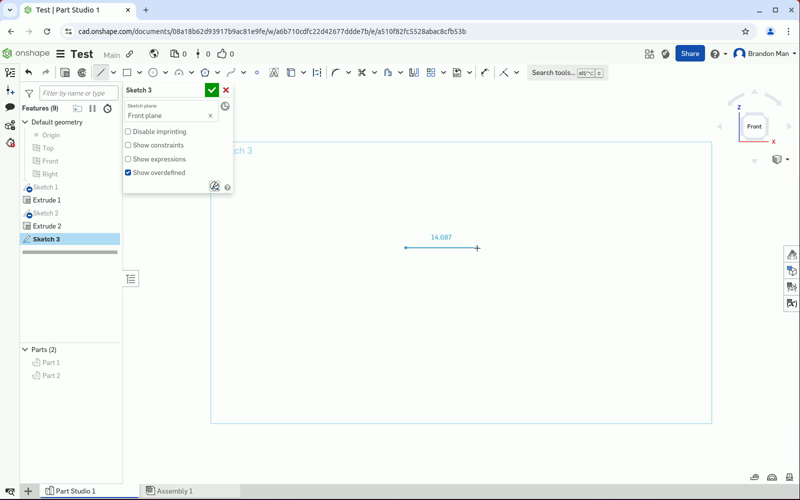
click(477, 247)
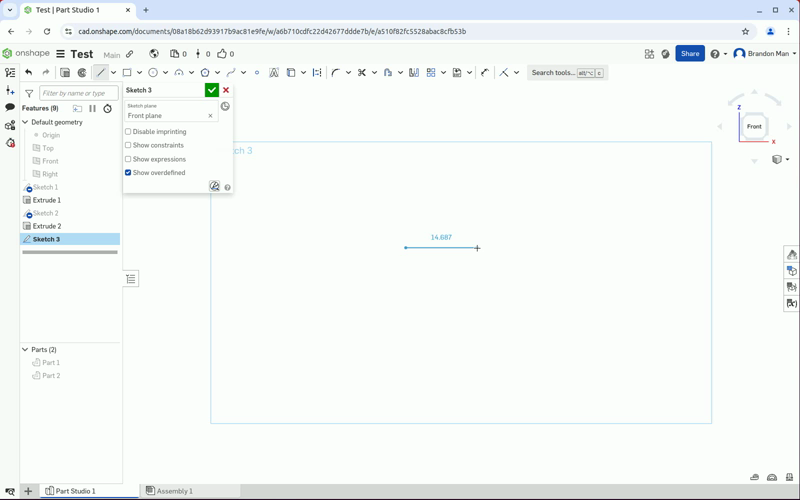
key_up(shift)
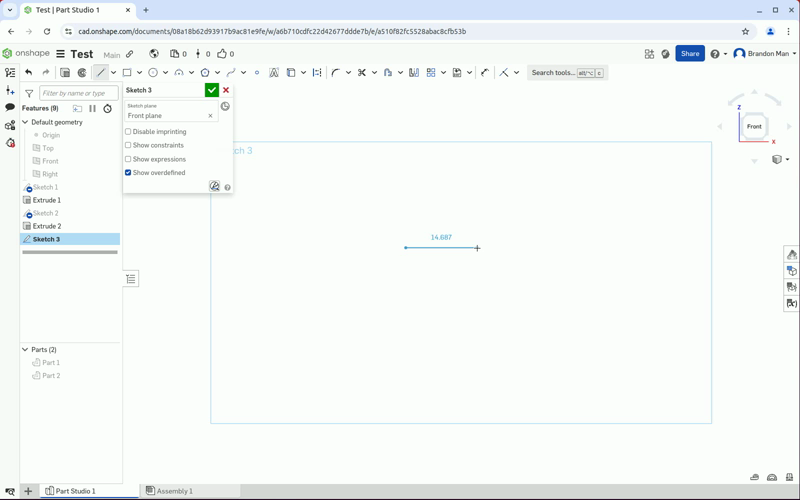
key_down(shift)
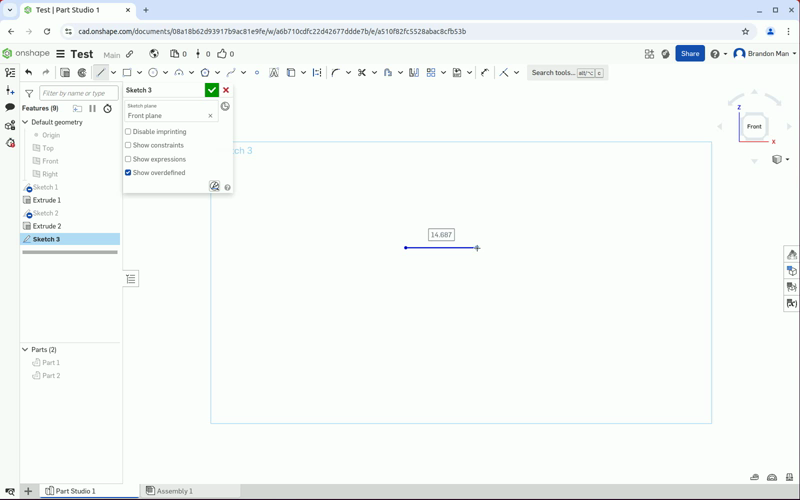
mouse_move(507, 247)
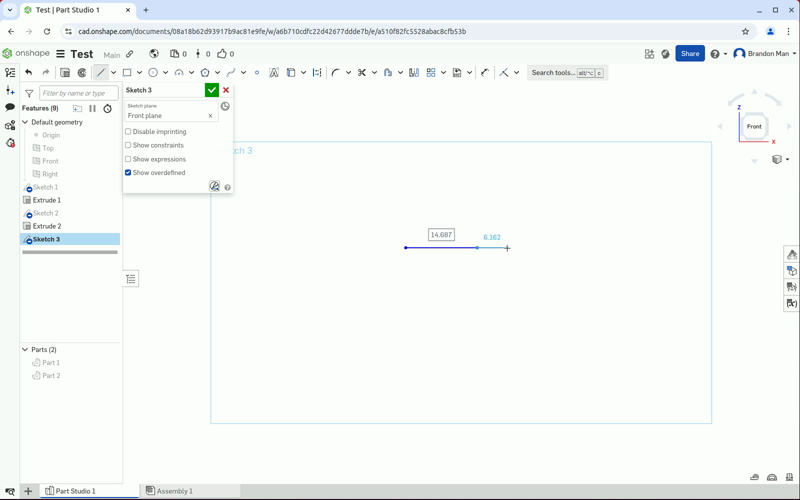
mouse_move(477, 240)
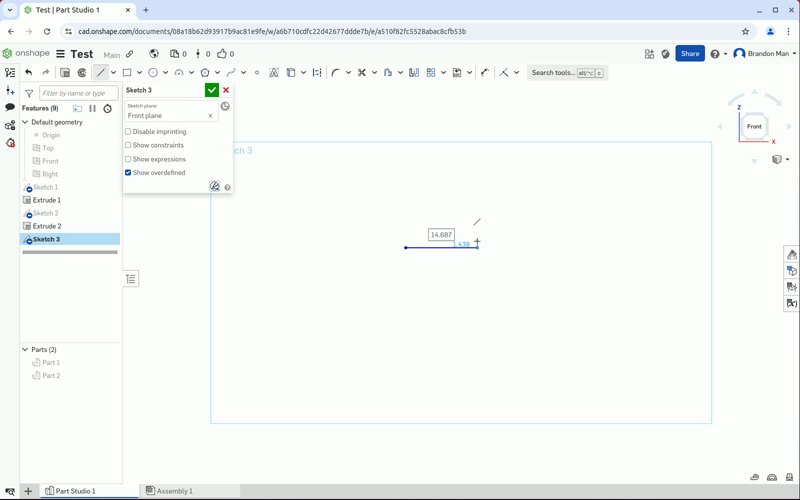
scroll(6)
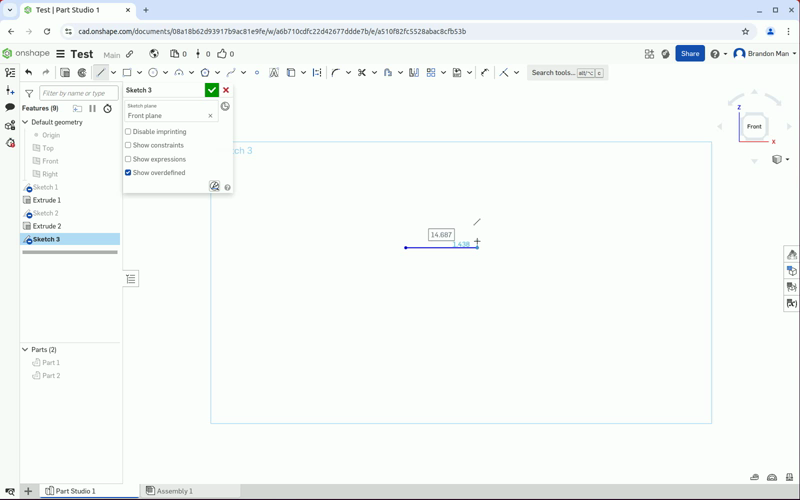
scroll(6)
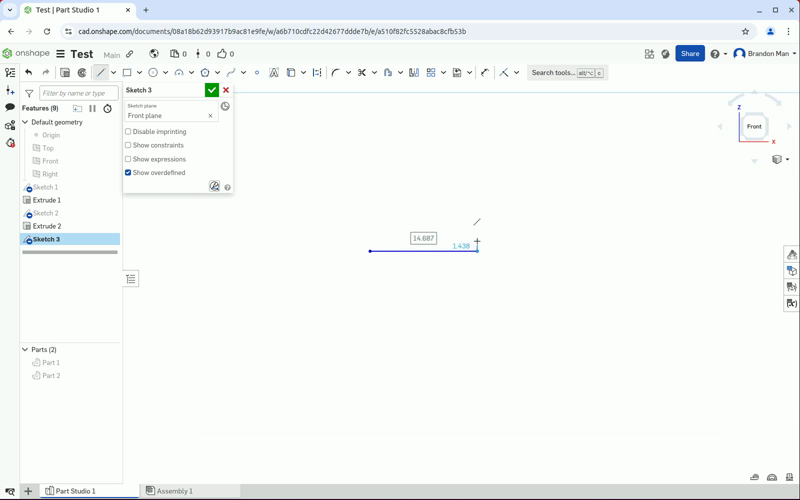
scroll(6)
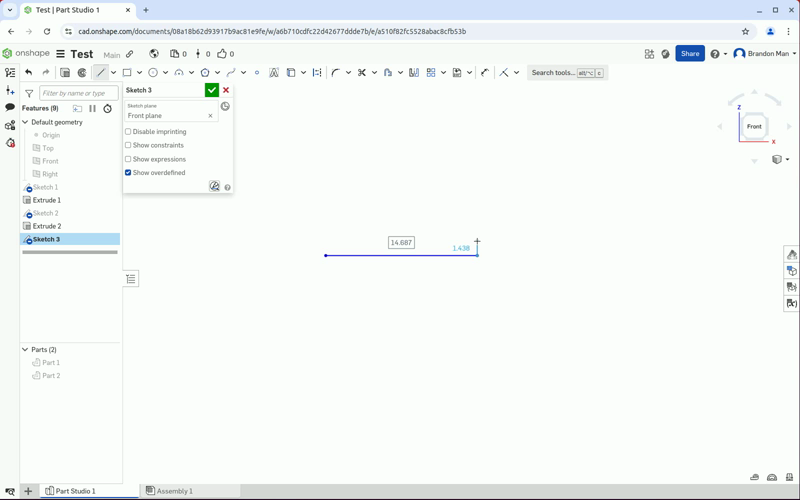
scroll(6)
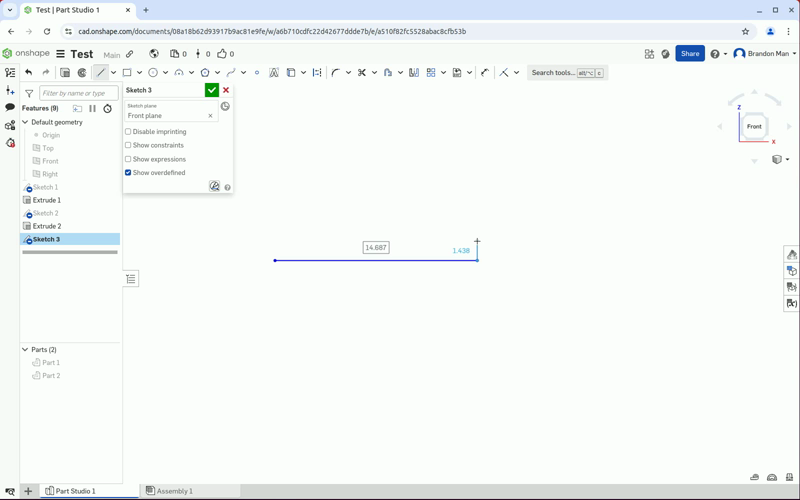
scroll(6)
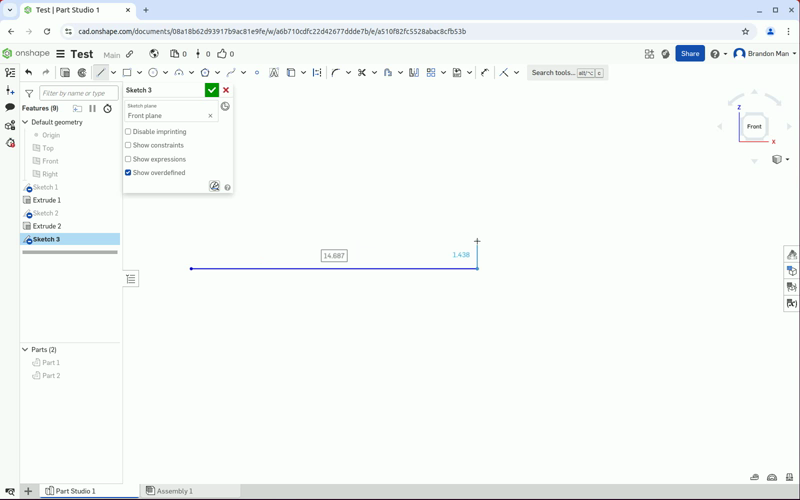
scroll(6)
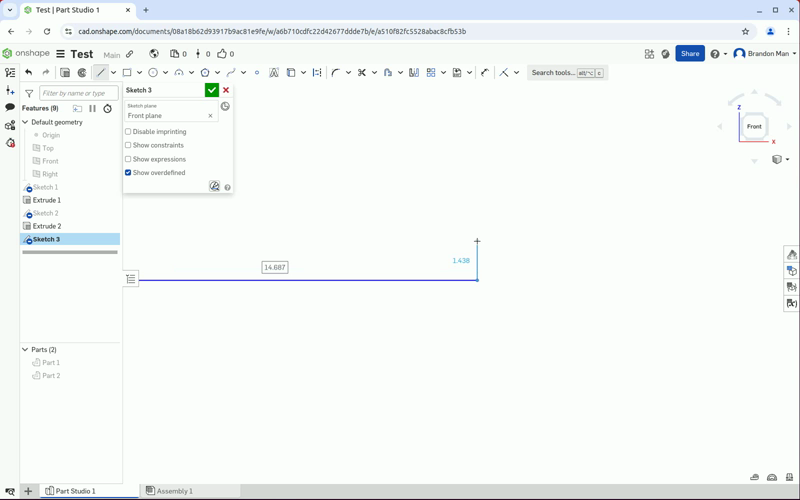
scroll(6)
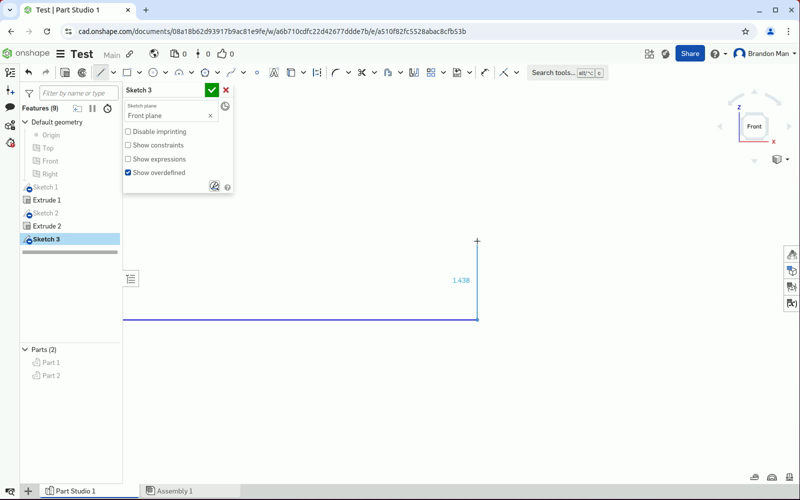
click(477, 240)
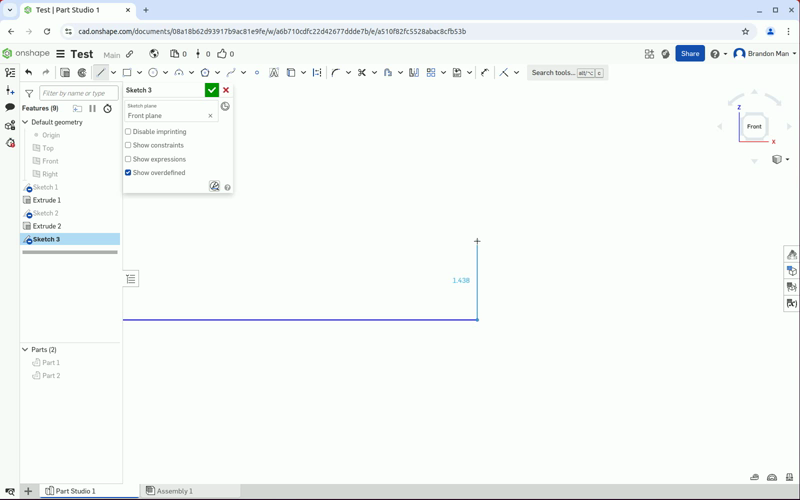
scroll(-6)
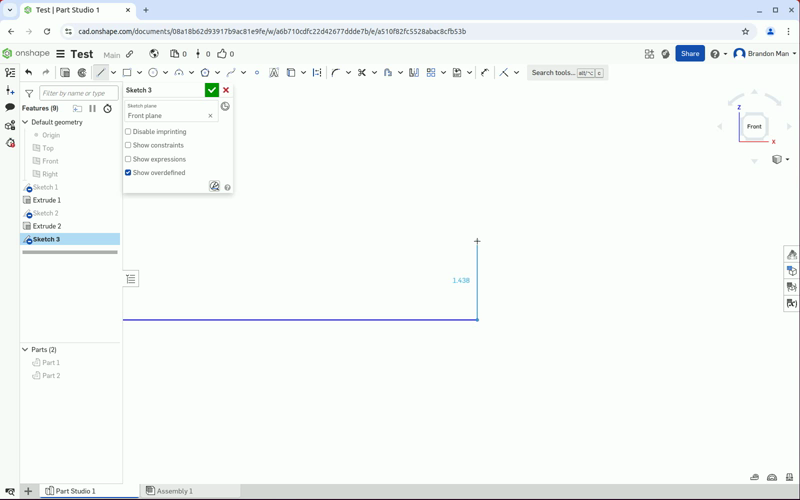
scroll(-6)
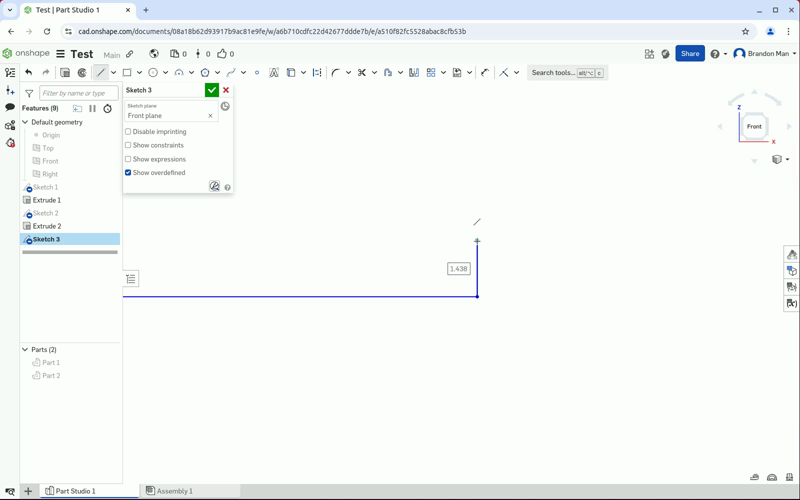
scroll(-6)
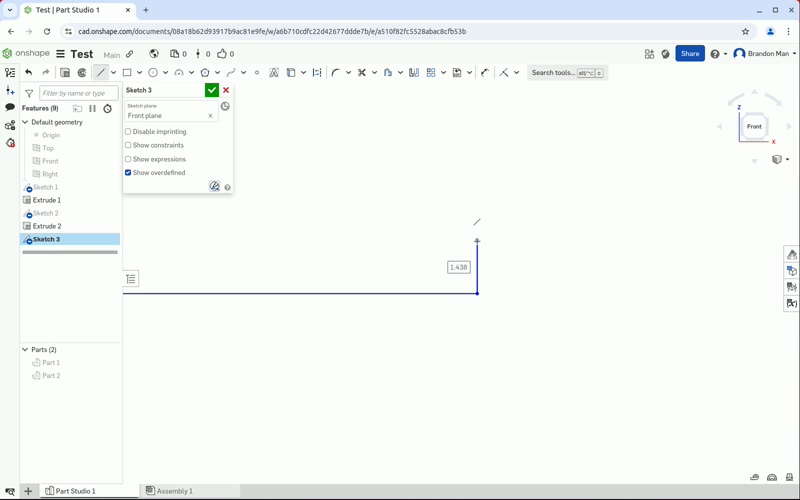
scroll(-6)
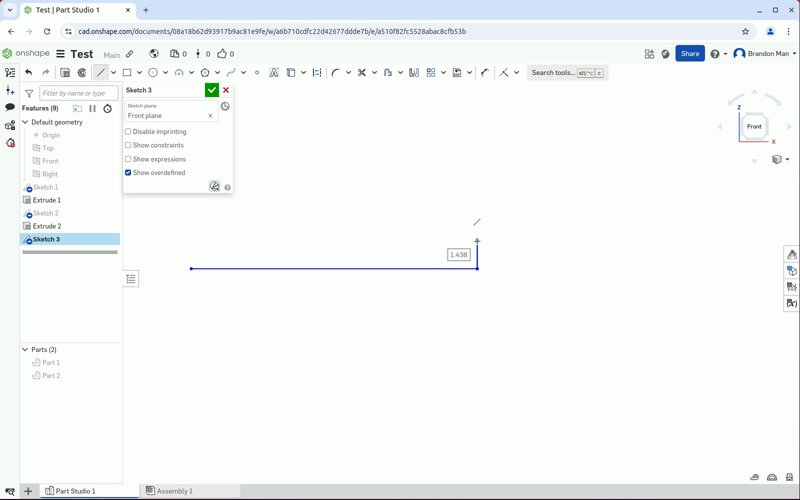
scroll(-6)
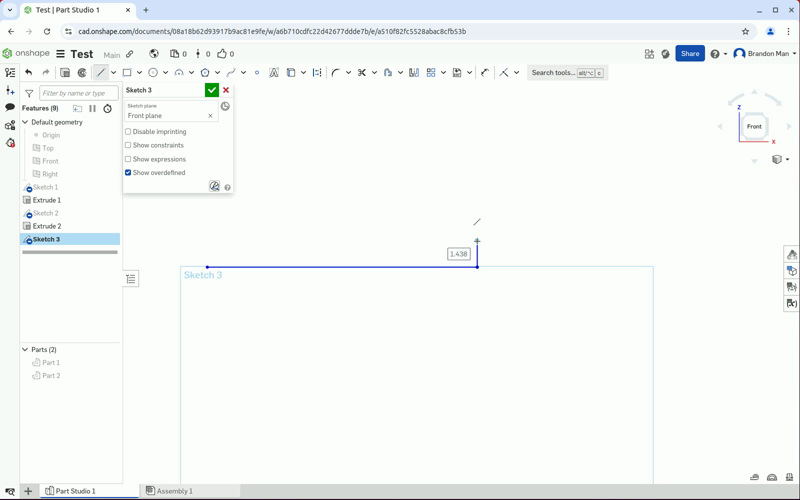
scroll(-6)
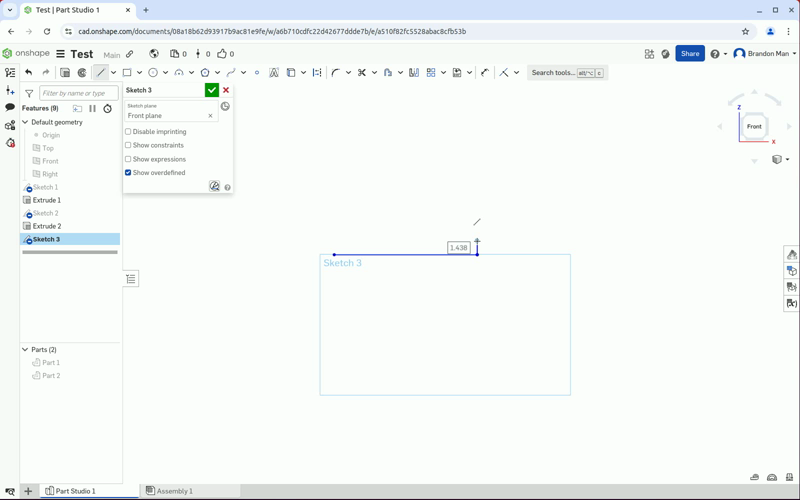
scroll(-6)
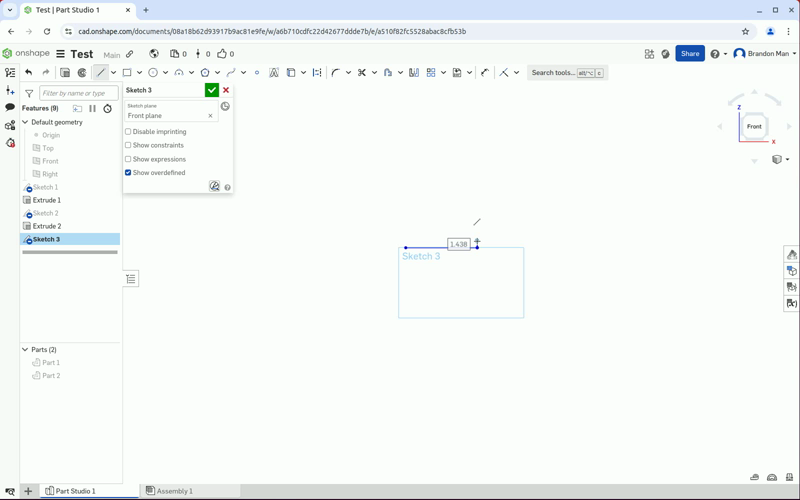
key_up(shift)
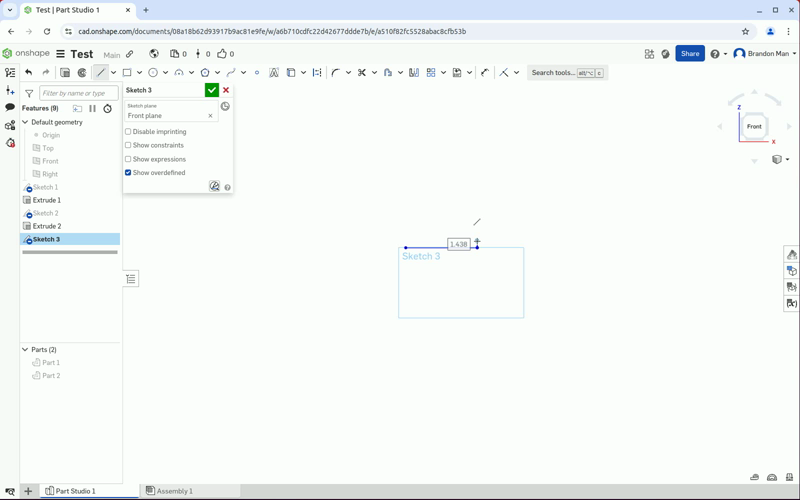
key(esc)
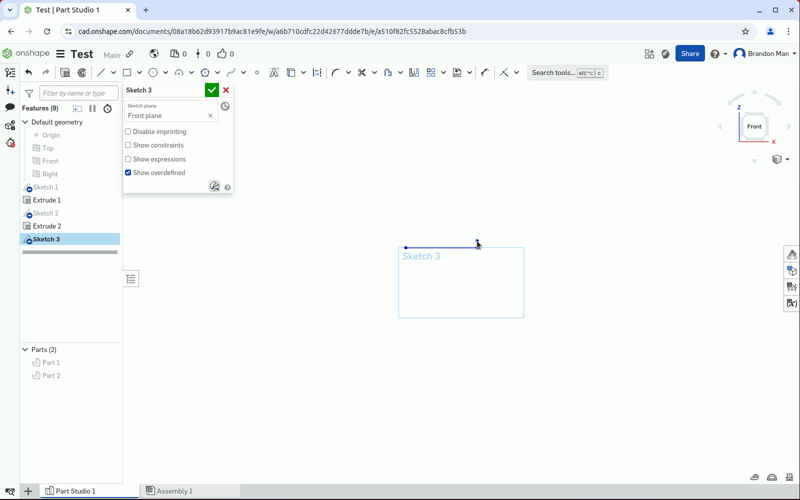
key(a)
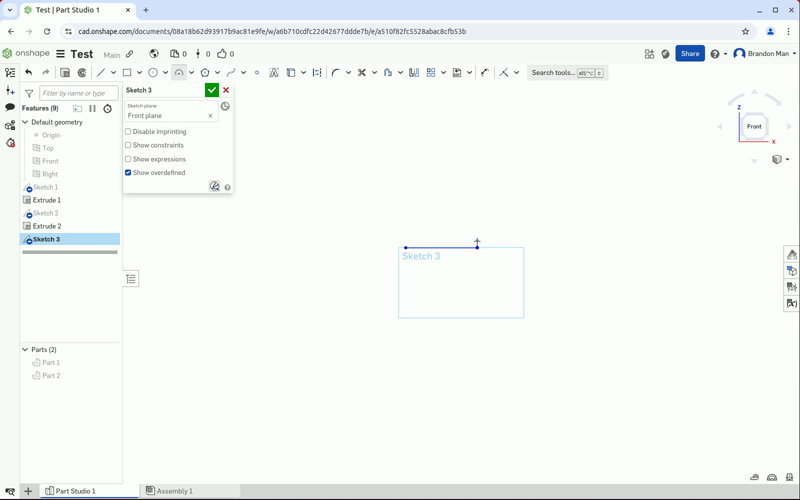
mouse_move(477, 240)
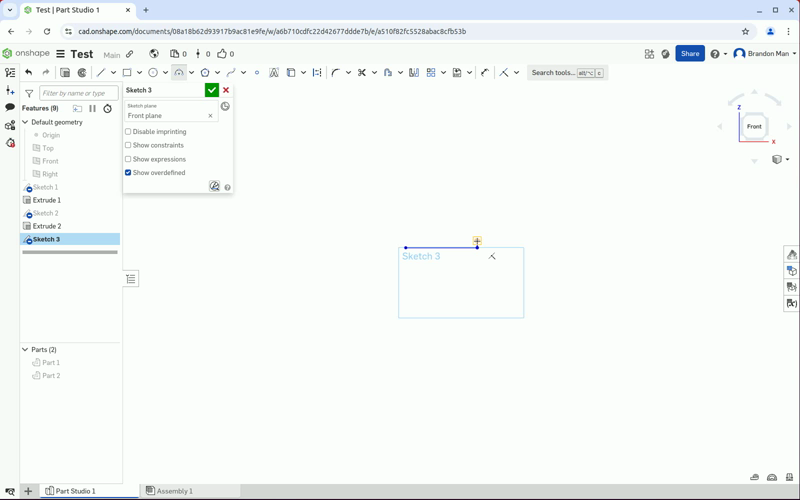
click(477, 240)
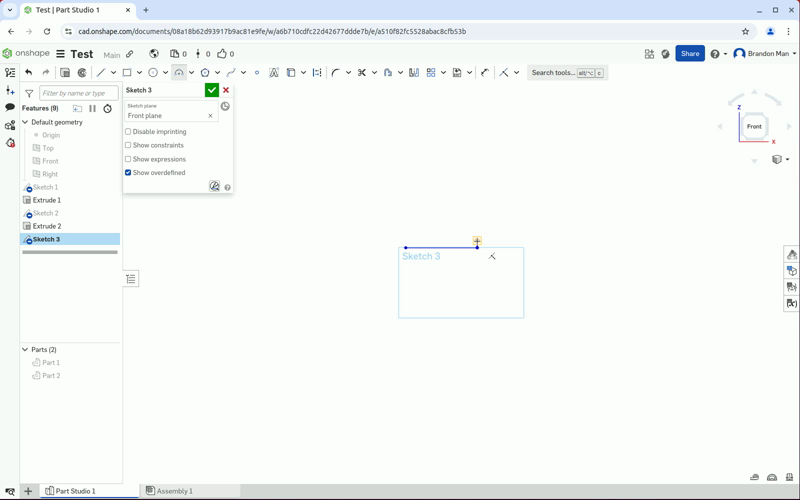
key_down(shift)
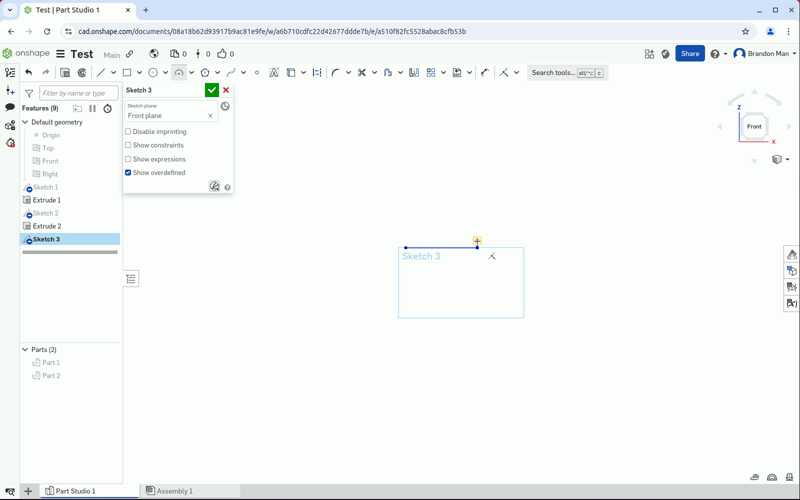
mouse_move(517, 202)
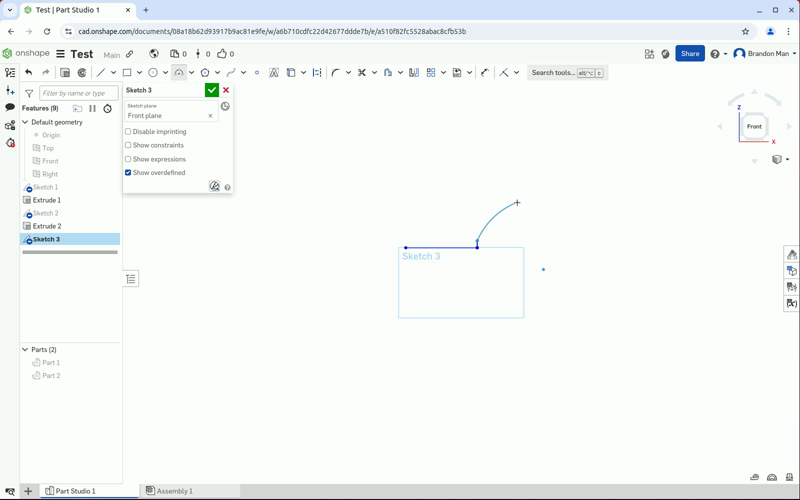
click(517, 202)
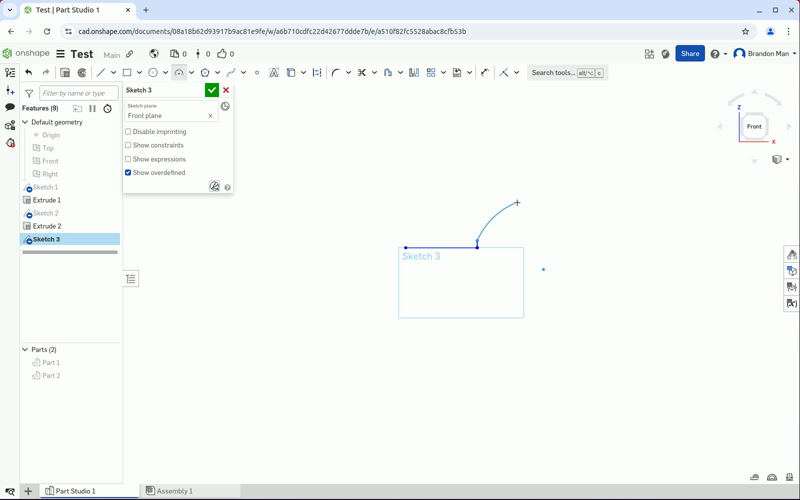
mouse_move(489, 213)
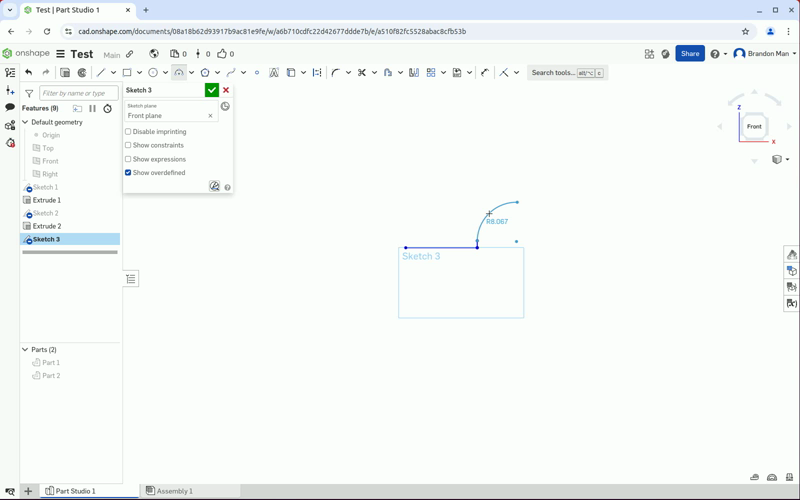
click(489, 213)
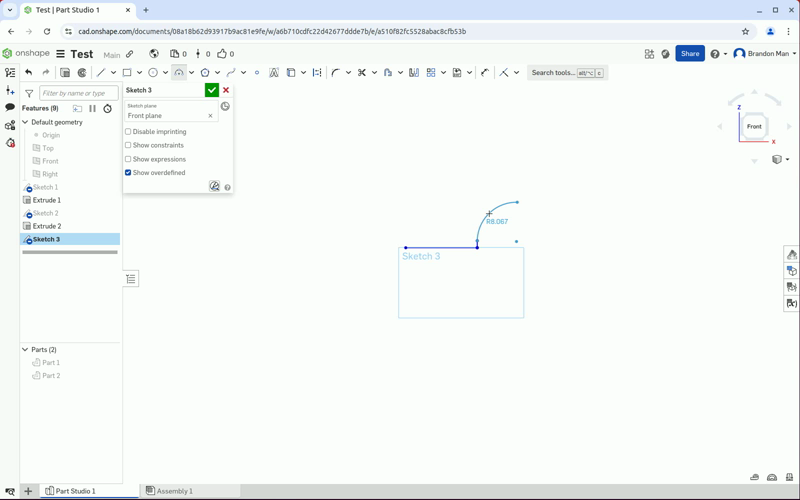
key_up(shift)
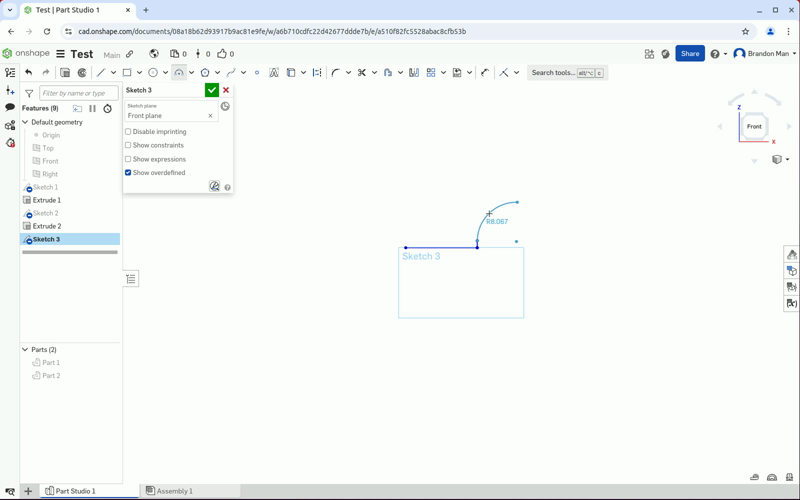
mouse_move(517, 202)
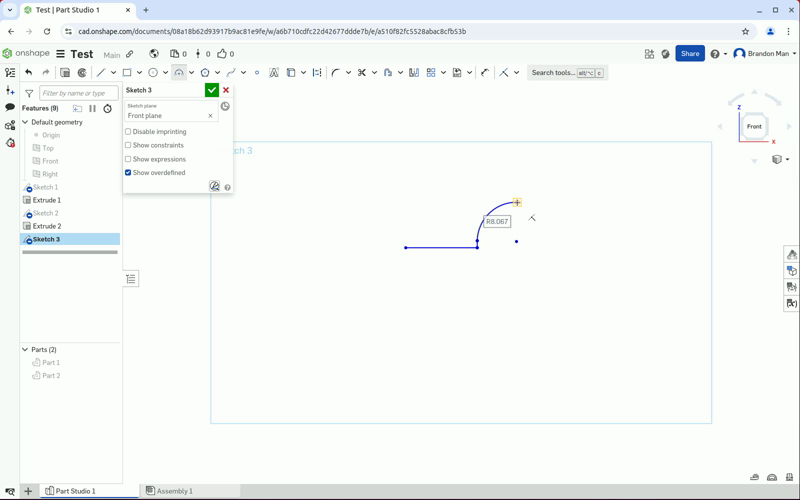
click(517, 202)
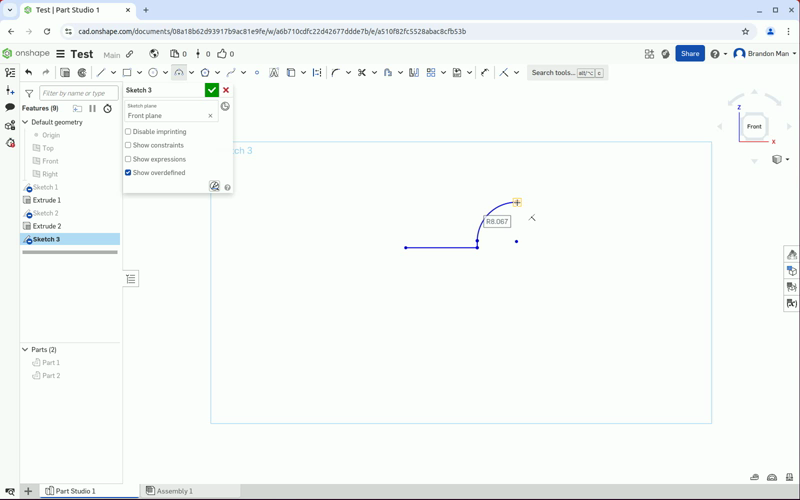
mouse_move(405, 247)
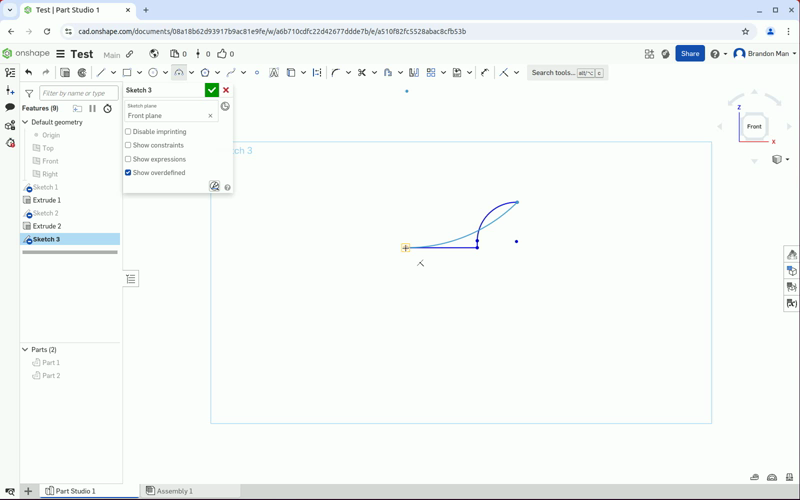
click(405, 247)
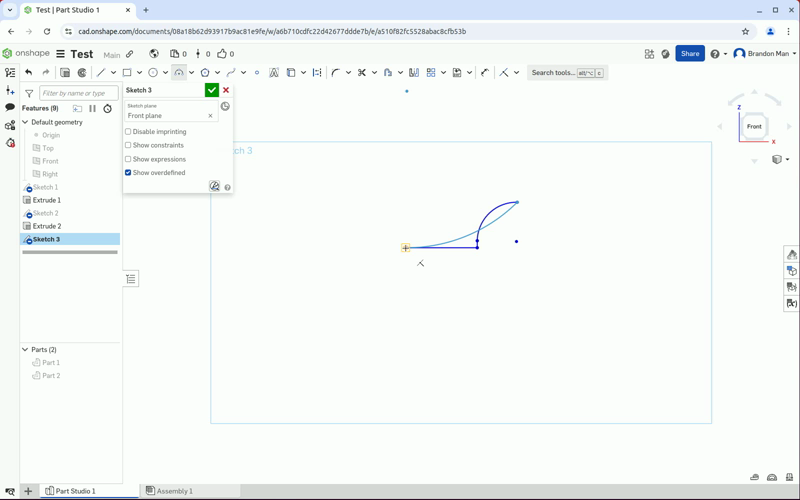
key_down(shift)
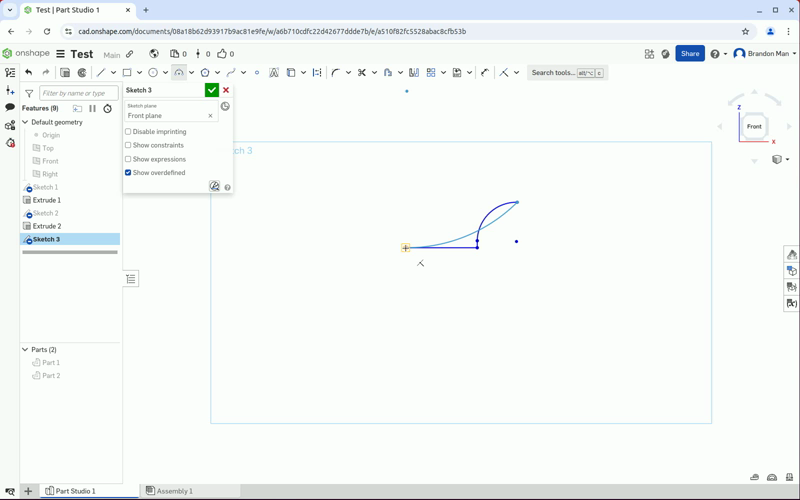
mouse_move(455, 210)
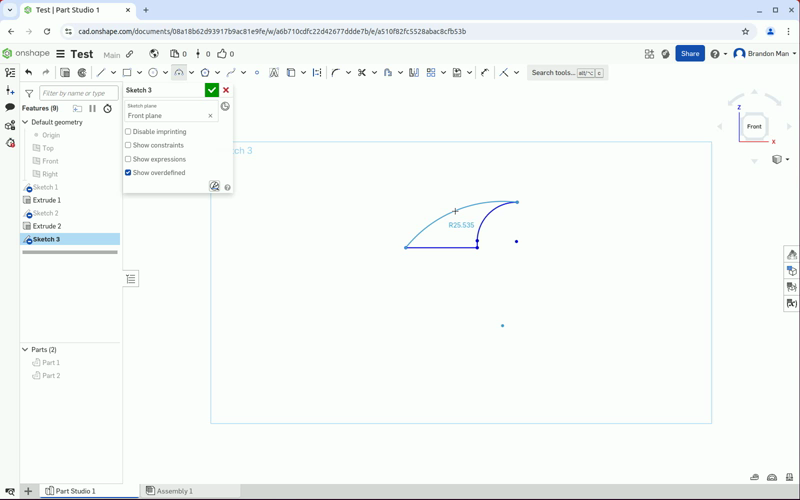
click(455, 210)
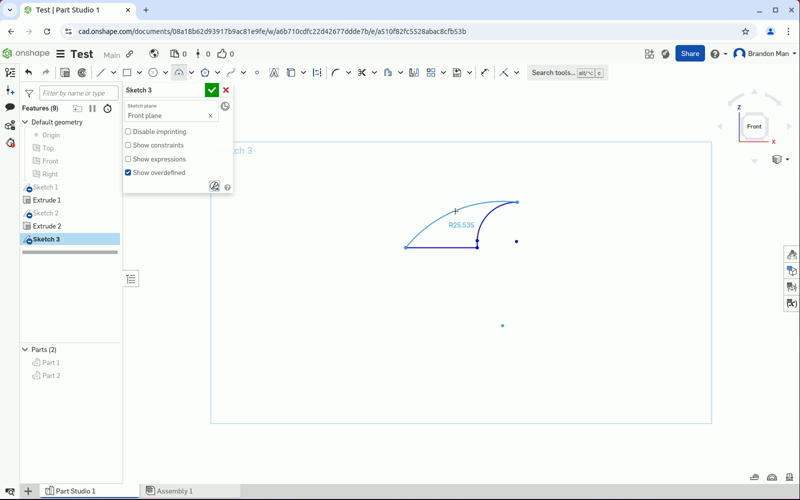
key_up(shift)
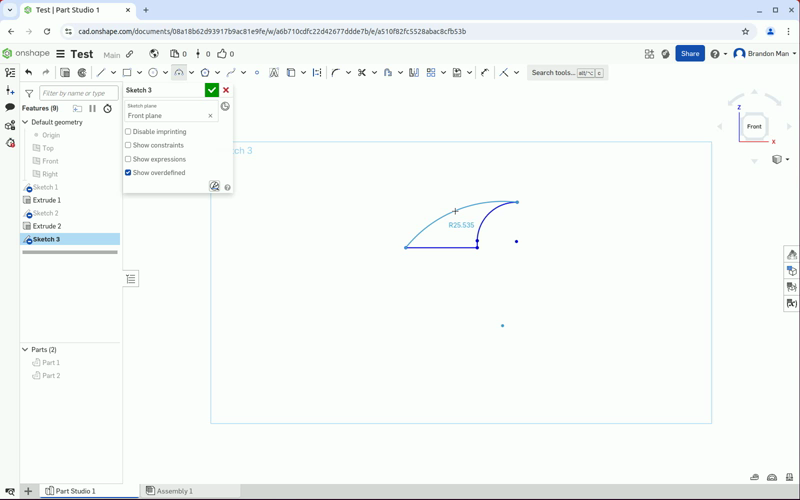
key(esc)
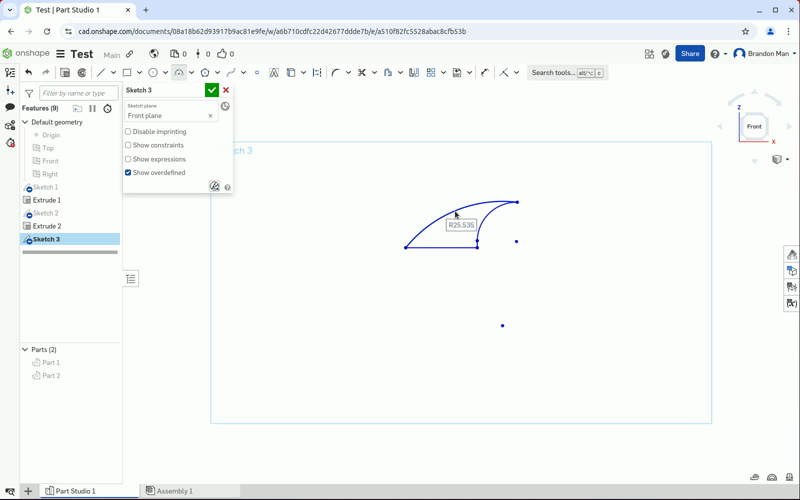
mouse_move(450, 226)
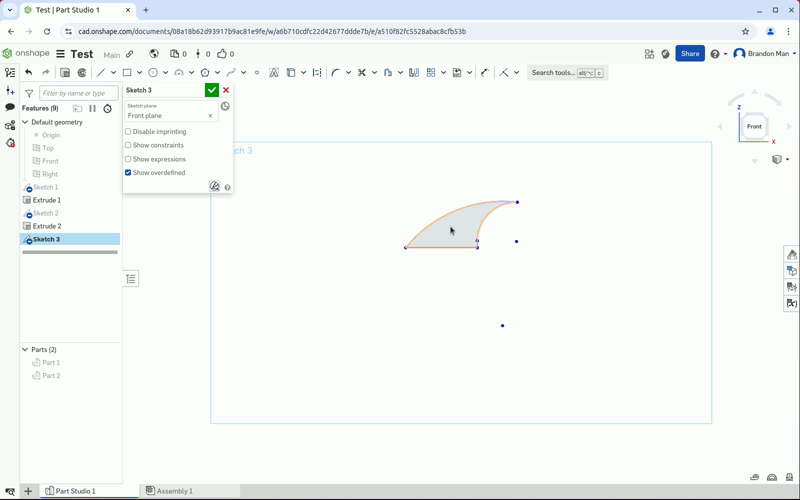
click(450, 226)
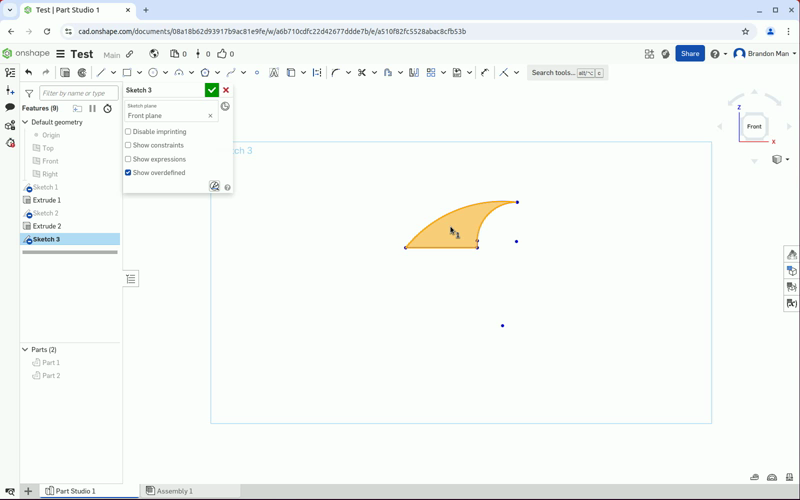
mouse_move(73, 352)
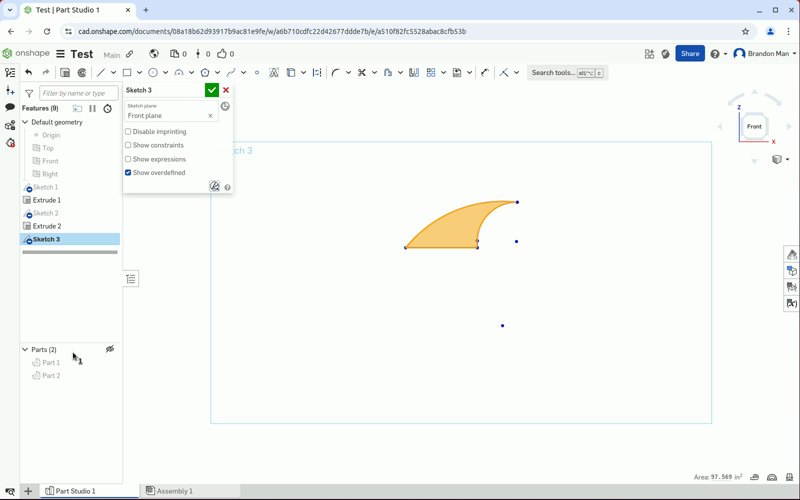
key(shift+y)
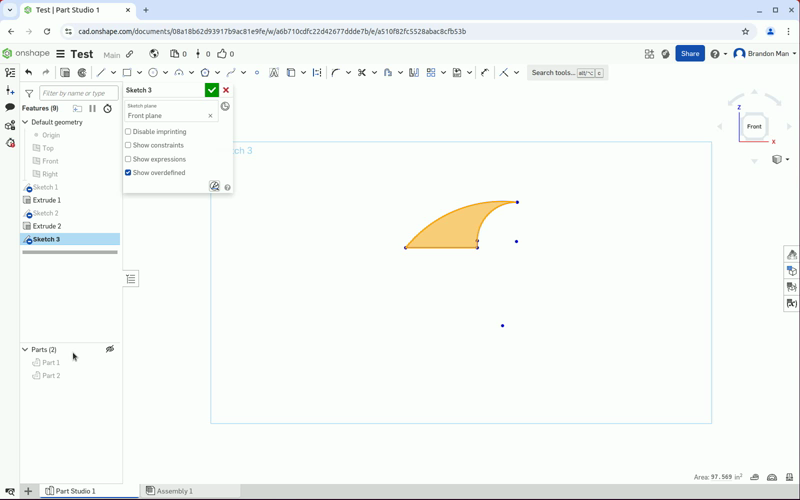
key(shift+e)
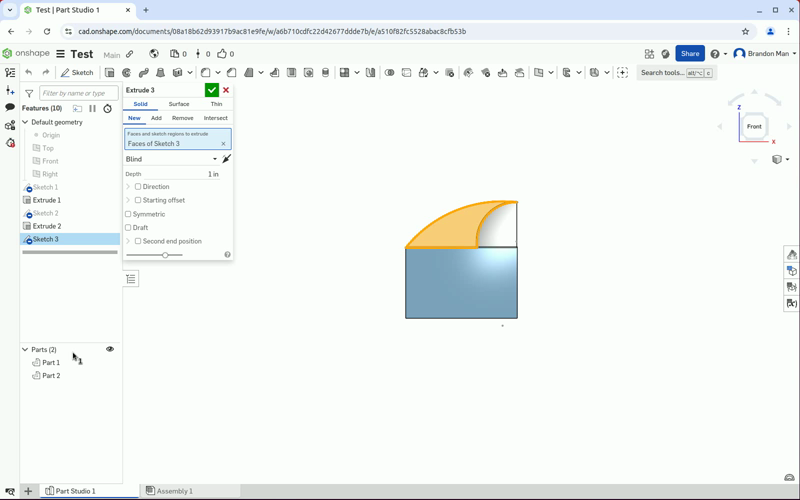
mouse_move(143, 106)
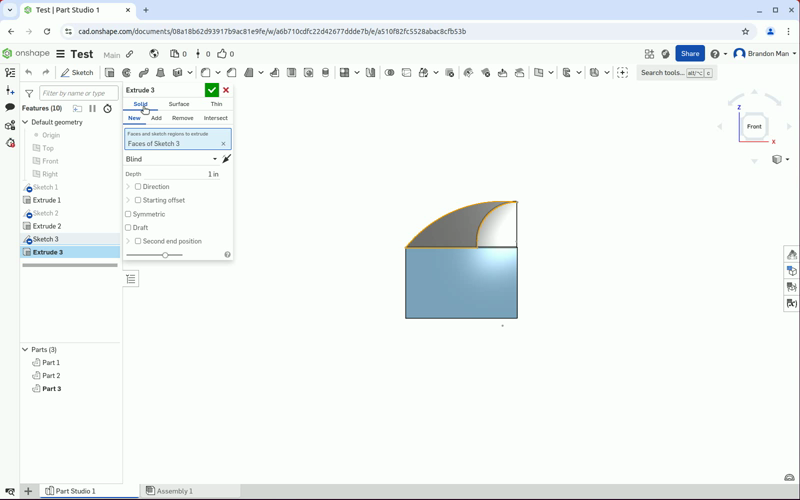
click(143, 106)
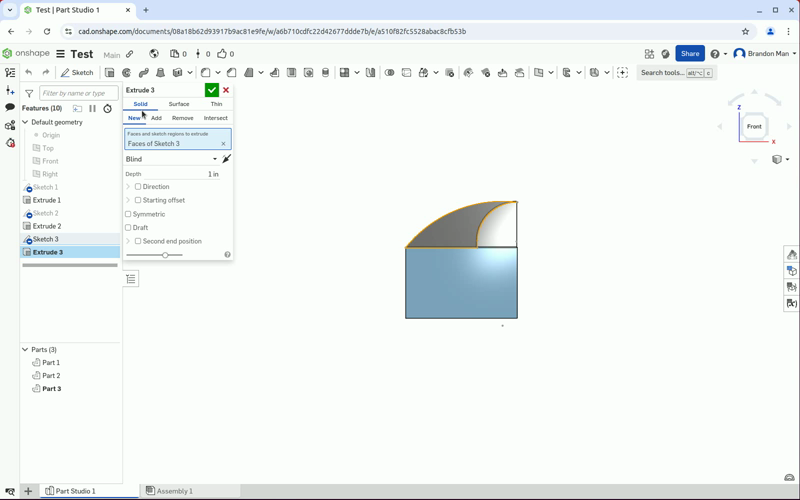
mouse_move(137, 120)
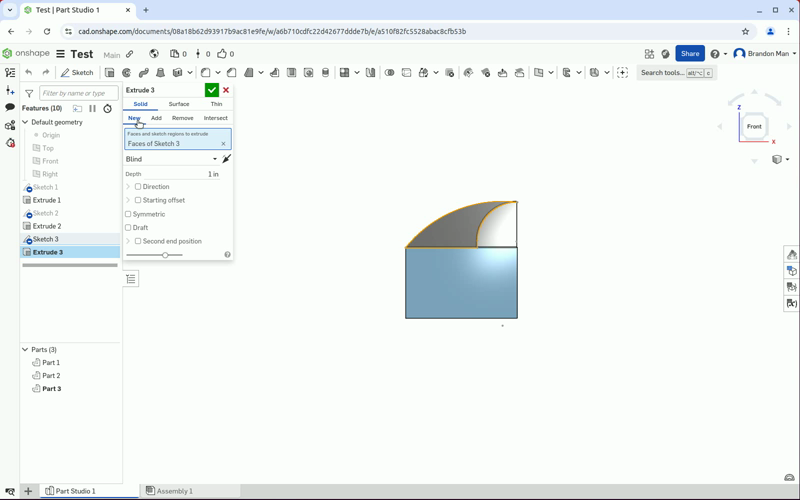
click(137, 120)
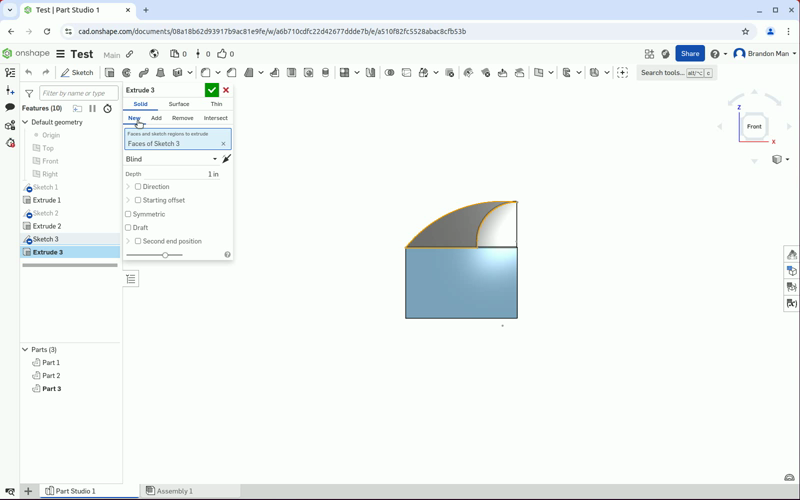
key(tab, 4)
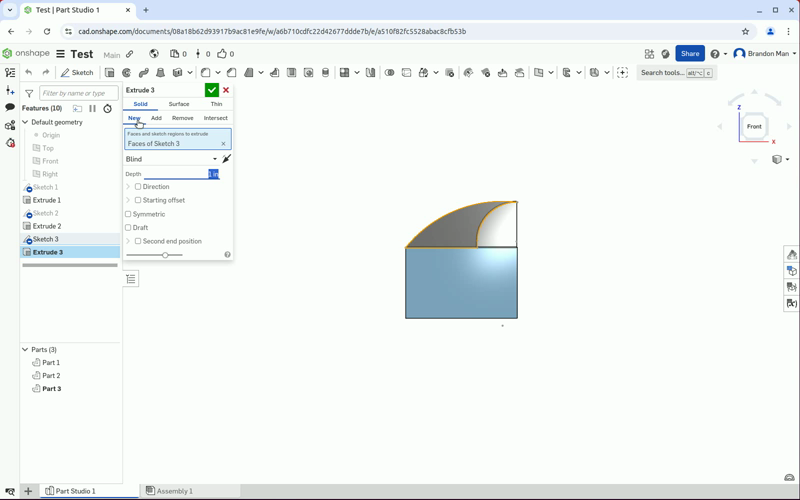
text(22.868)
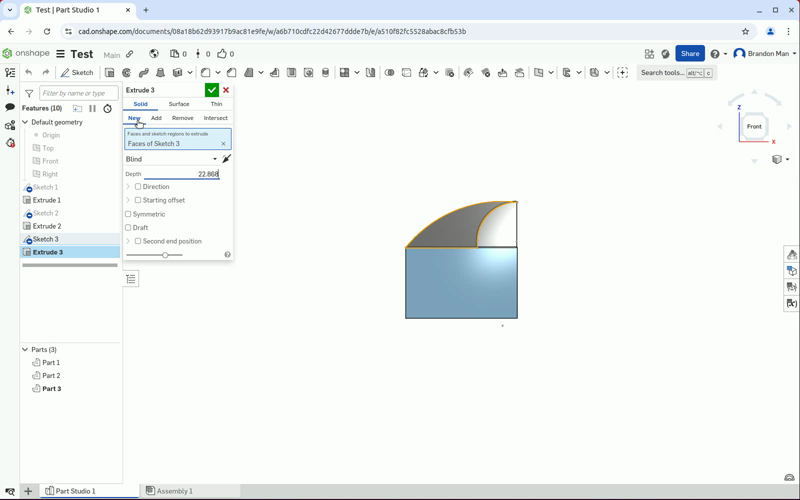
key(enter)
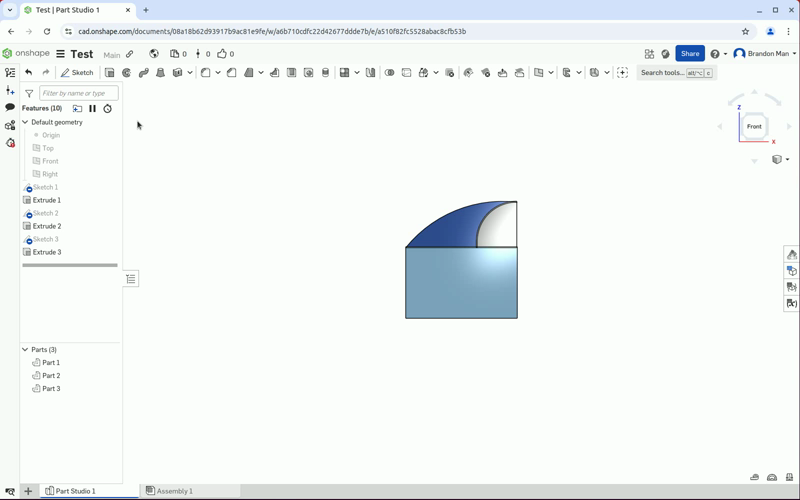
key(shift+h)
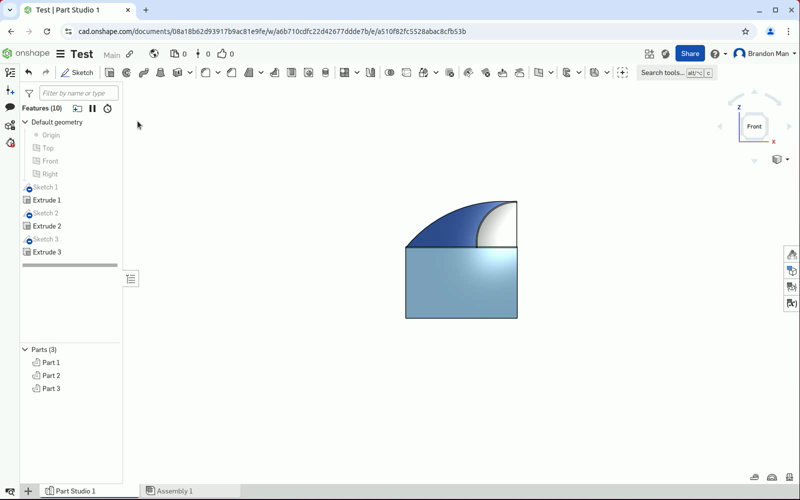
key(shift+h)
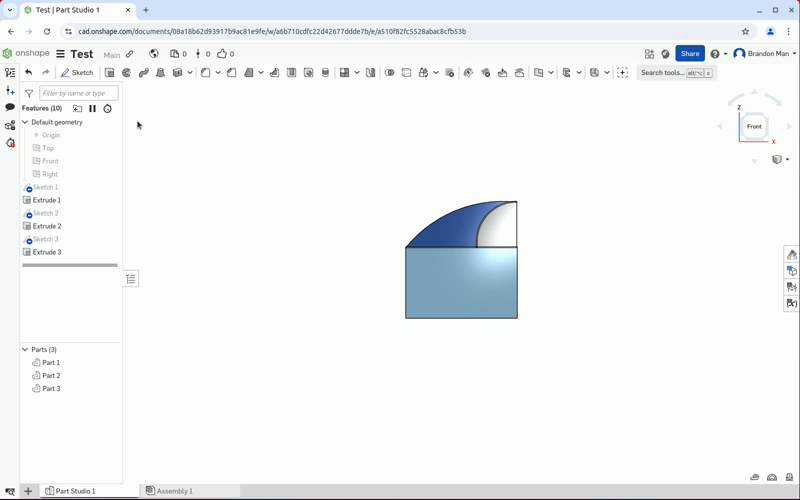
mouse_move(73, 189)
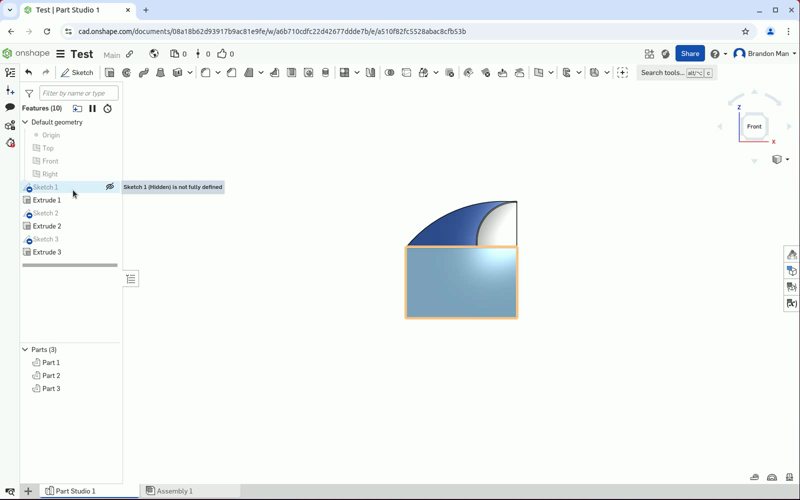
click(73, 189)
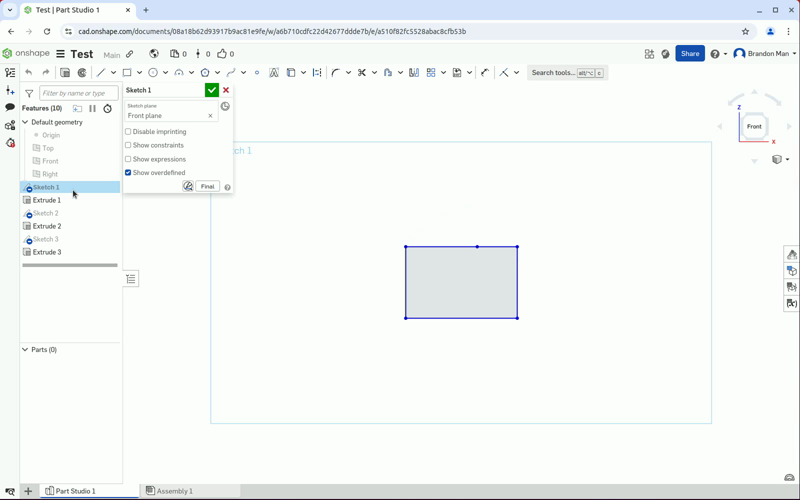
mouse_move(229, 92)
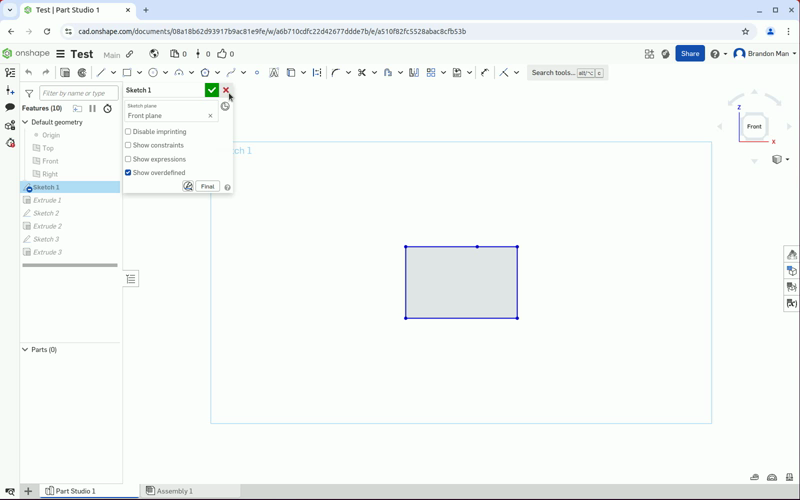
click(229, 92)
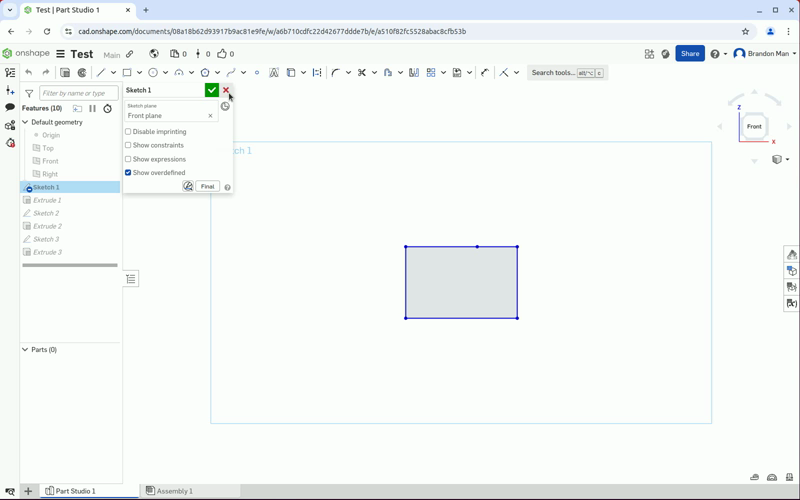
key(shift+s)
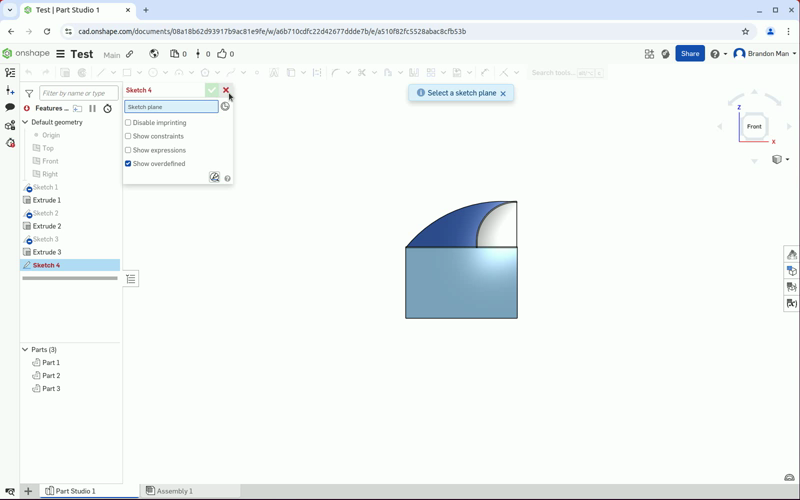
mouse_move(73, 163)
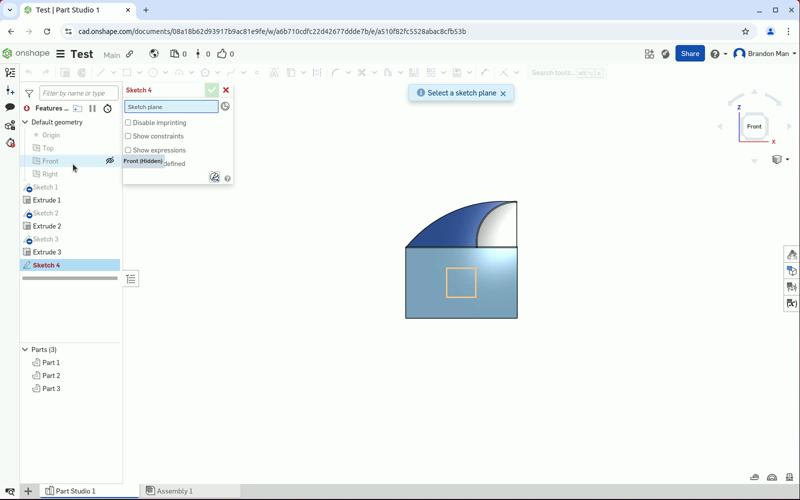
click(73, 163)
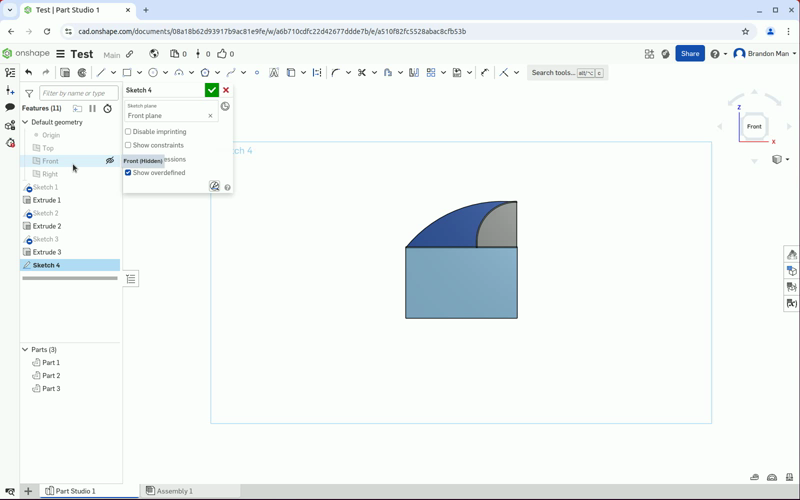
mouse_move(73, 352)
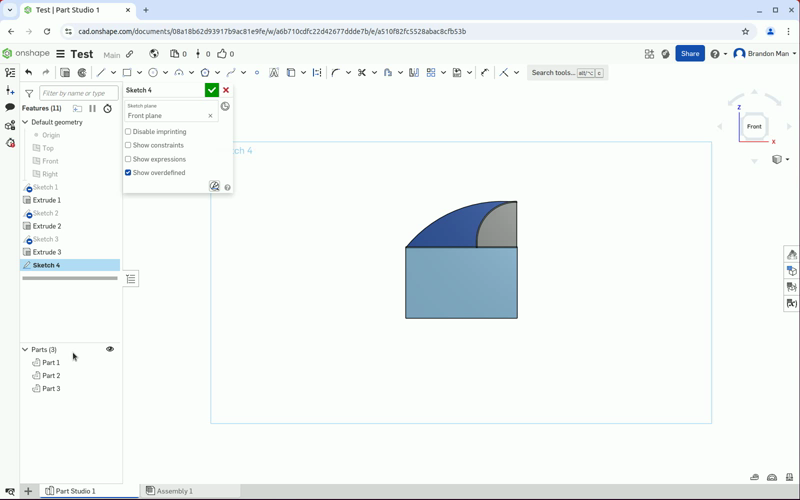
key(y)
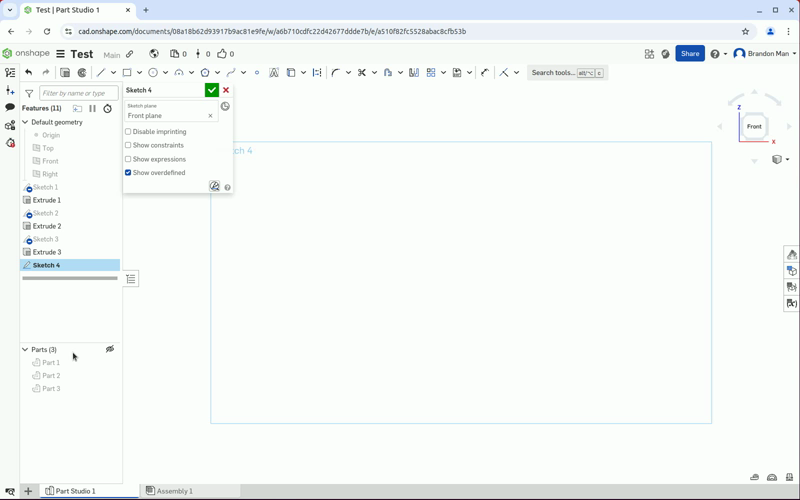
key(l)
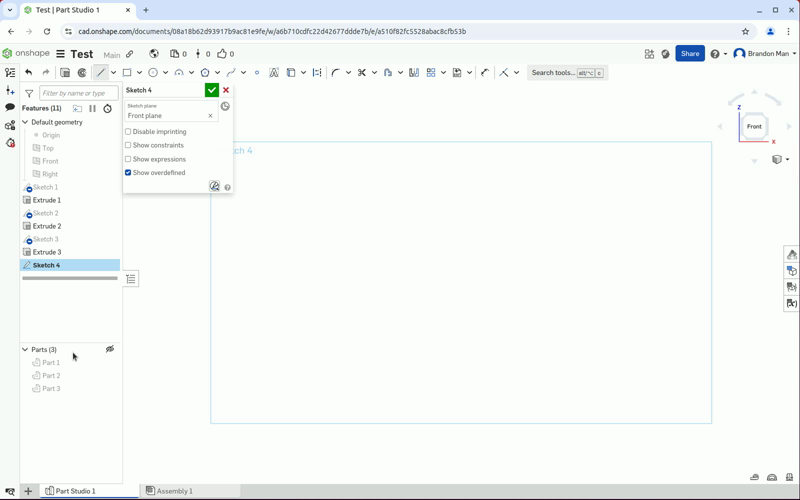
key_down(shift)
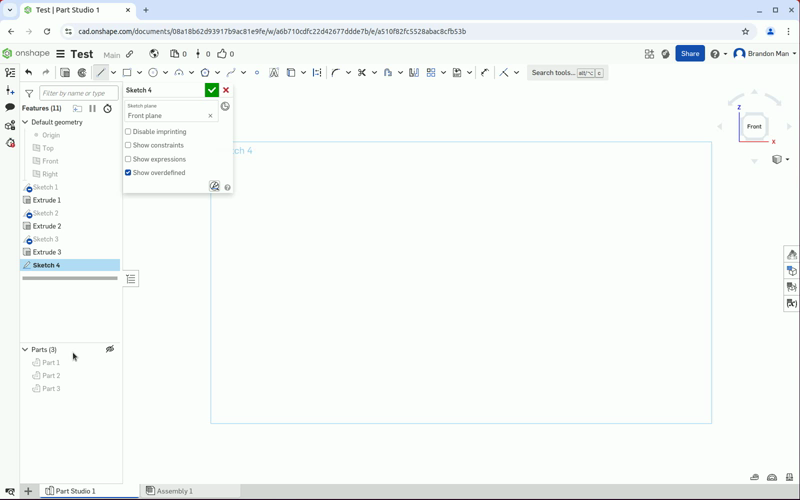
mouse_move(515, 225)
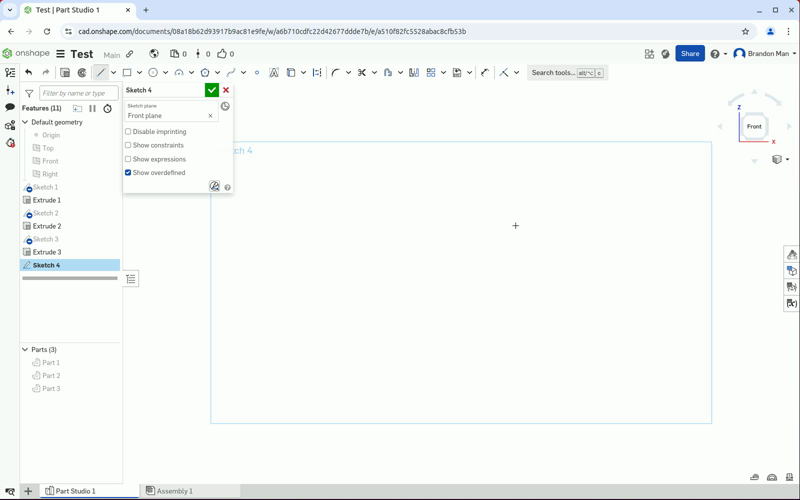
click(515, 225)
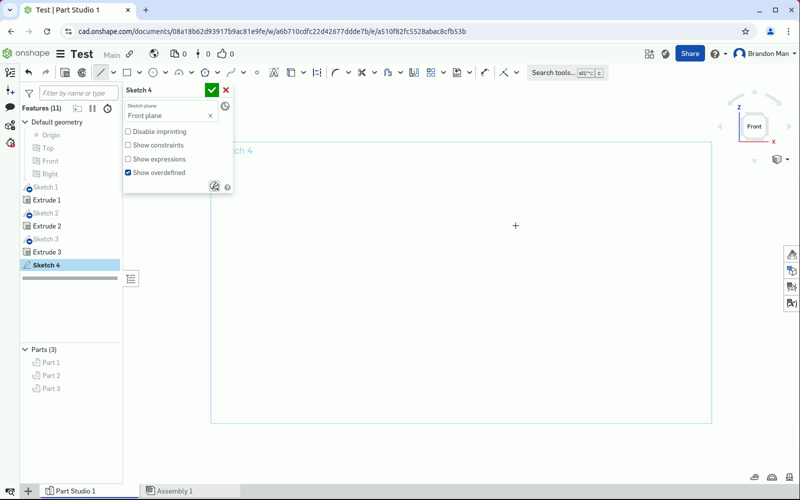
key_up(shift)
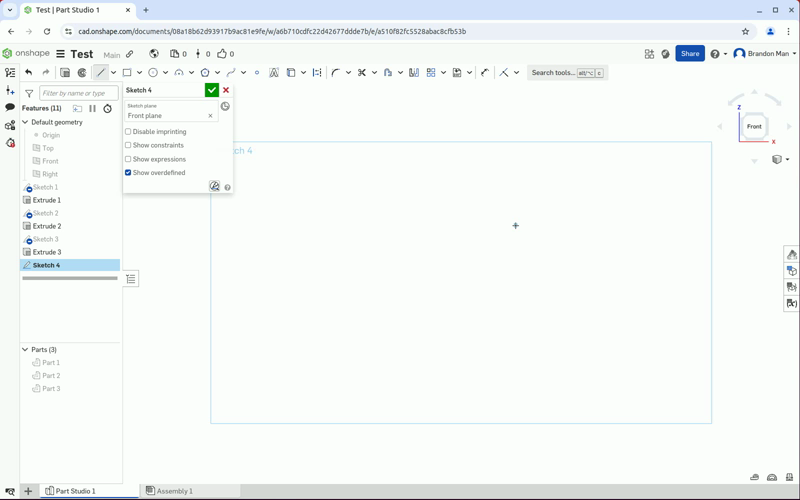
key_down(shift)
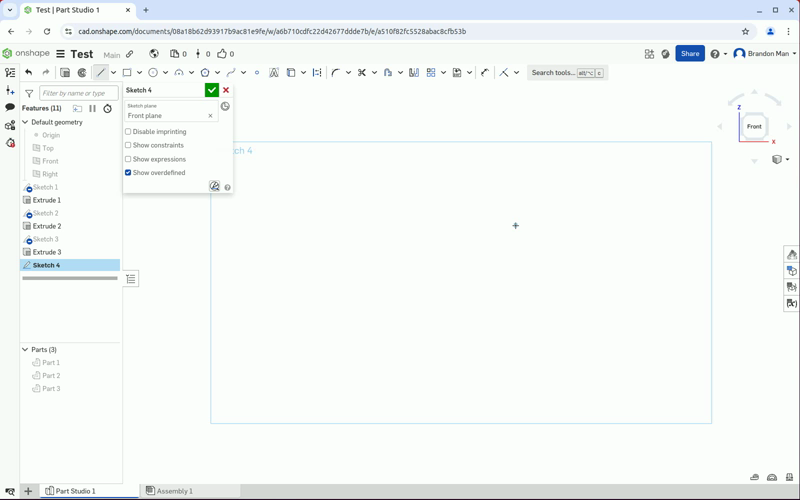
mouse_move(545, 225)
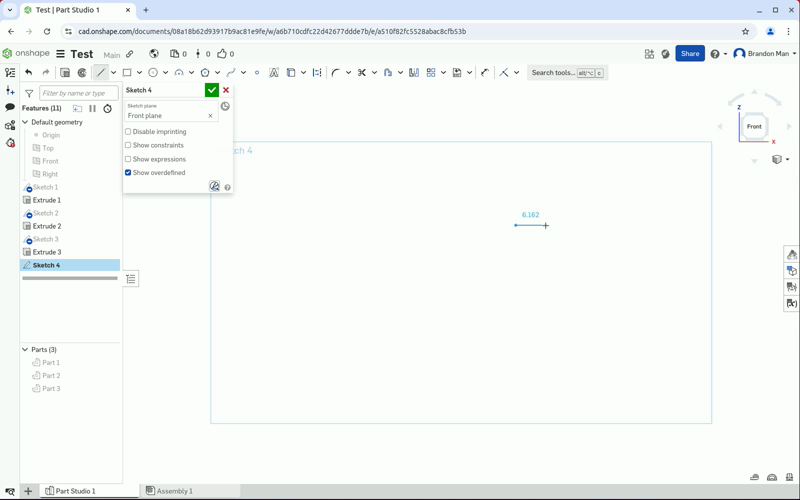
mouse_move(559, 225)
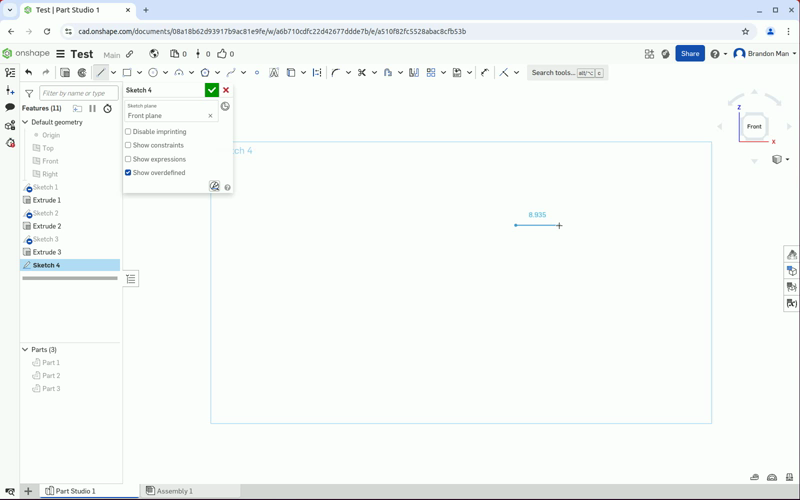
click(559, 225)
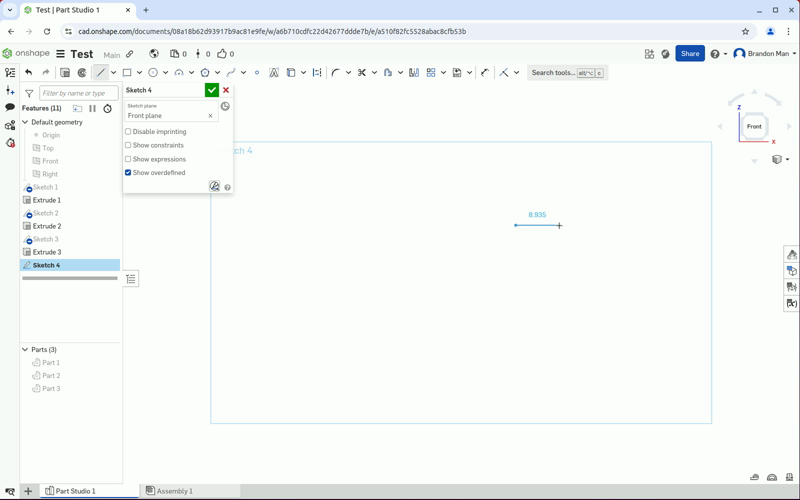
key_up(shift)
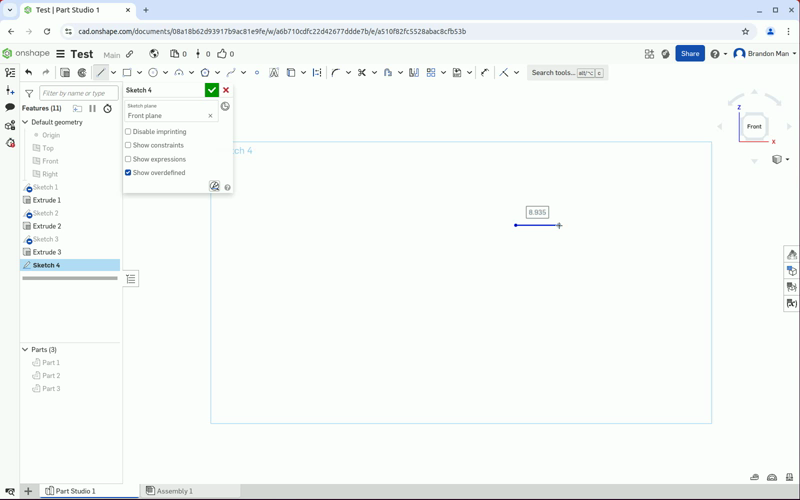
key(esc)
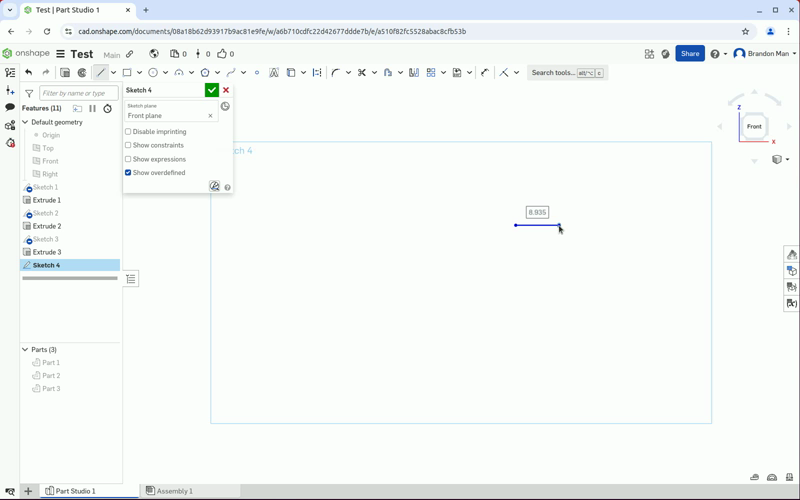
key(a)
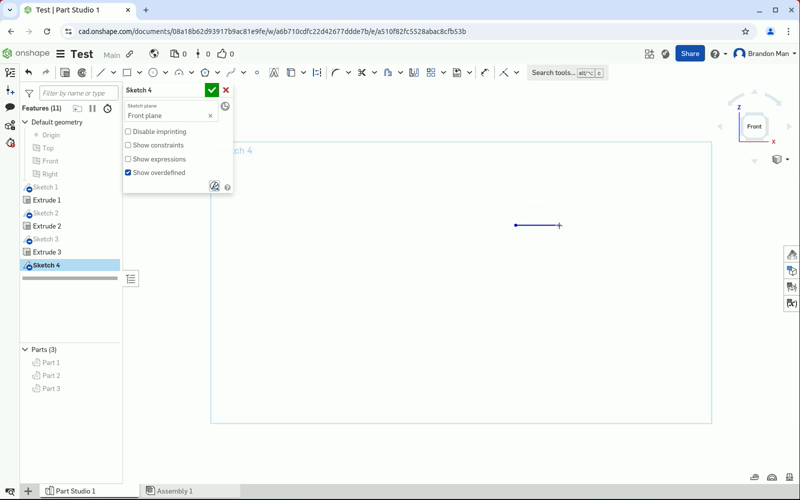
mouse_move(559, 225)
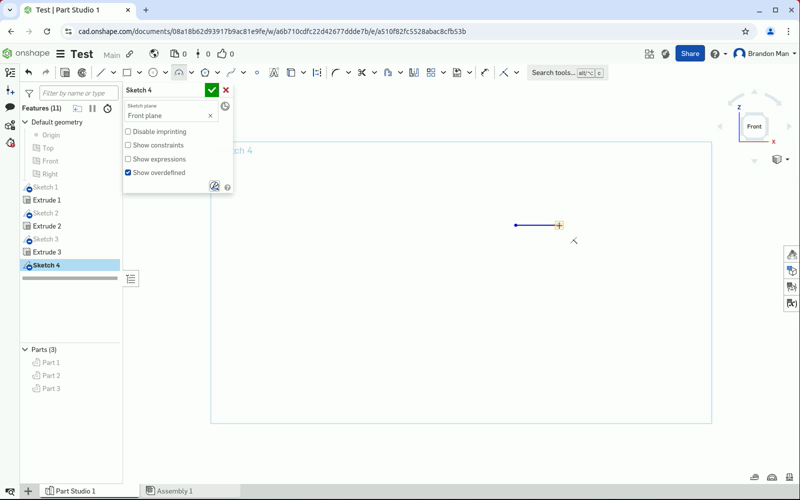
click(559, 225)
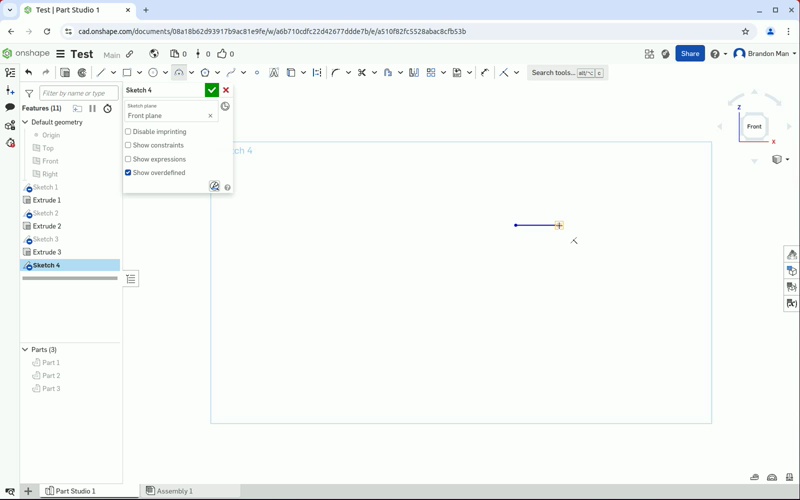
key_down(shift)
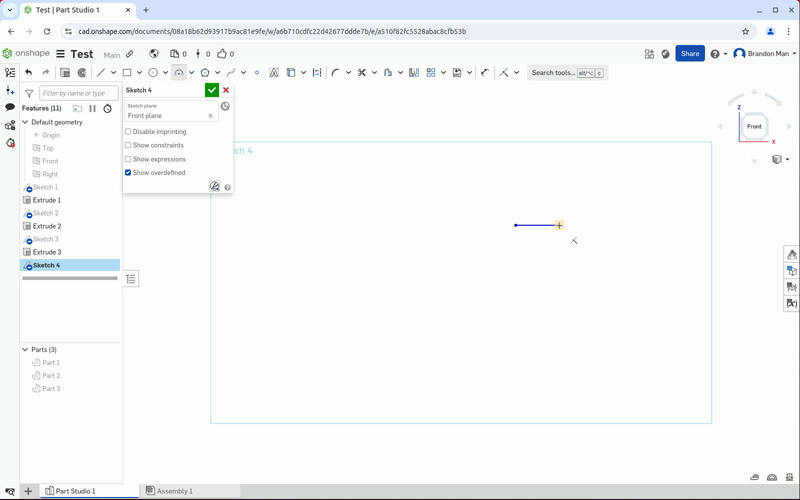
mouse_move(566, 218)
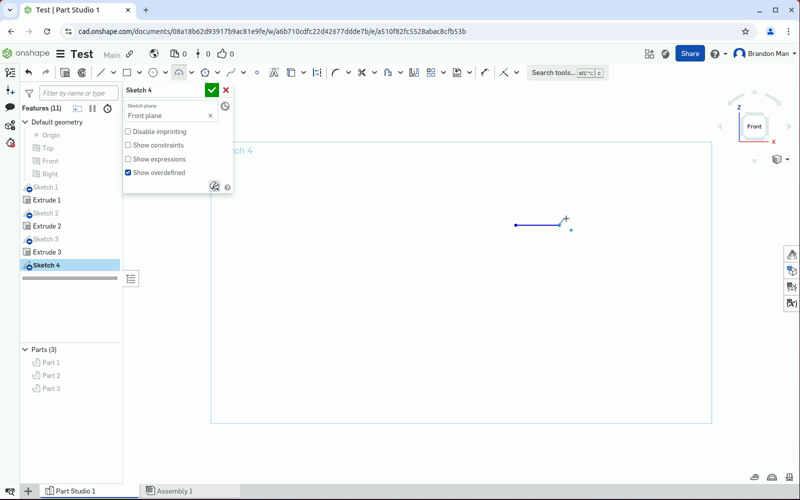
click(566, 218)
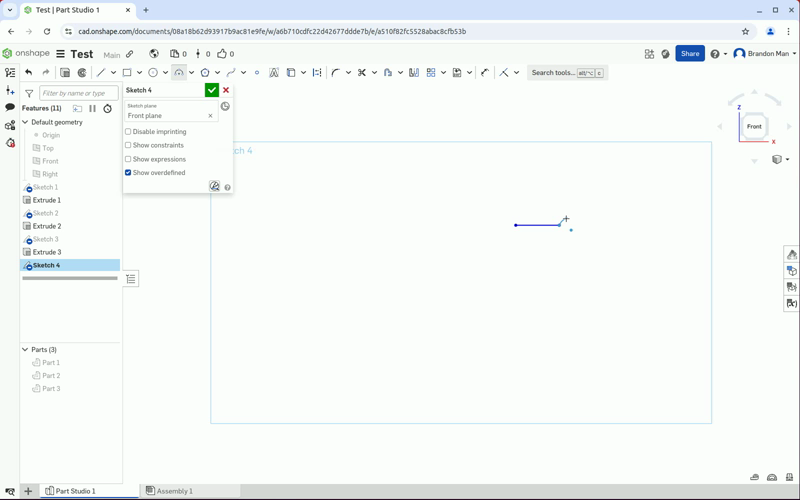
mouse_move(564, 223)
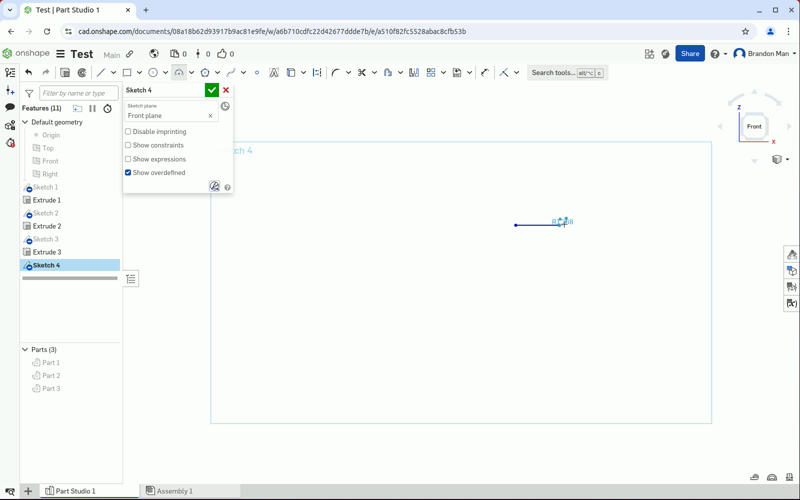
click(564, 223)
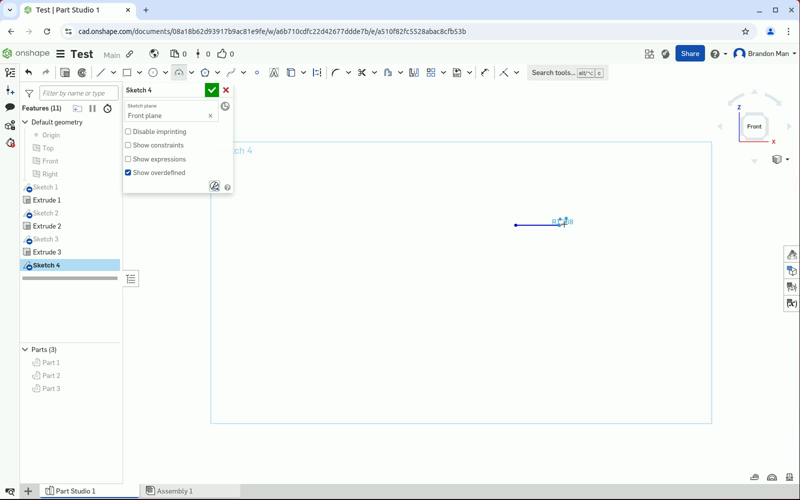
key_up(shift)
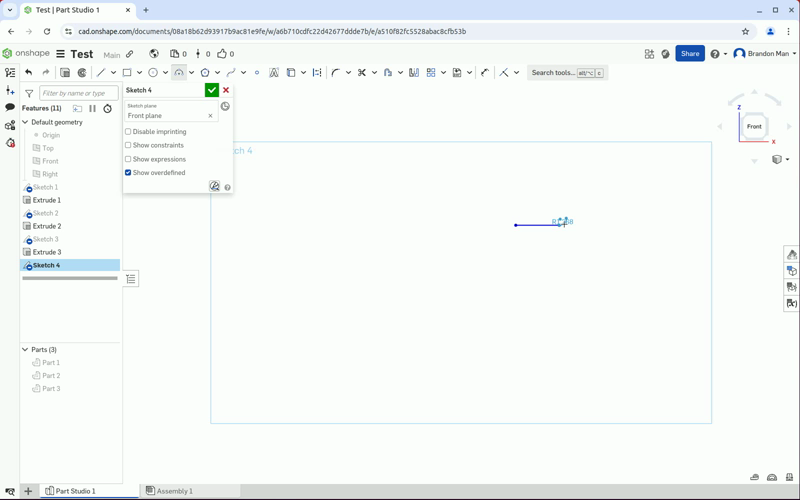
key(esc)
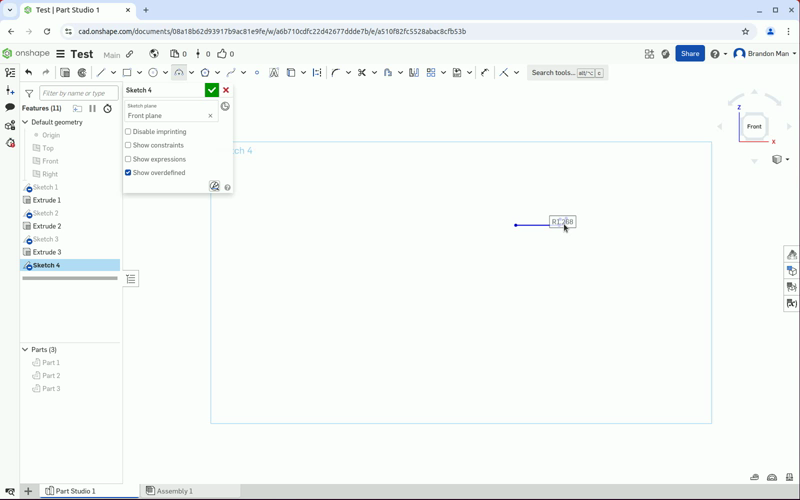
key(l)
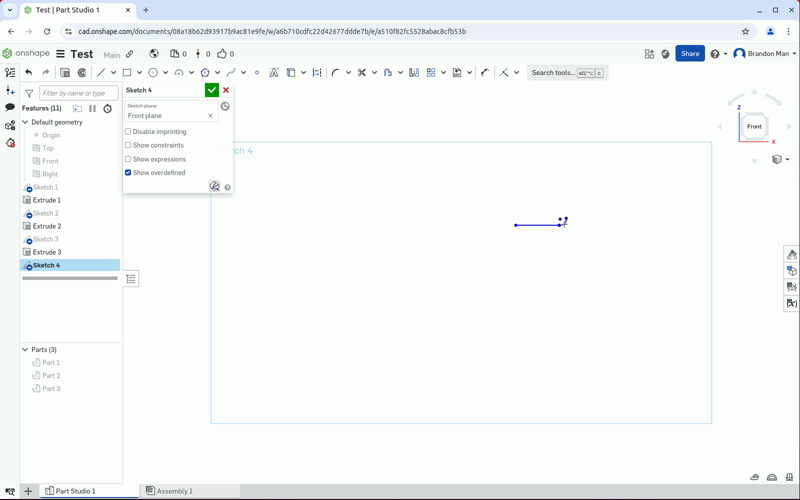
mouse_move(566, 218)
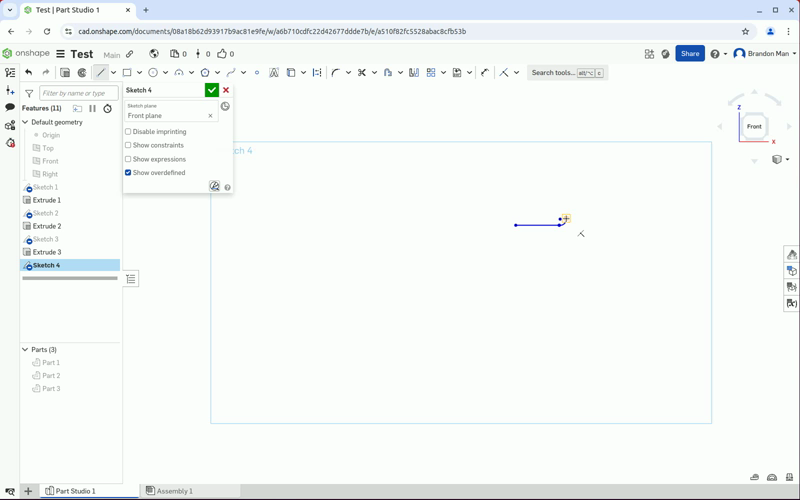
click(566, 218)
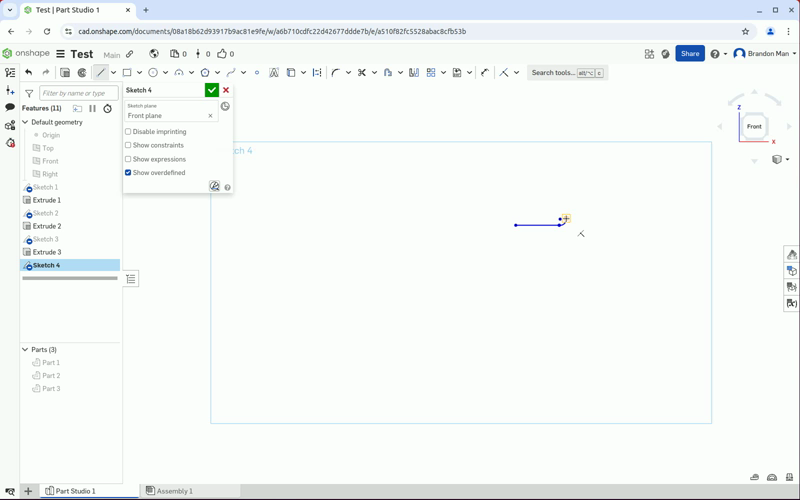
key_down(shift)
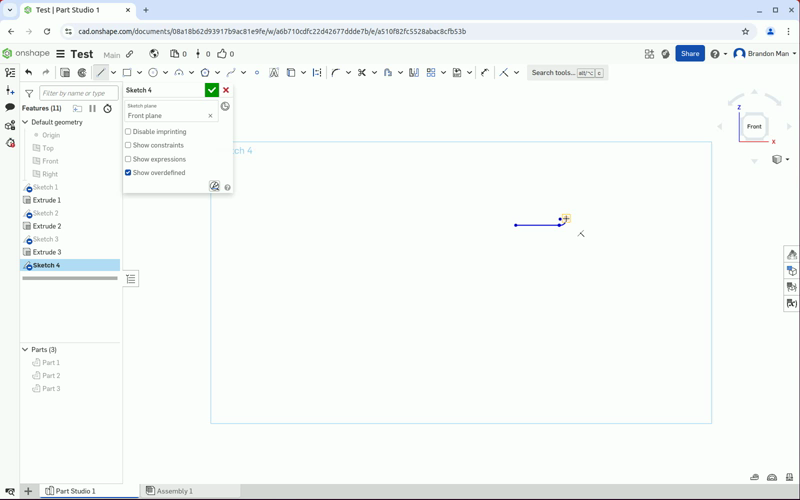
mouse_move(589, 218)
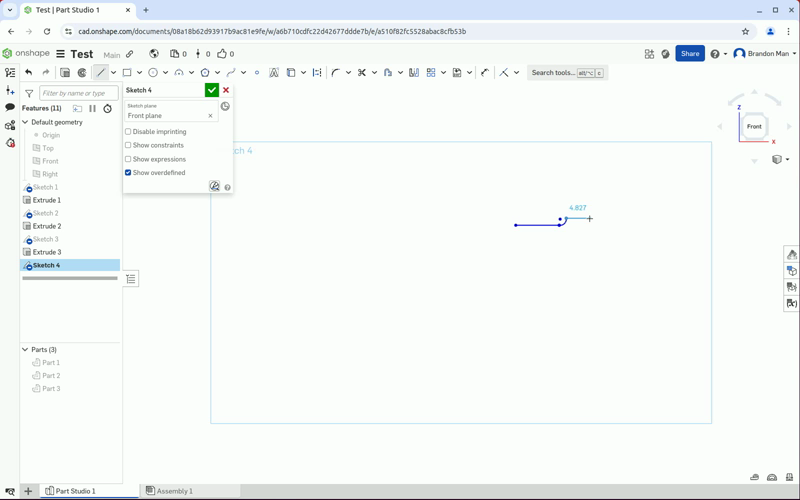
mouse_move(566, 169)
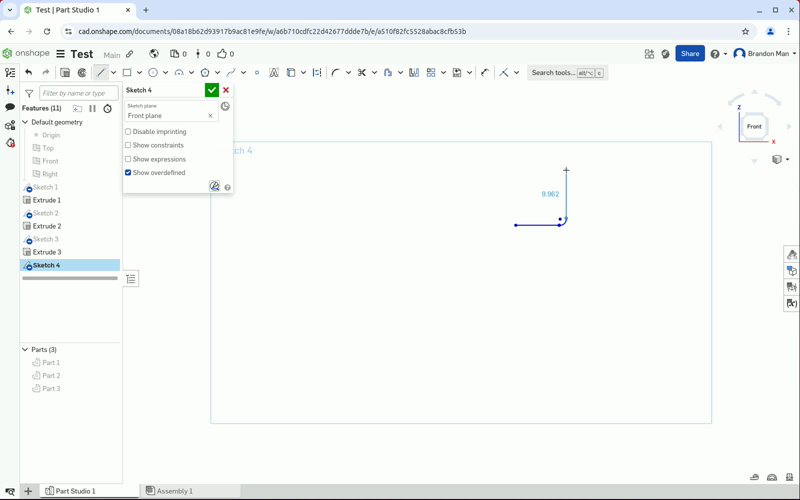
click(566, 169)
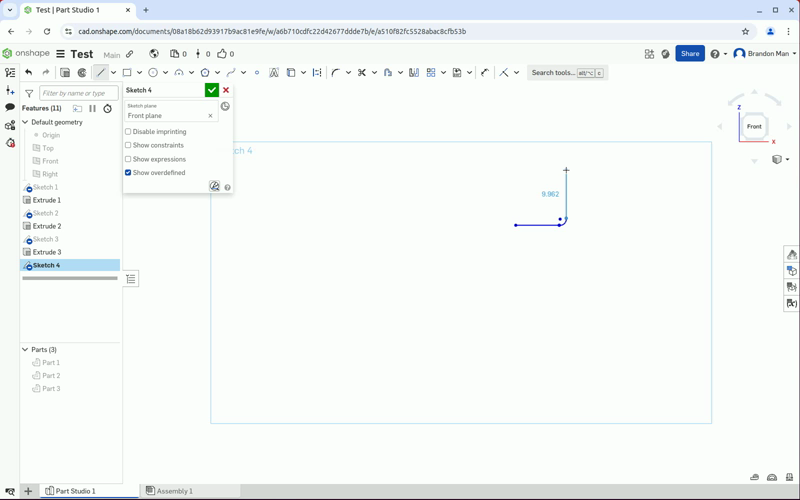
key_up(shift)
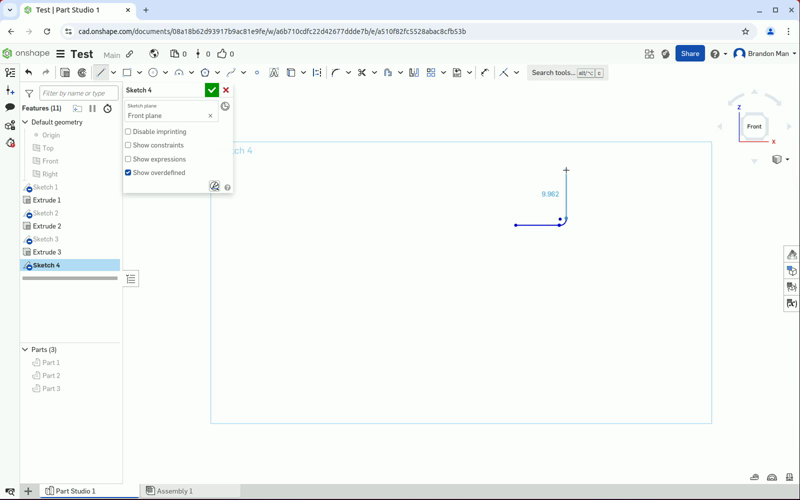
key_down(shift)
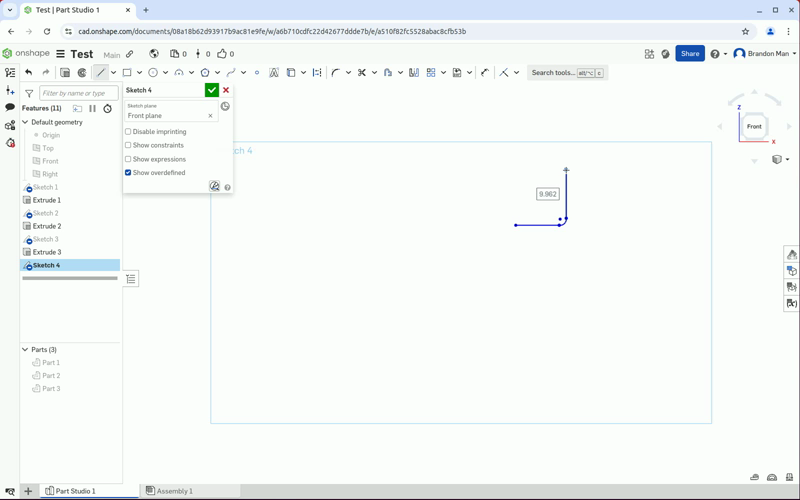
mouse_move(589, 169)
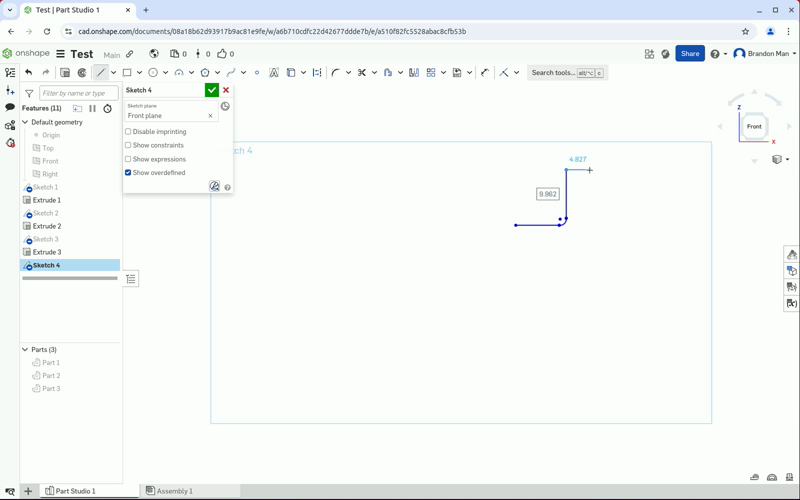
mouse_move(522, 169)
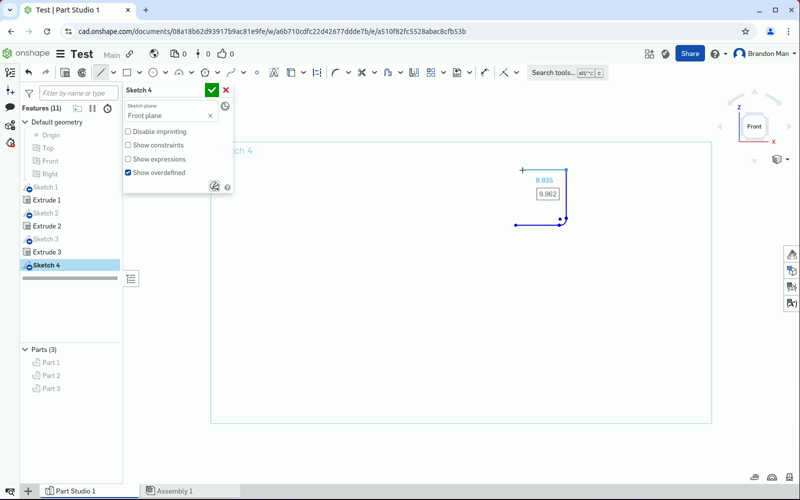
click(522, 169)
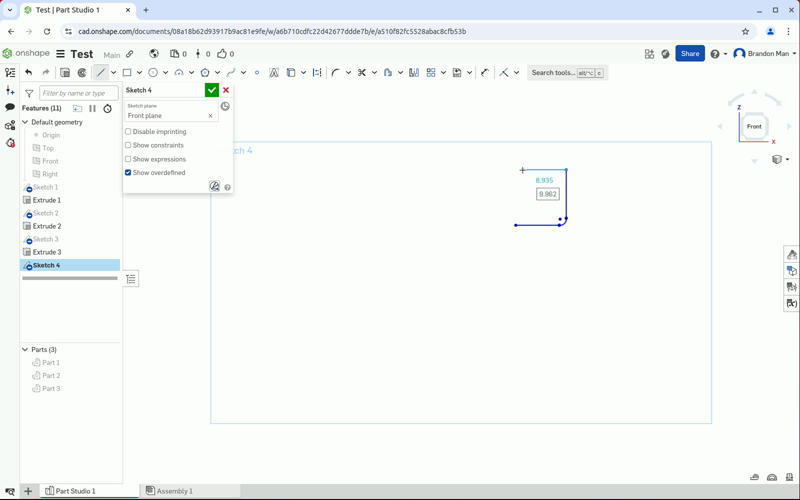
key_up(shift)
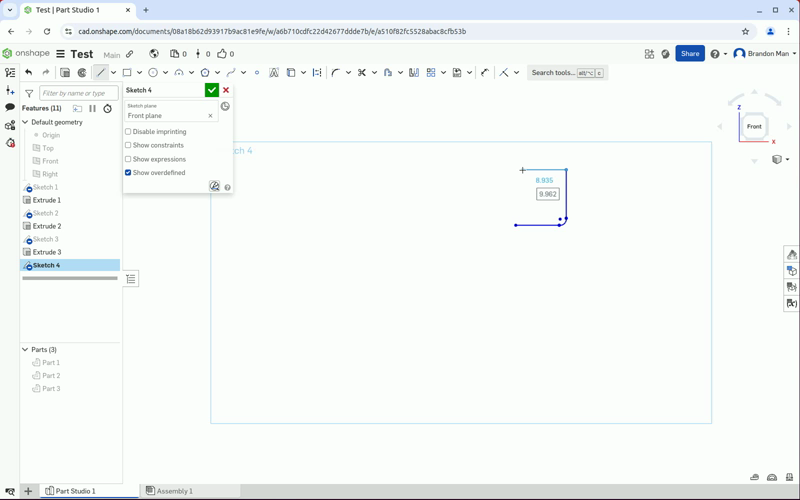
key(esc)
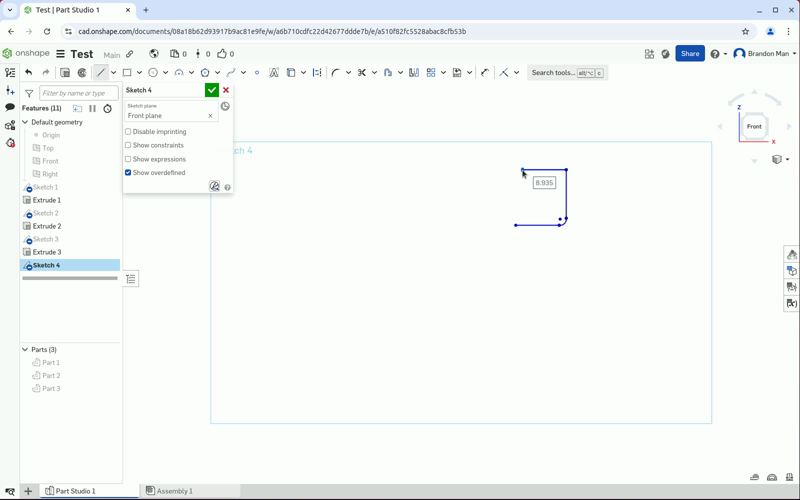
key(a)
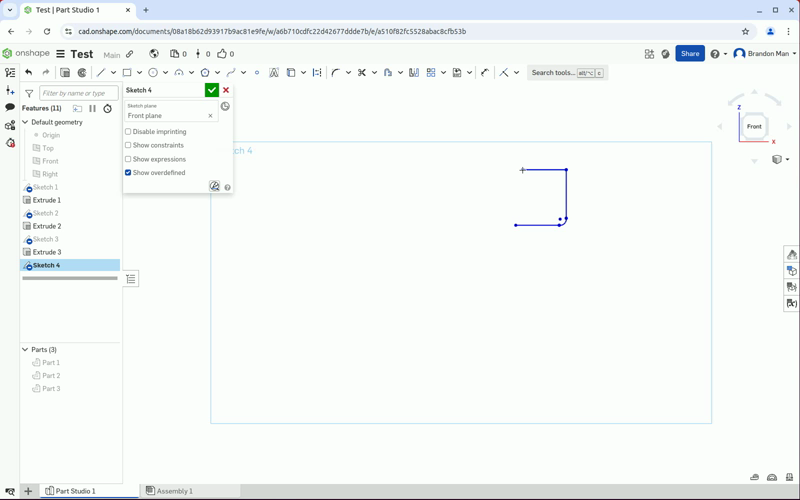
mouse_move(522, 169)
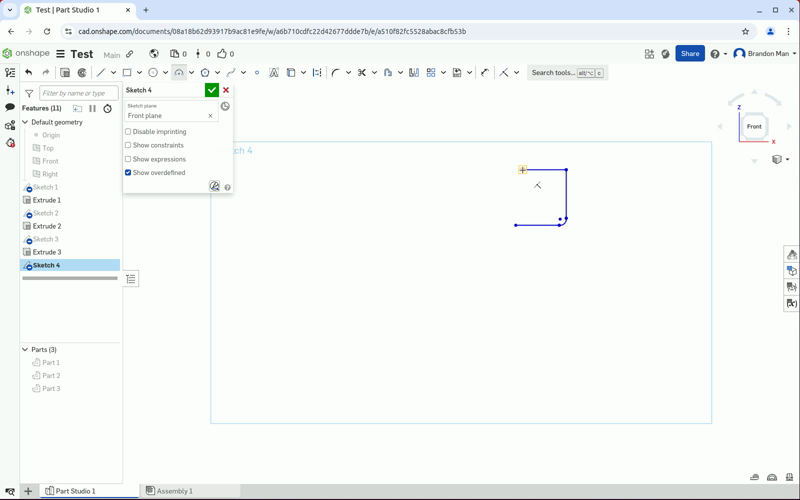
click(522, 169)
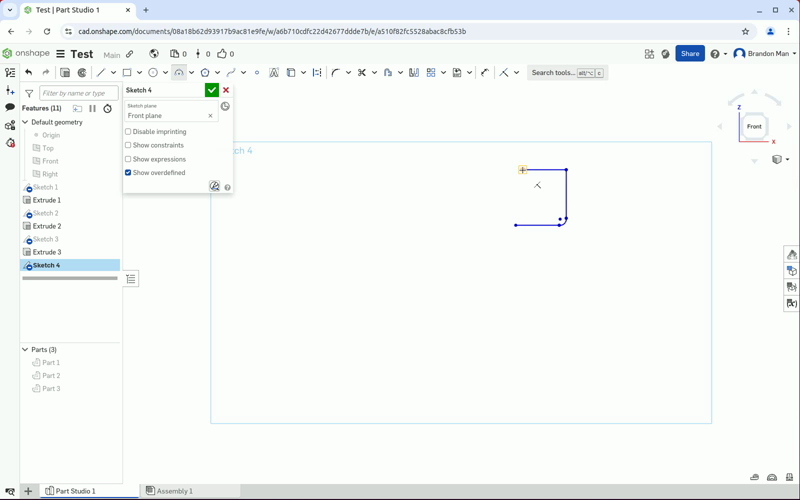
key_down(shift)
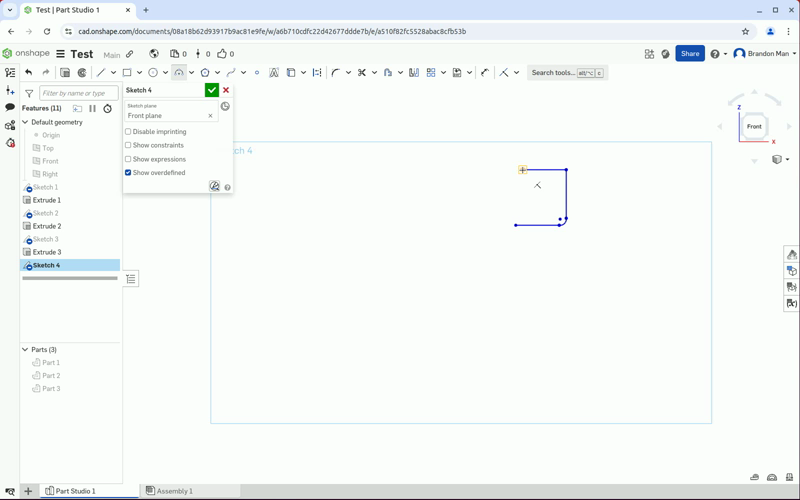
mouse_move(515, 176)
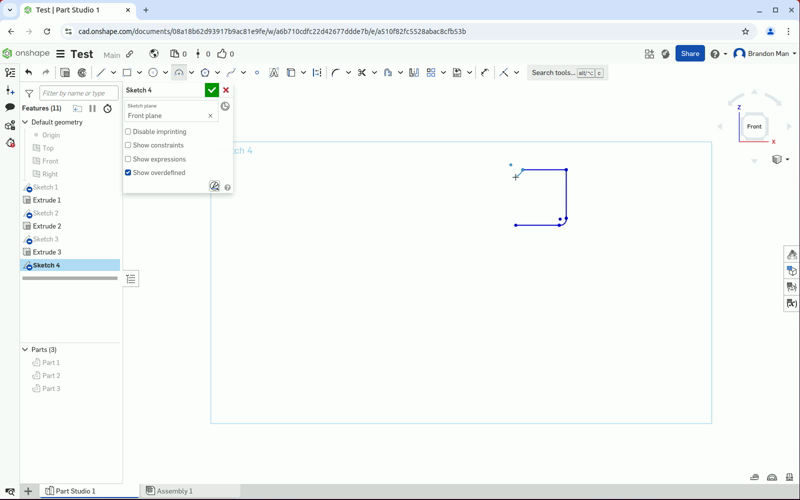
click(515, 176)
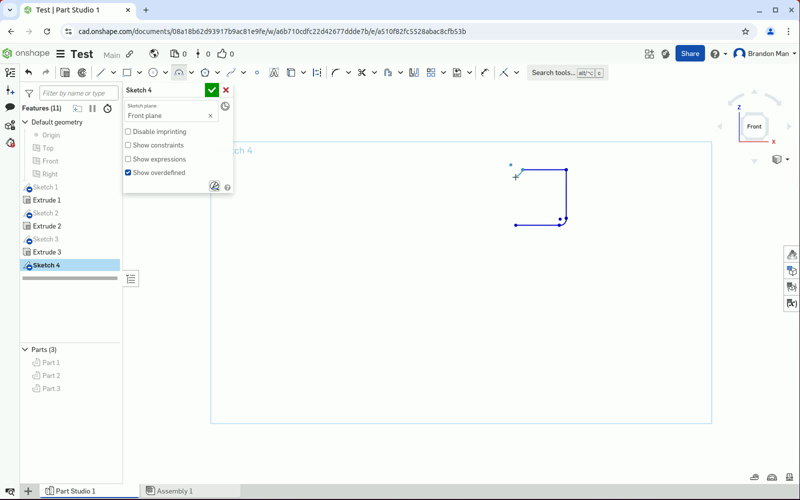
mouse_move(517, 171)
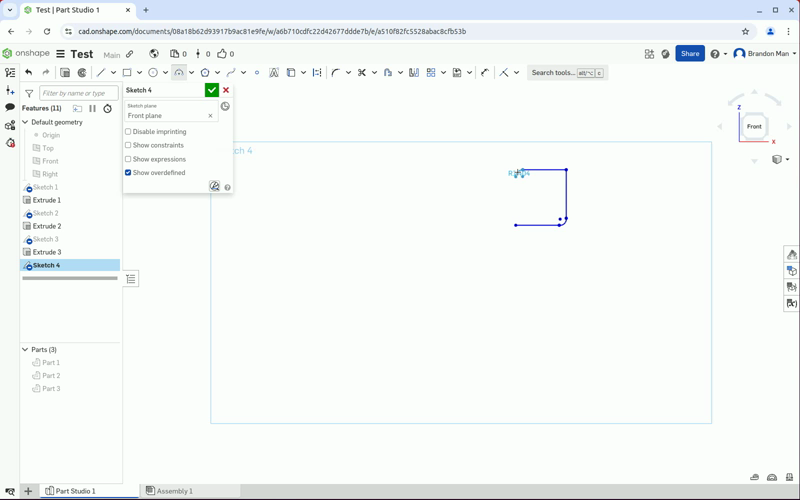
click(517, 171)
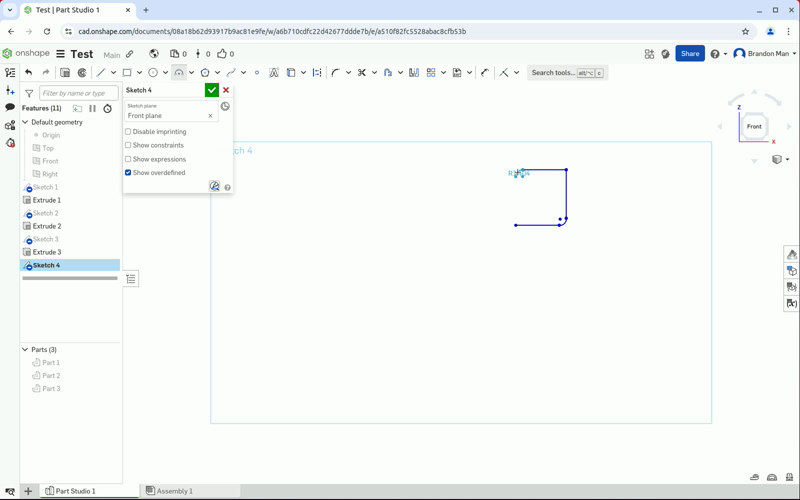
key_up(shift)
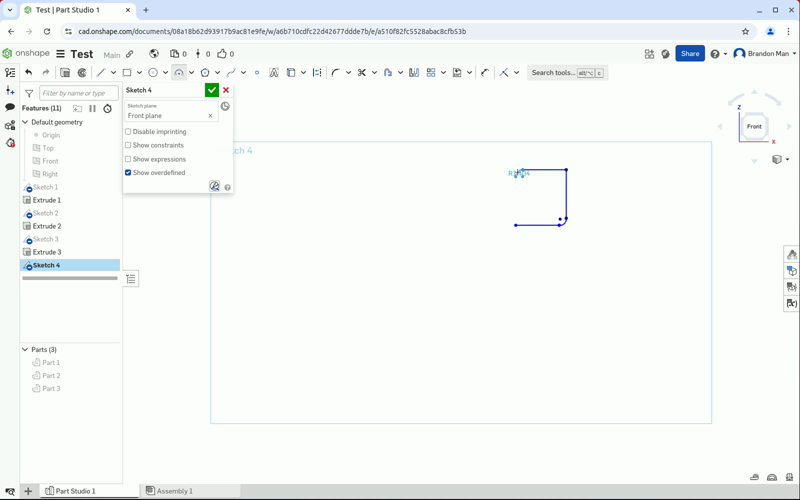
key(esc)
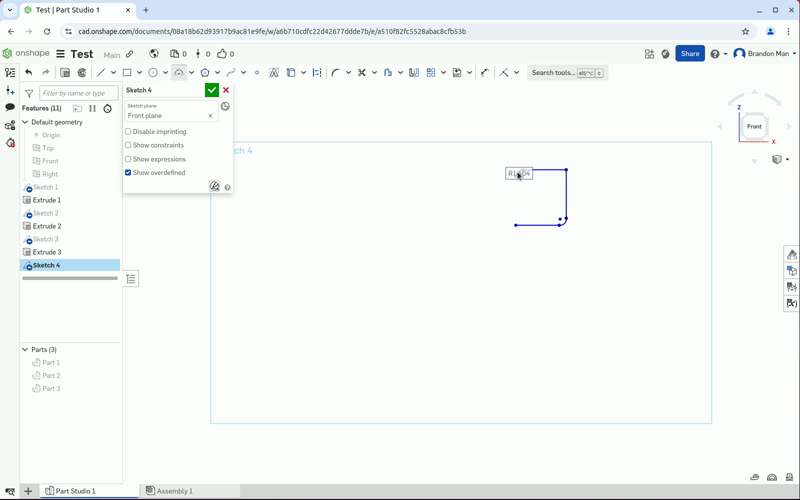
key(l)
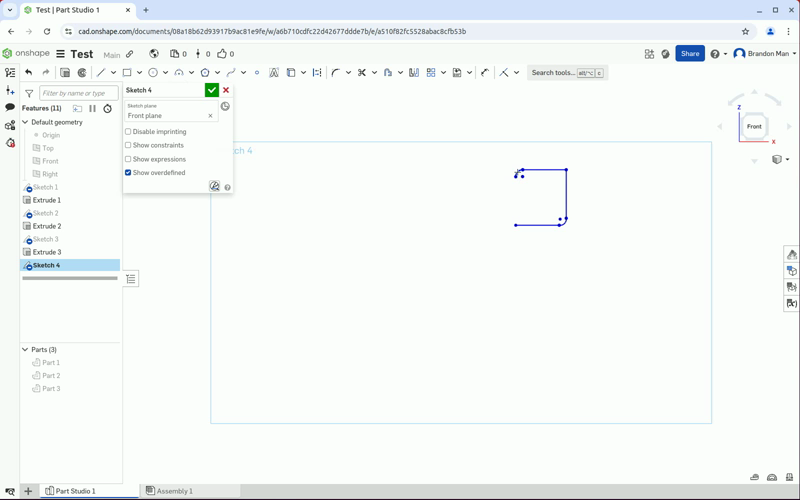
mouse_move(515, 176)
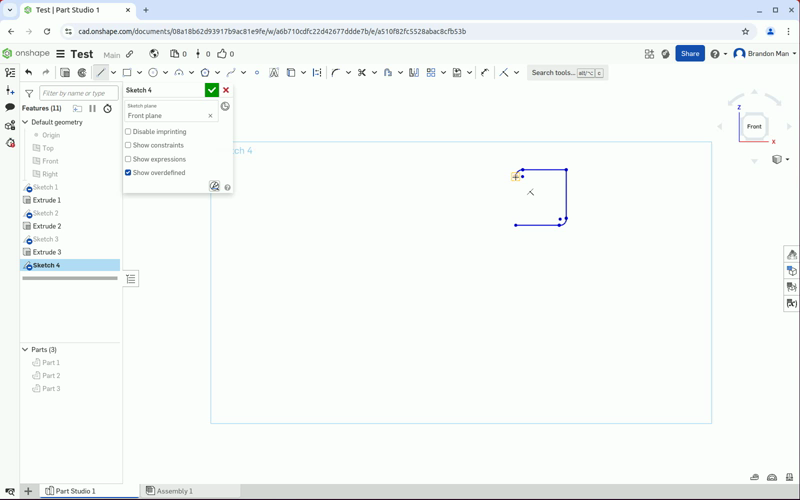
click(515, 176)
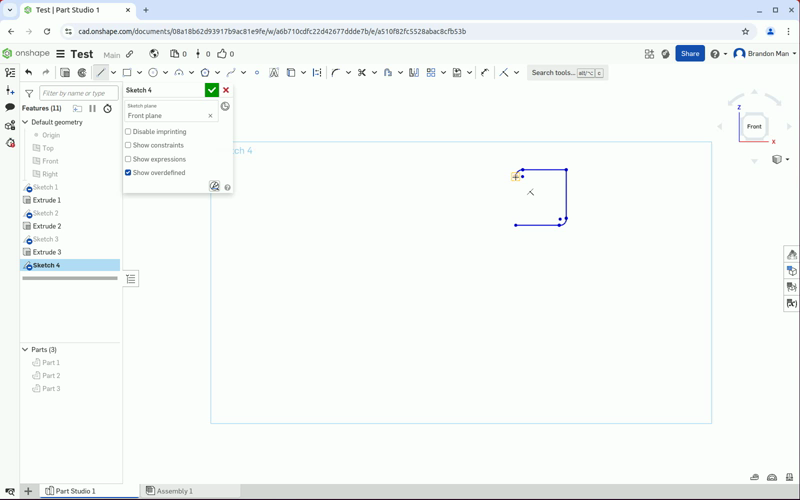
key_down(shift)
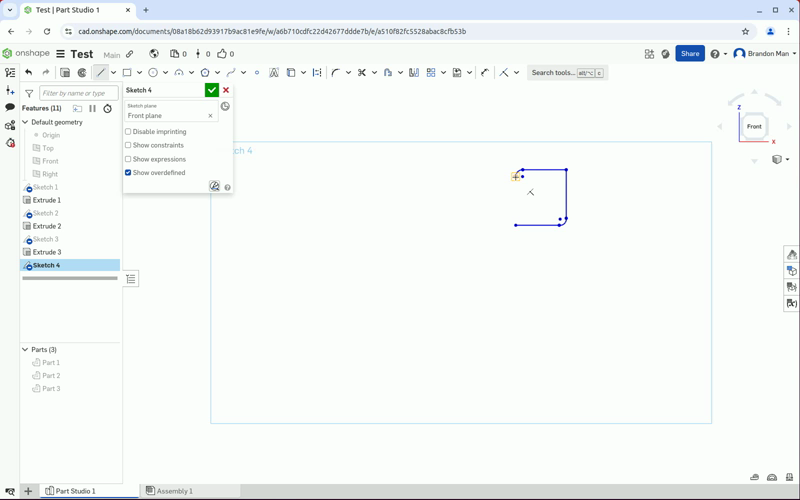
mouse_move(545, 176)
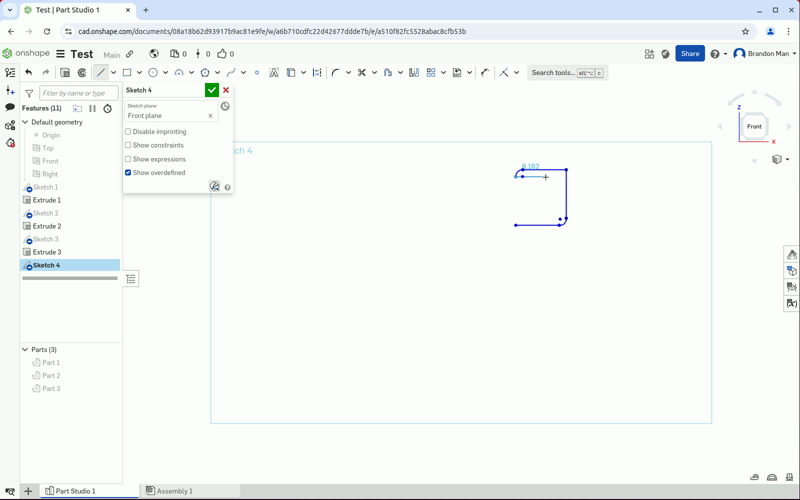
mouse_move(515, 200)
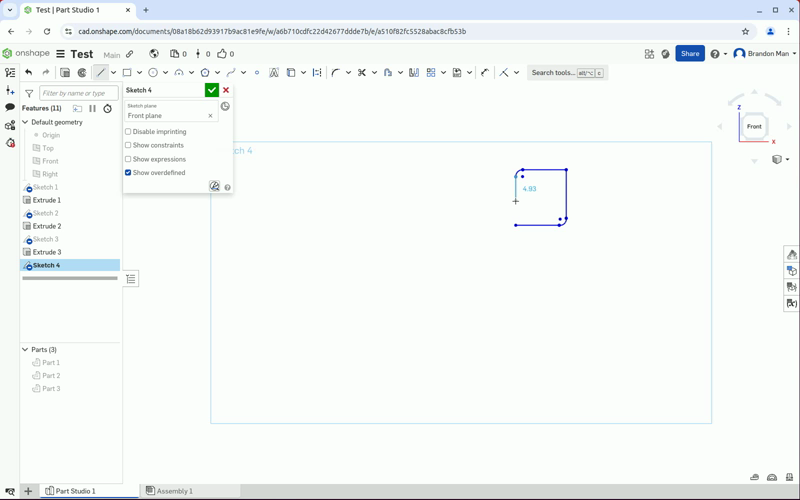
click(515, 200)
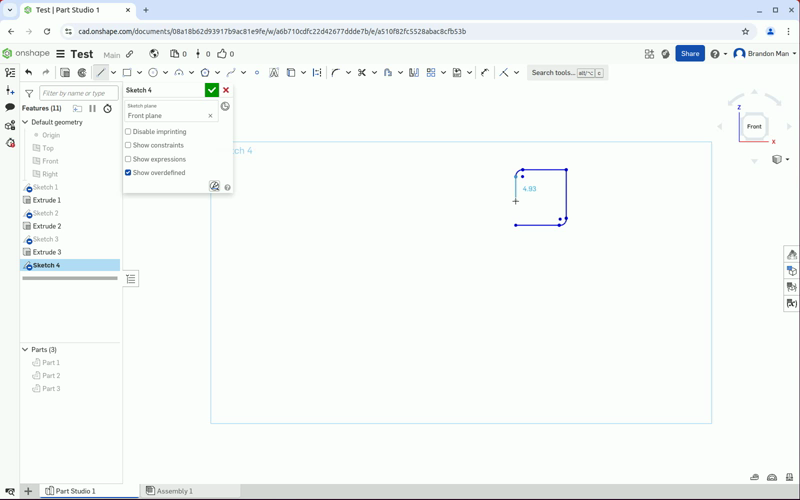
key_up(shift)
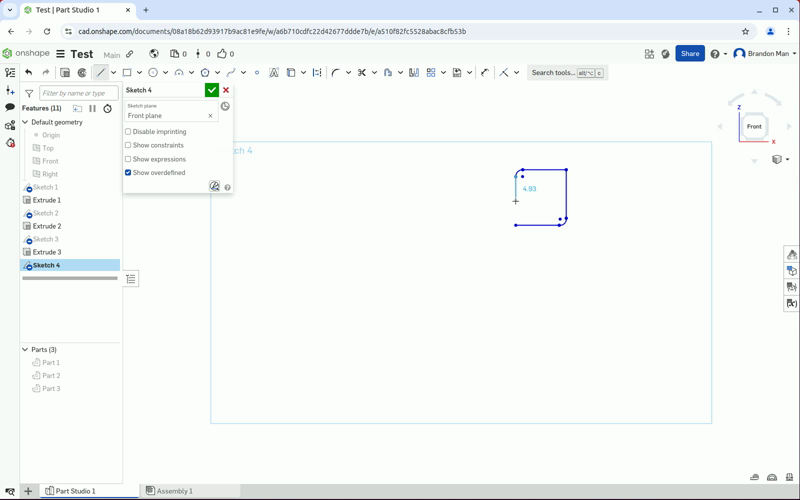
mouse_move(545, 200)
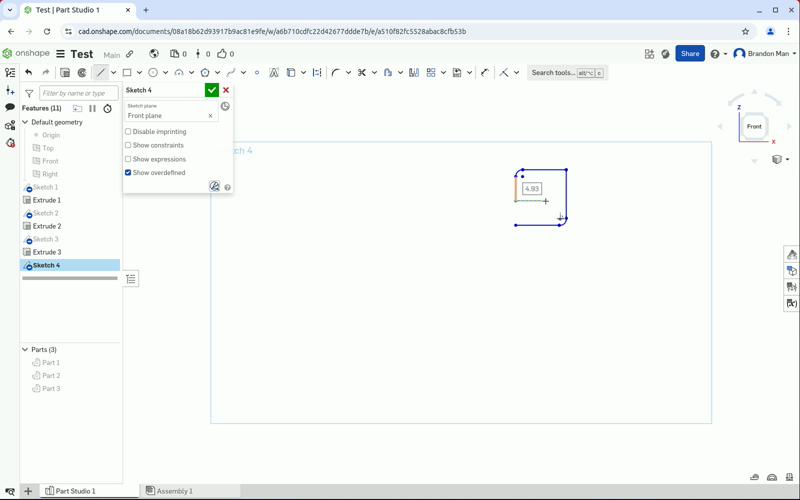
key_down(shift)
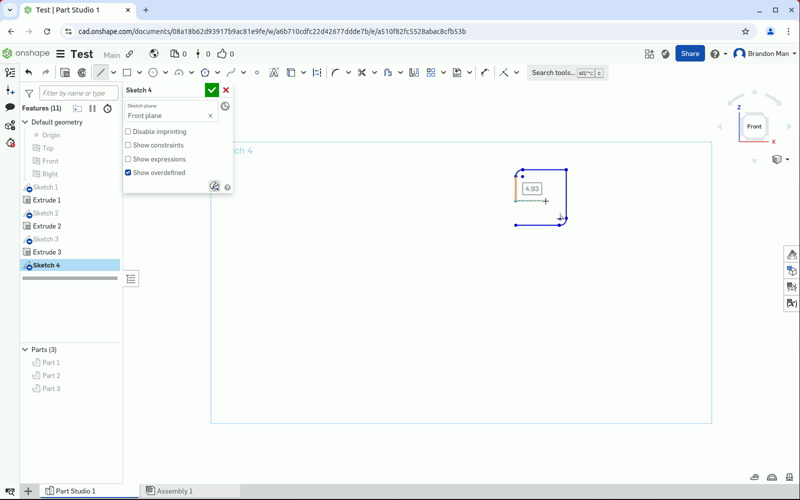
mouse_move(515, 225)
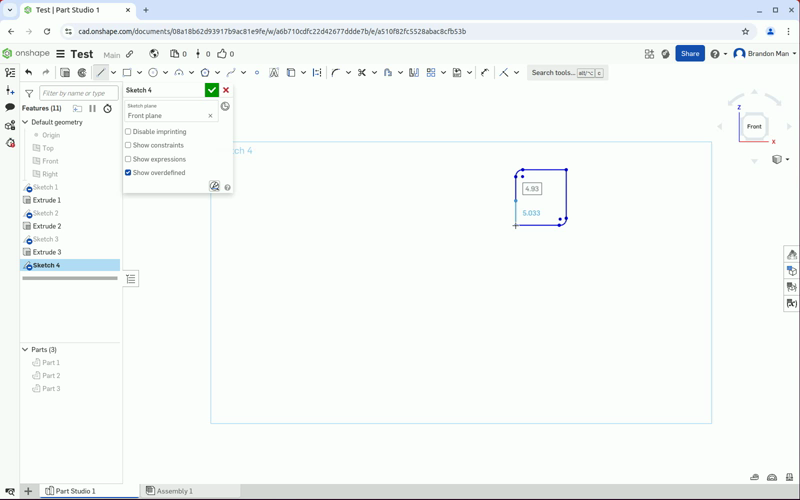
key_up(shift)
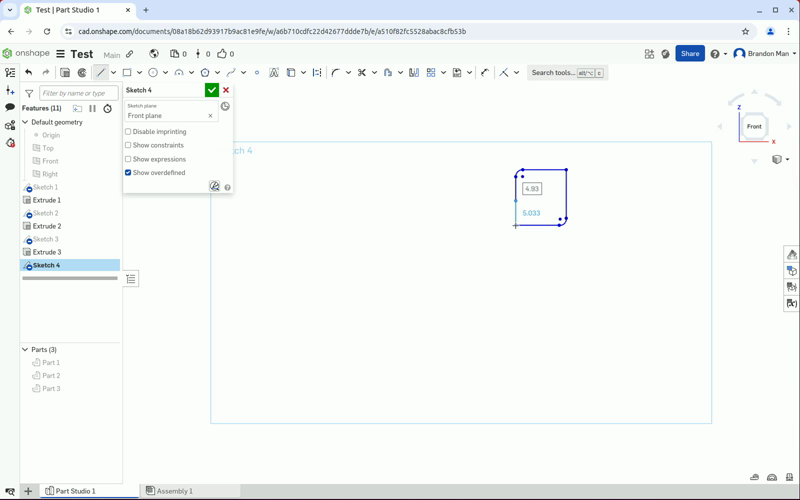
click(515, 225)
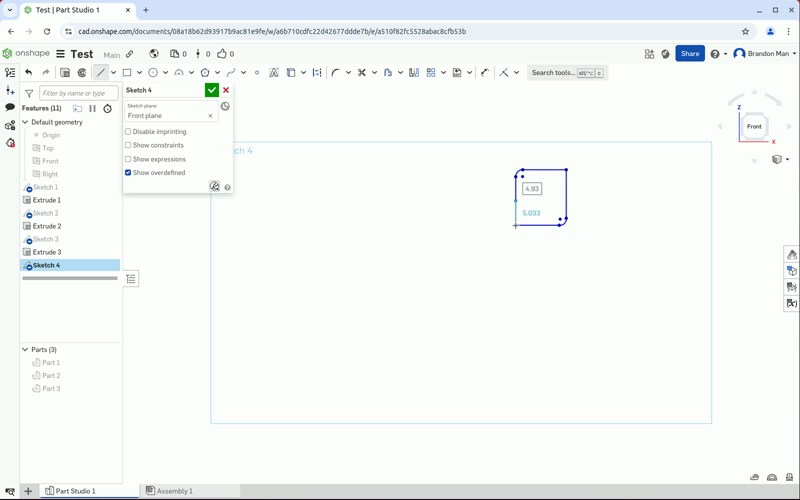
key(esc)
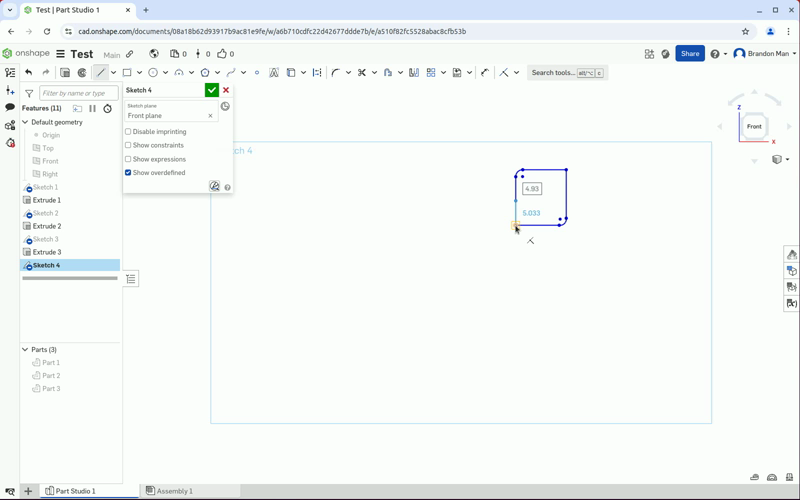
mouse_move(521, 187)
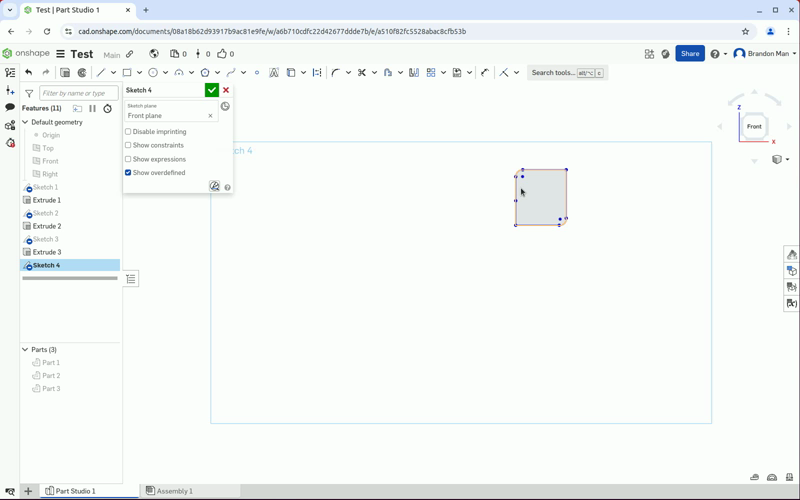
click(521, 187)
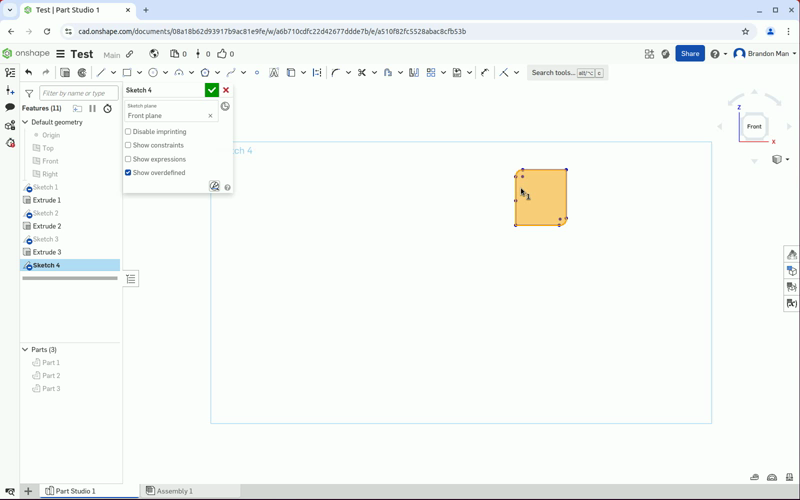
mouse_move(73, 352)
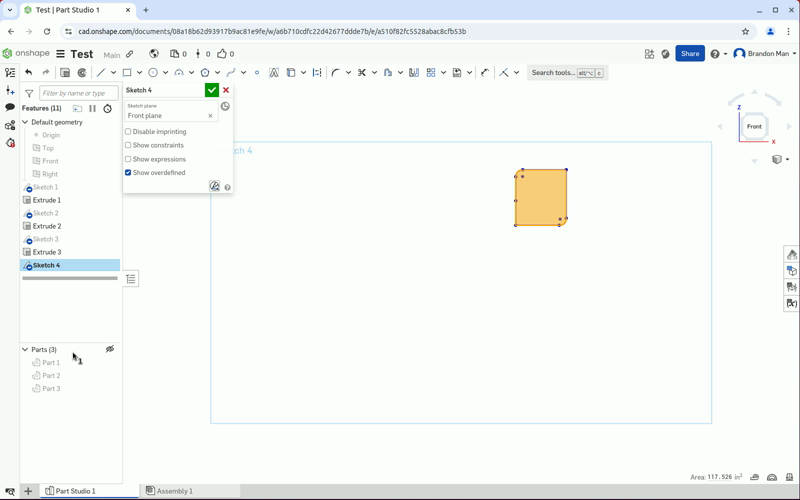
key(shift+y)
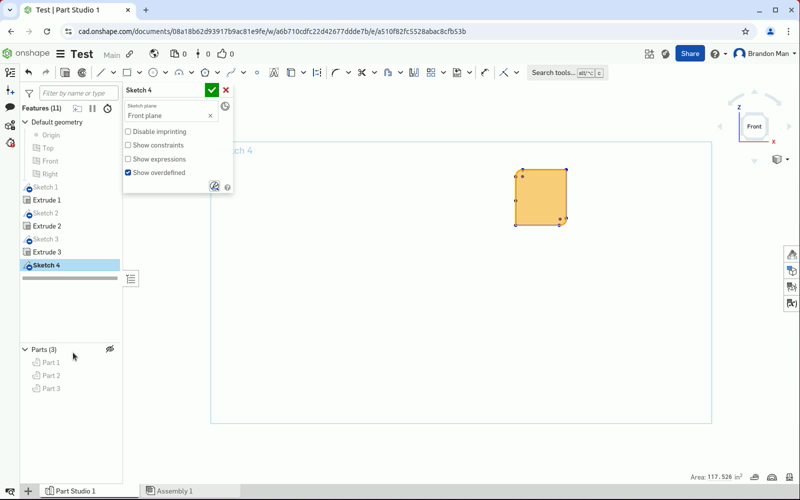
key(shift+e)
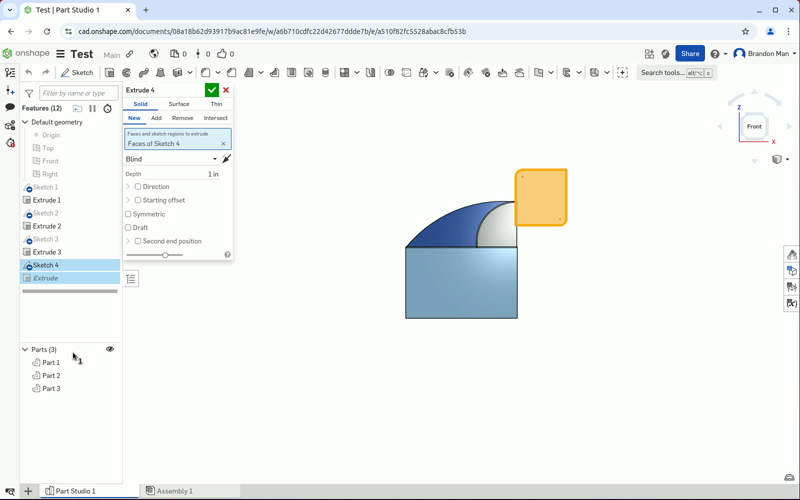
mouse_move(143, 106)
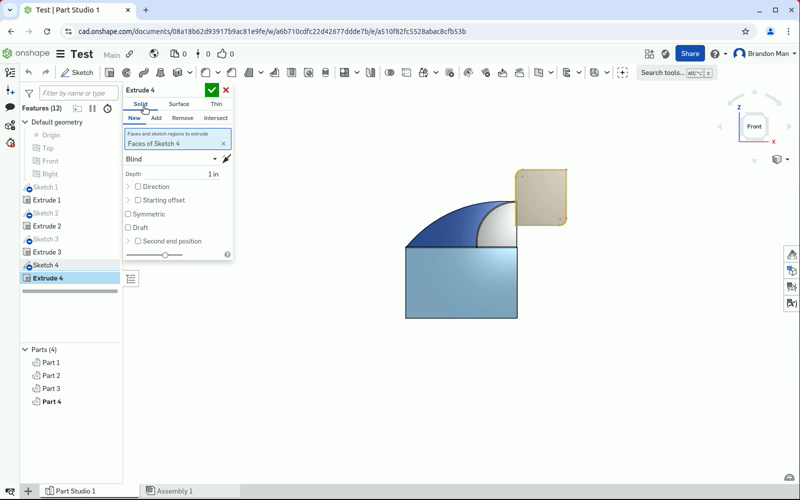
click(143, 106)
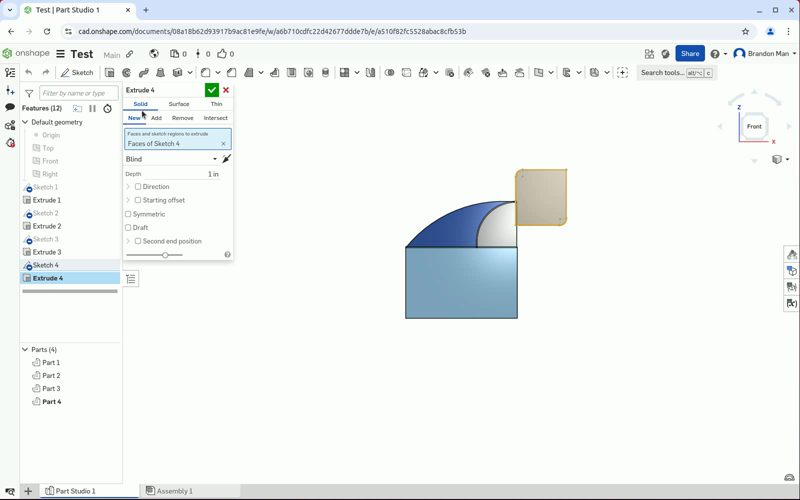
mouse_move(137, 120)
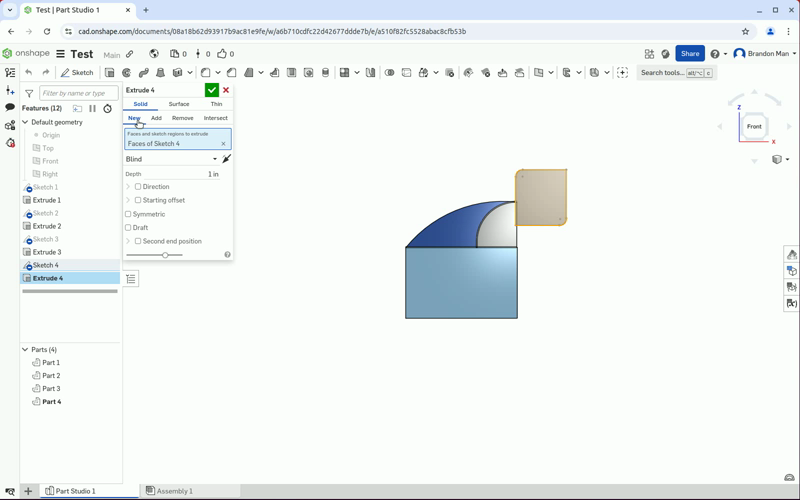
click(137, 120)
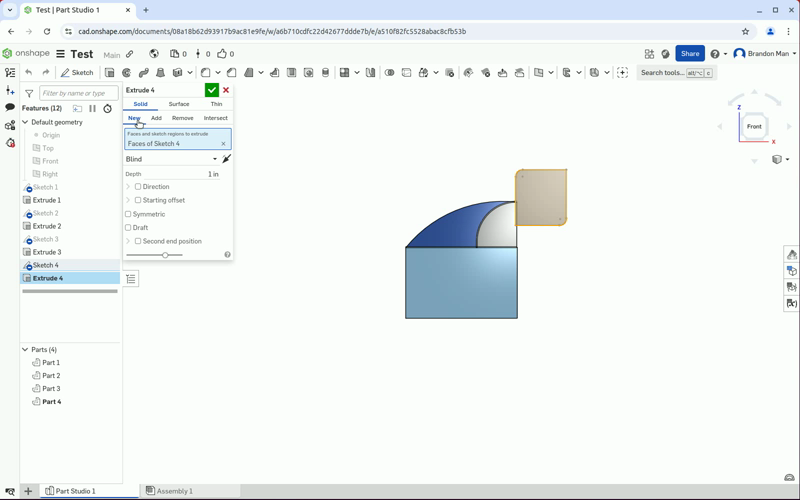
key(tab, 4)
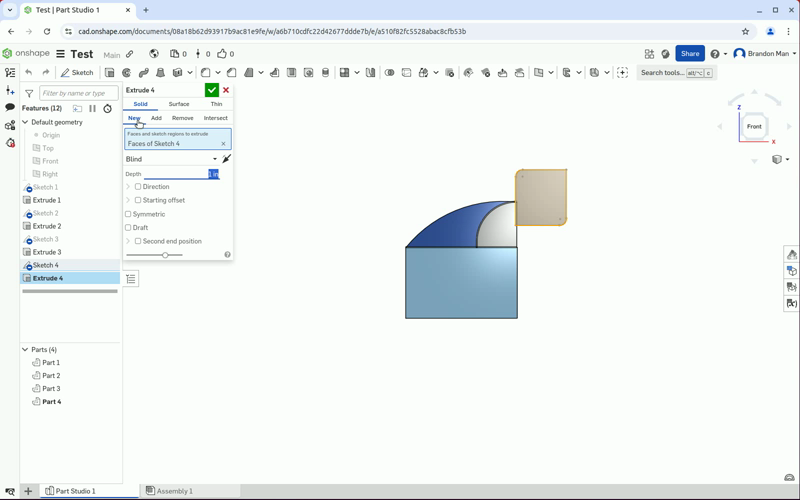
text(22.868)
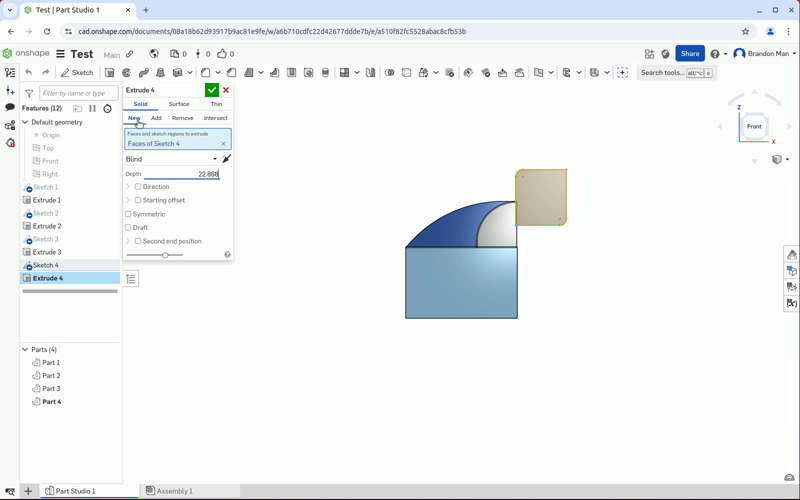
key(enter)
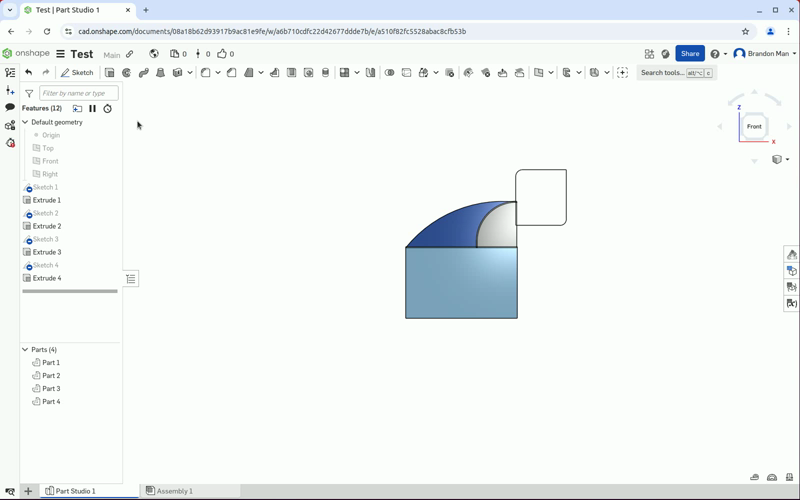
key(shift+h)
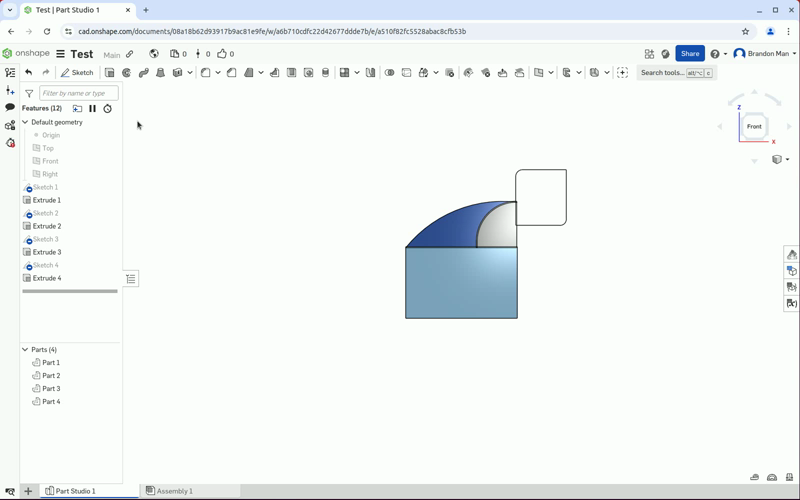
key(shift+h)
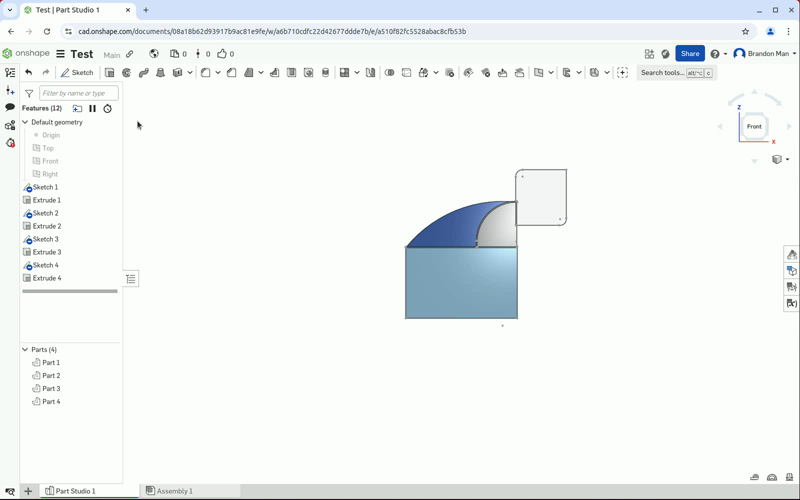
key(shift+7)
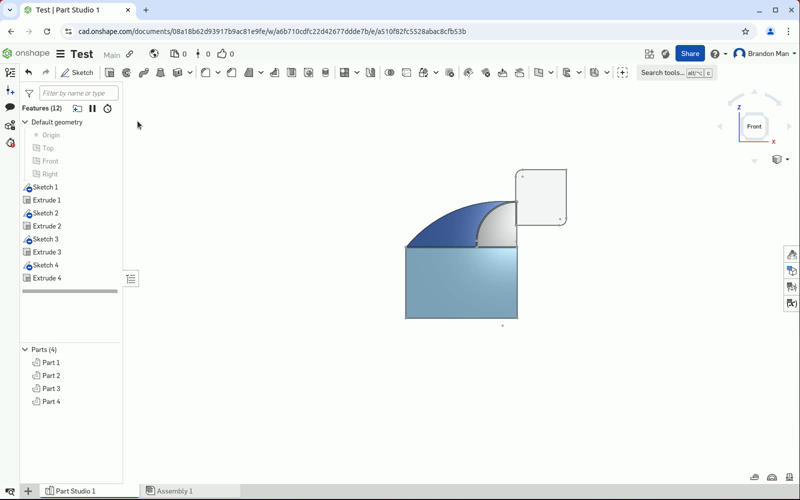
key(left, 2)
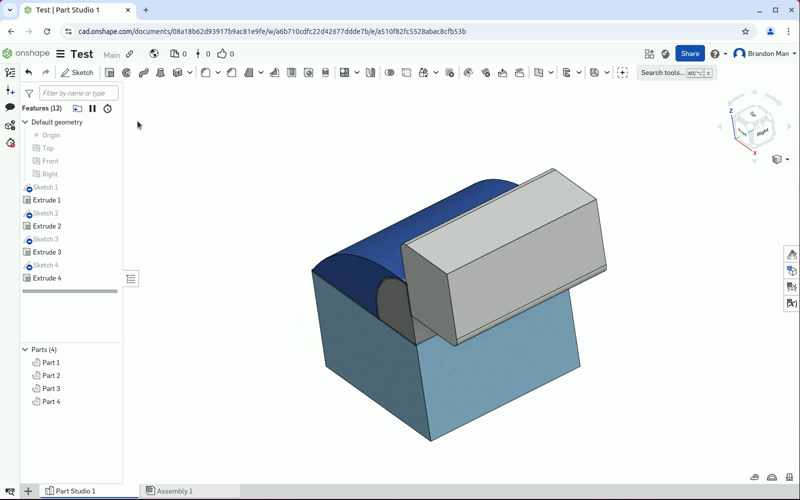
key(down, 2)
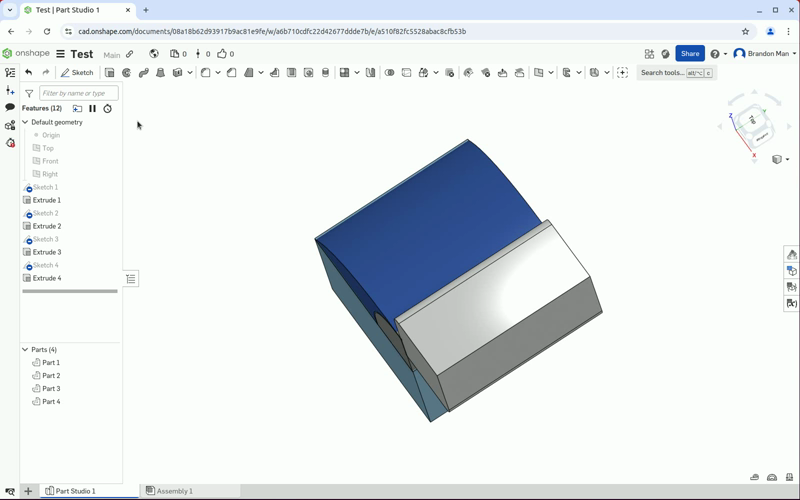
key(up, 2)
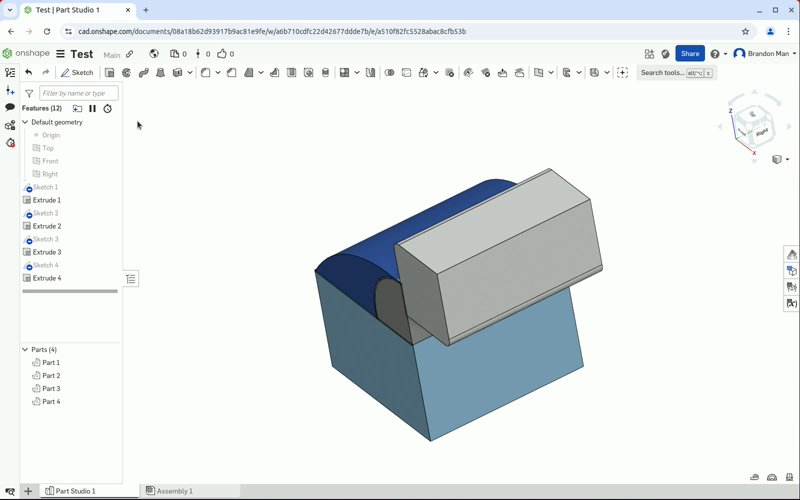
key(right, 2)
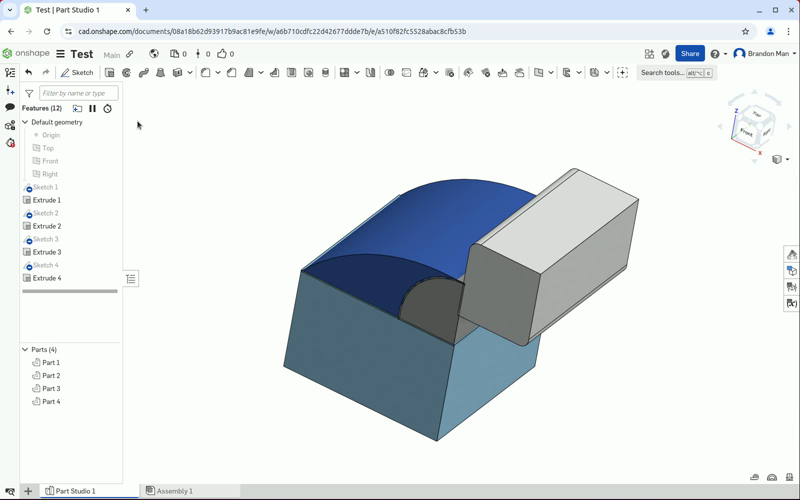
mouse_move(73, 189)
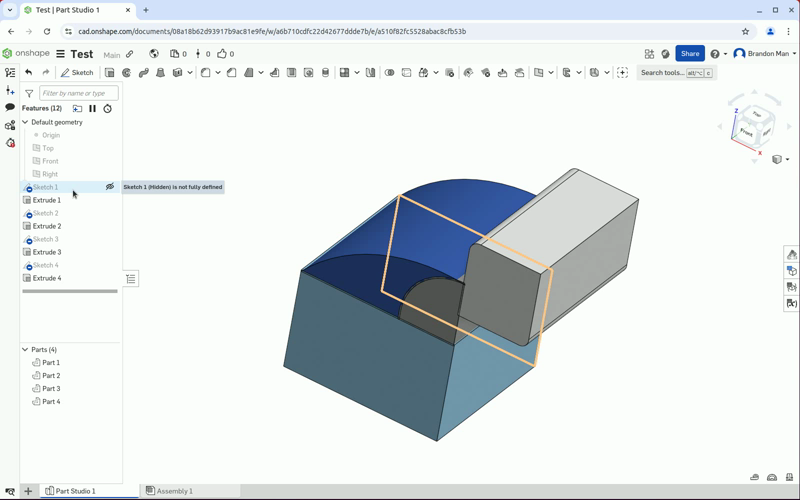
click(73, 189)